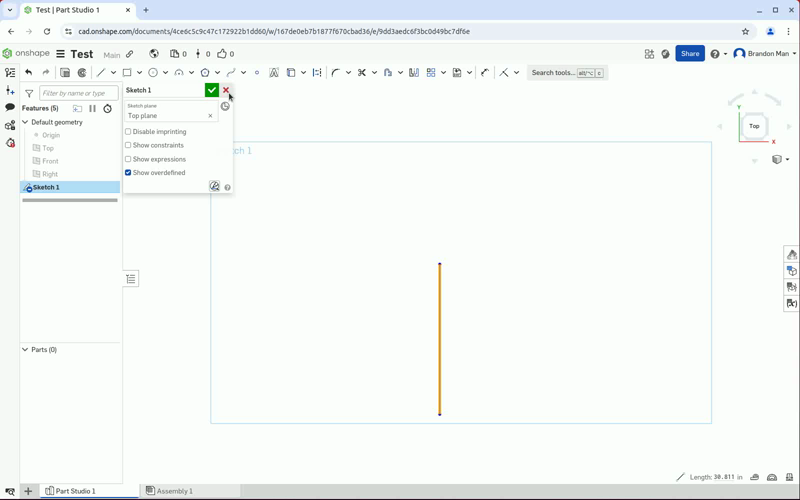
key(shift+h)
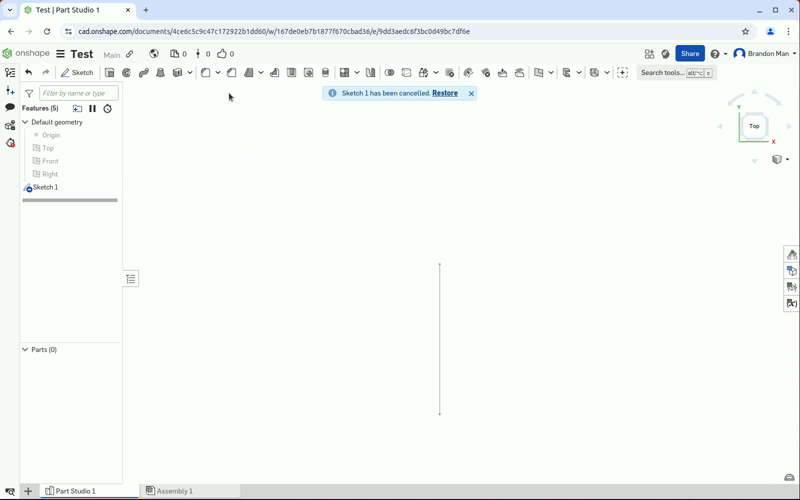
key(shift+s)
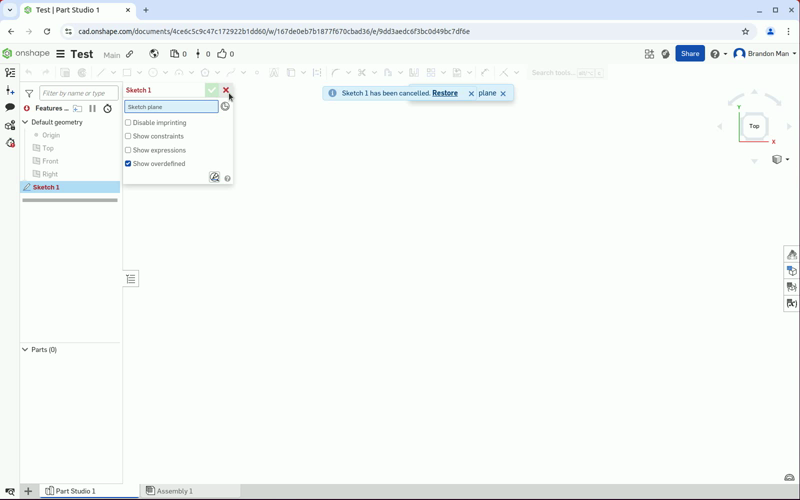
mouse_move(73, 150)
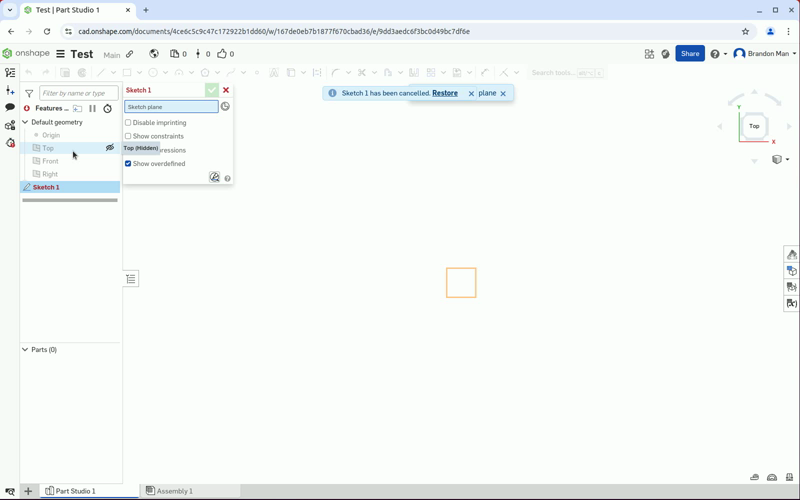
click(73, 150)
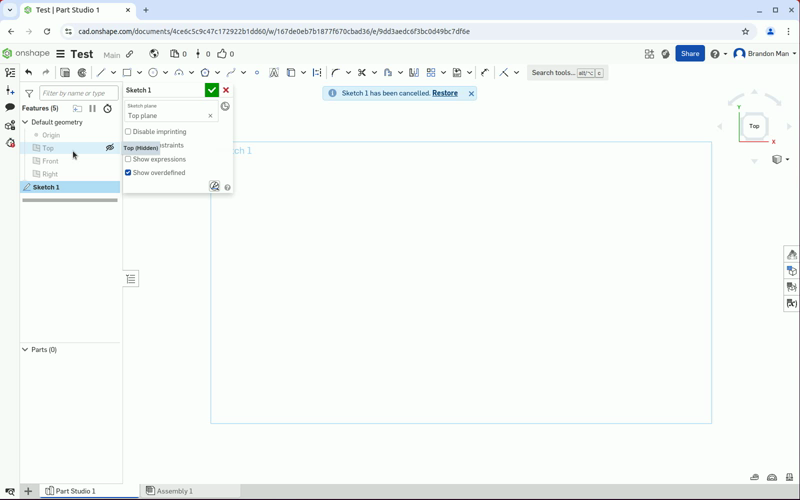
mouse_move(73, 352)
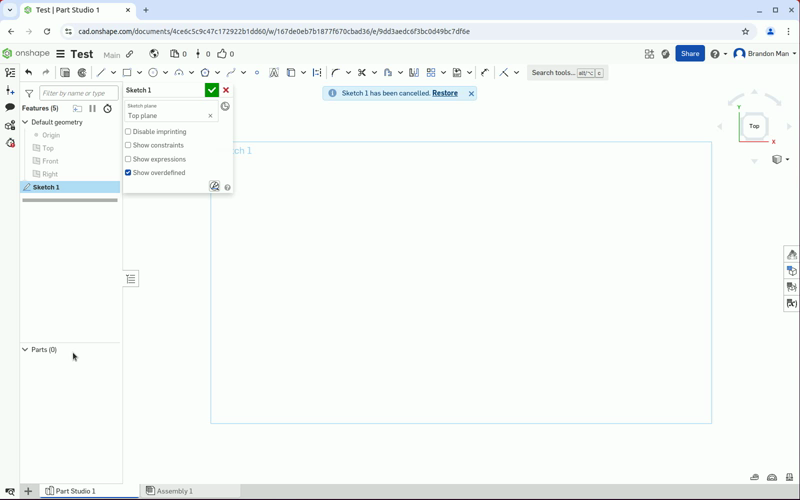
key(y)
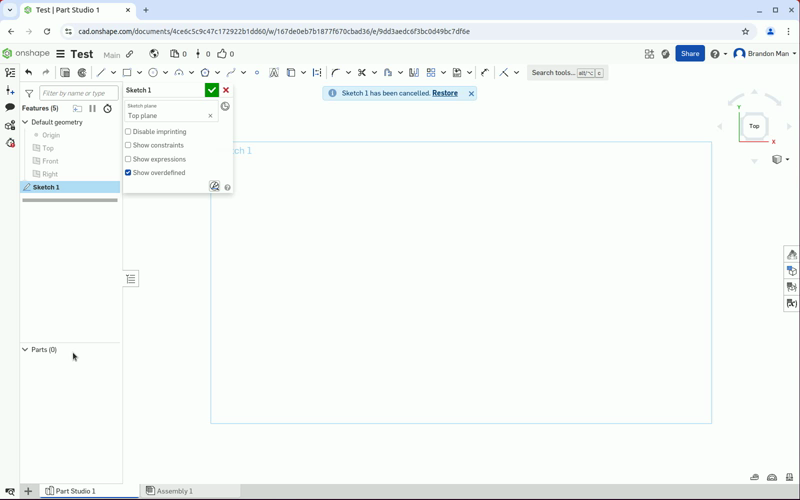
key(c)
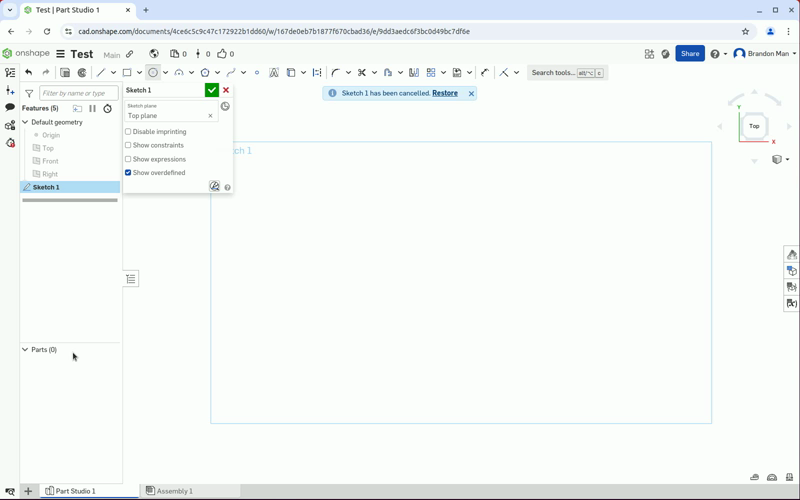
key_down(shift)
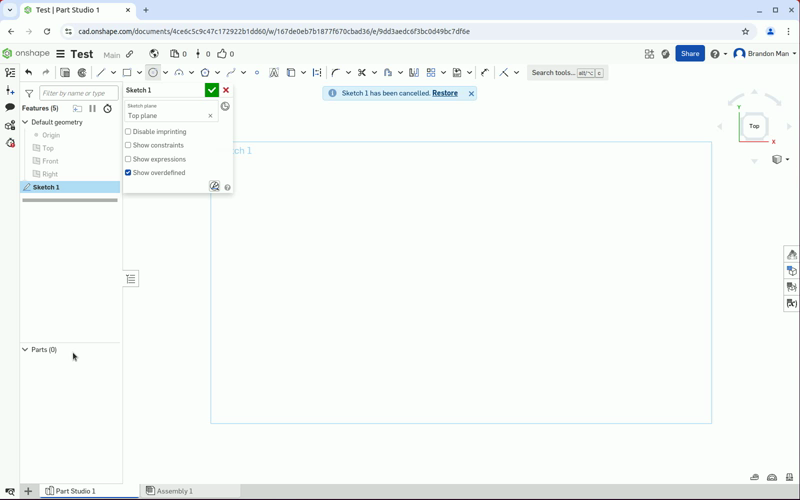
mouse_move(461, 282)
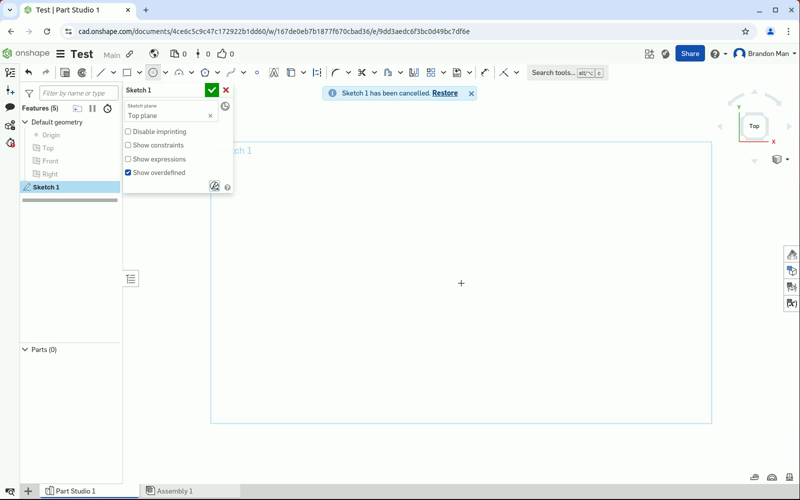
click(461, 282)
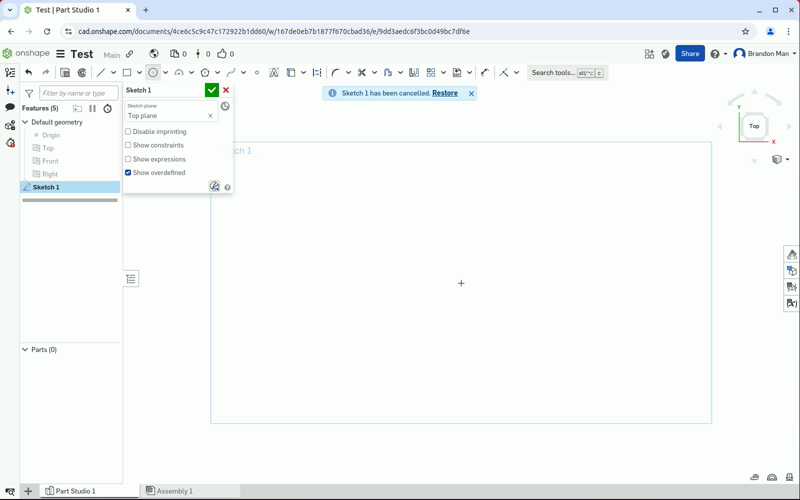
key_up(shift)
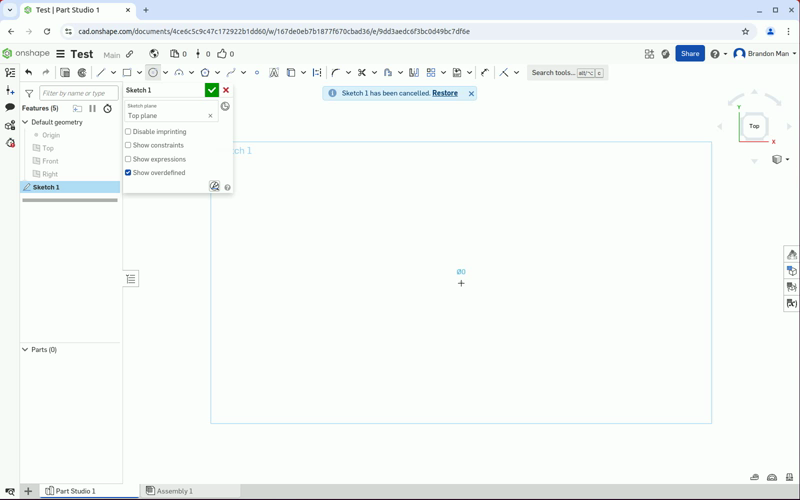
mouse_move(574, 282)
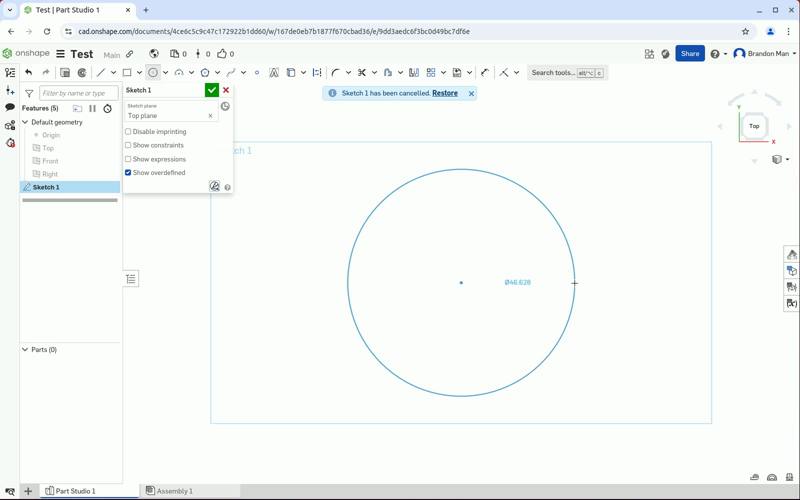
click(574, 282)
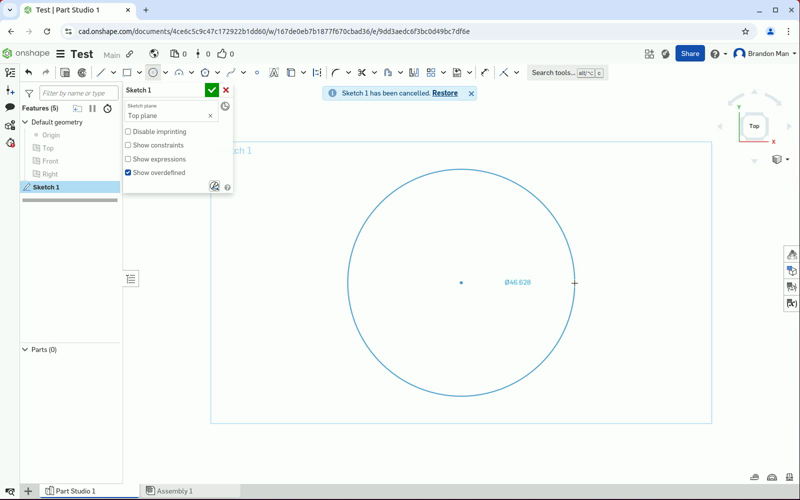
key(esc)
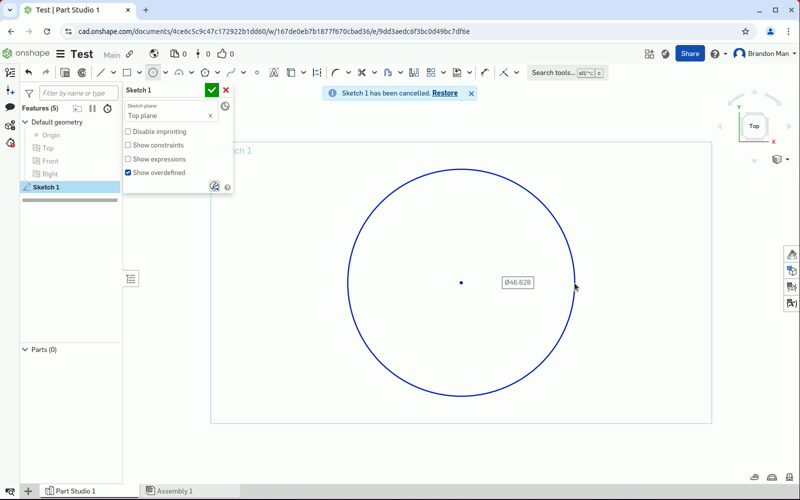
key(c)
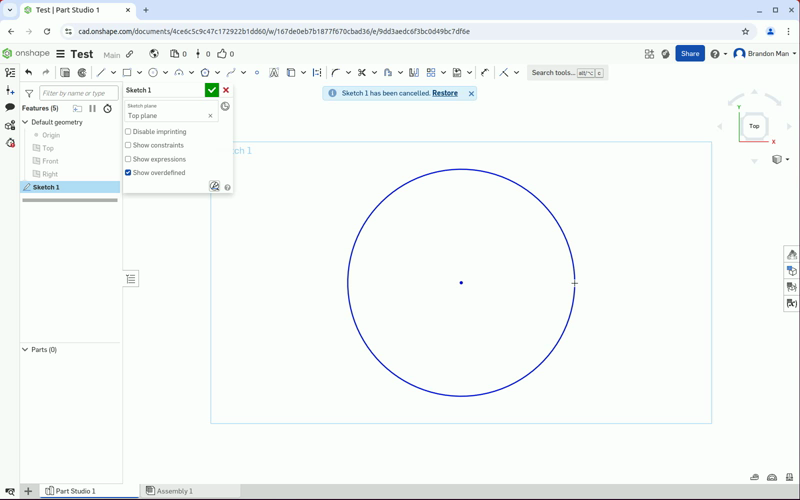
key_down(shift)
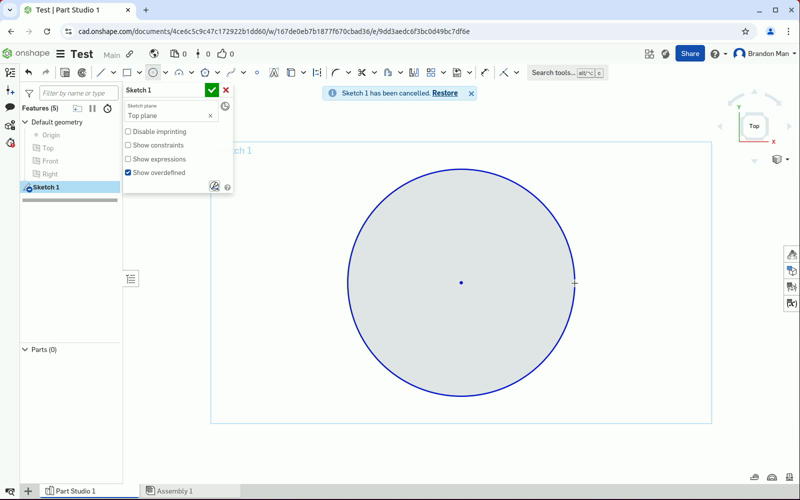
mouse_move(461, 282)
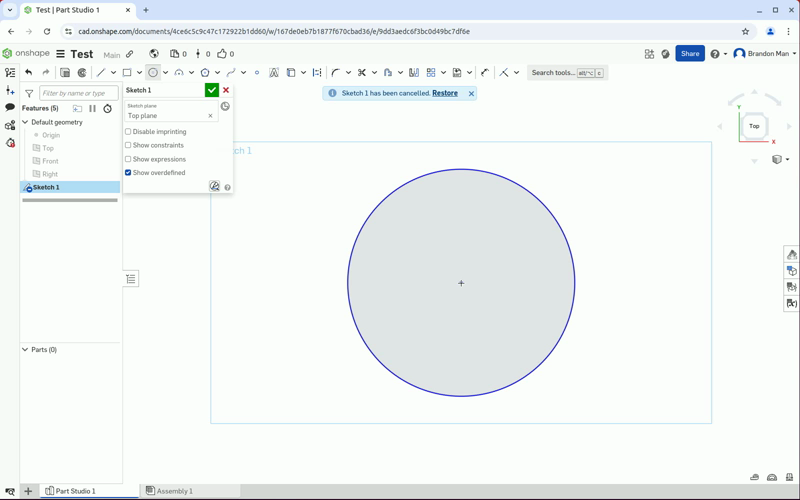
click(461, 282)
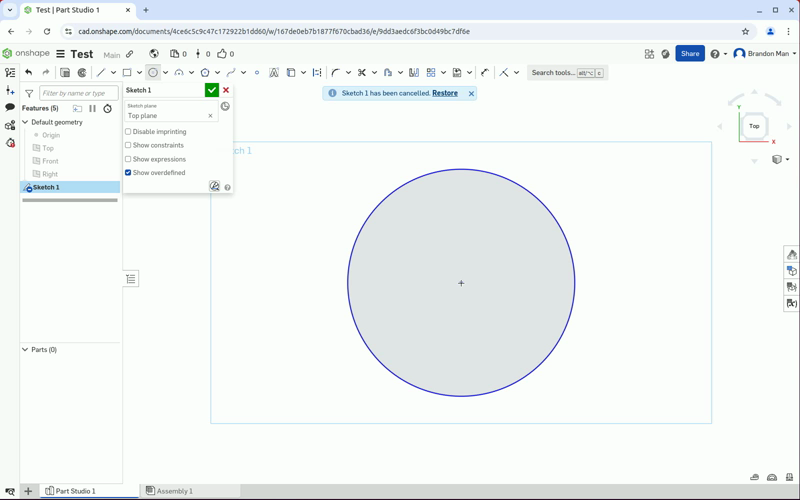
key_up(shift)
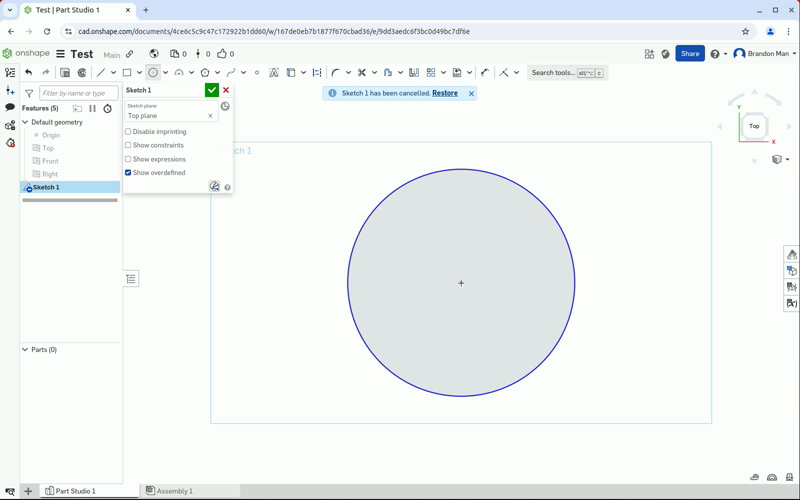
mouse_move(529, 282)
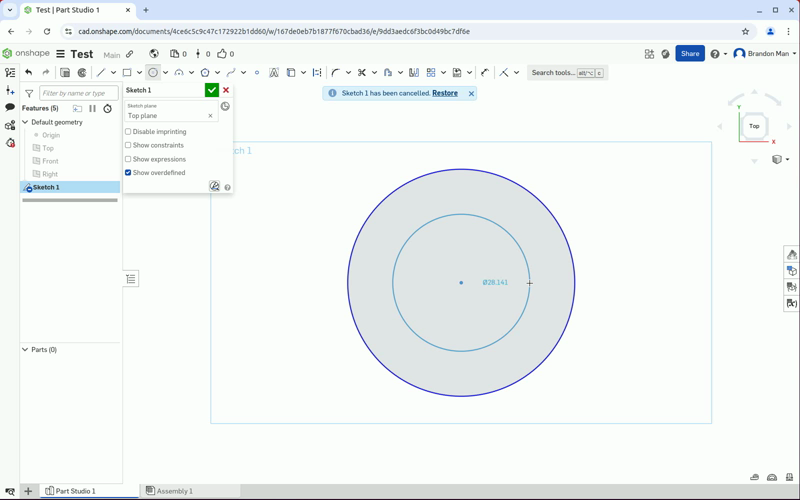
click(529, 282)
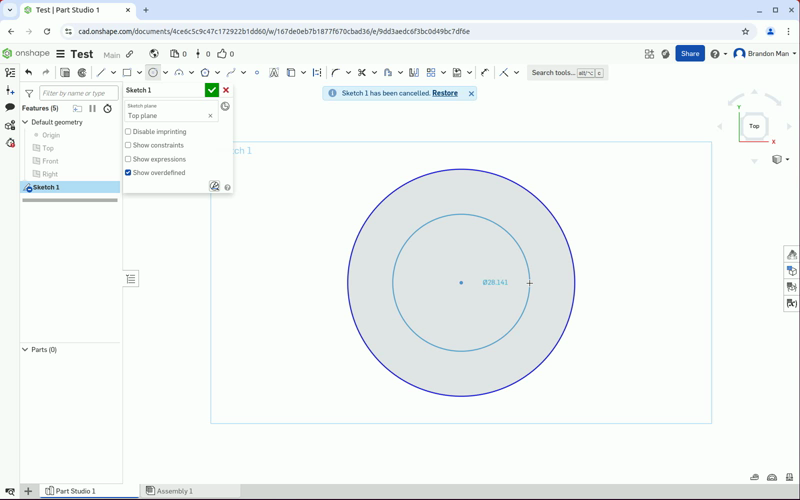
key(esc)
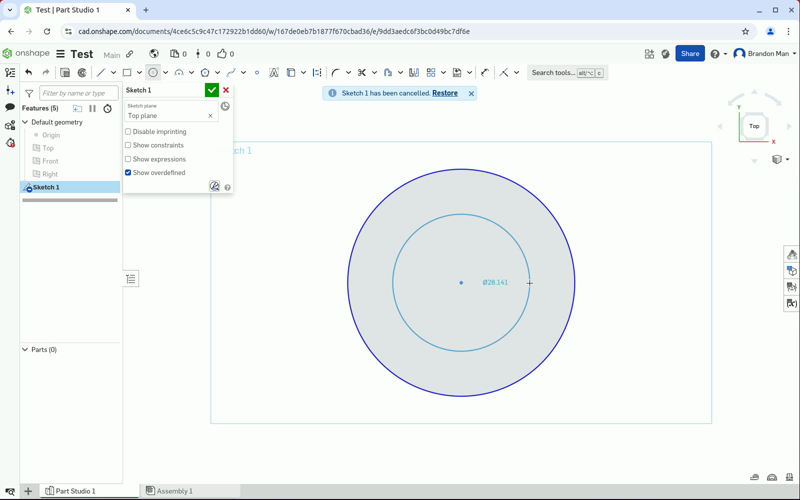
mouse_move(480, 373)
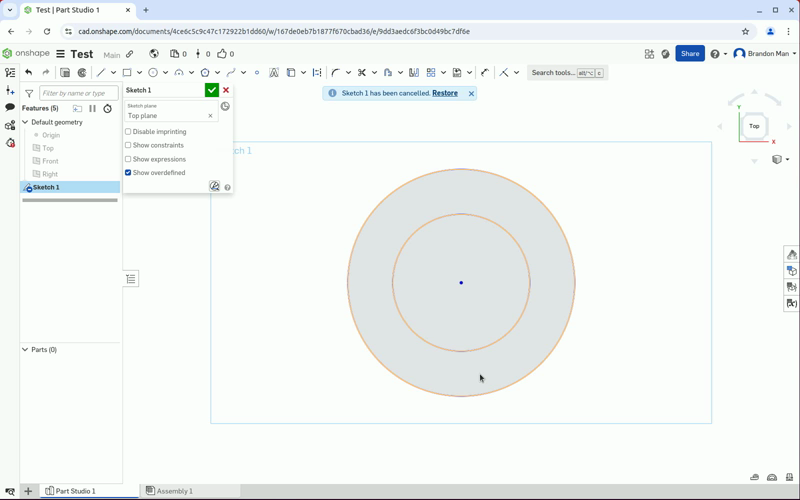
click(480, 373)
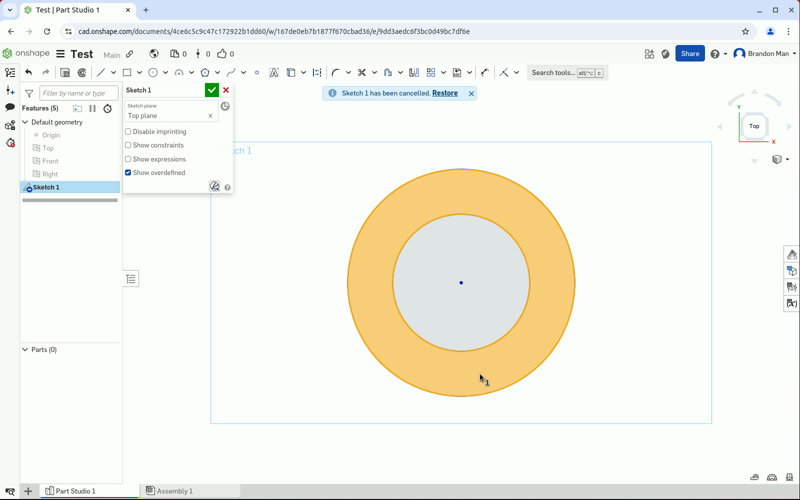
mouse_move(73, 352)
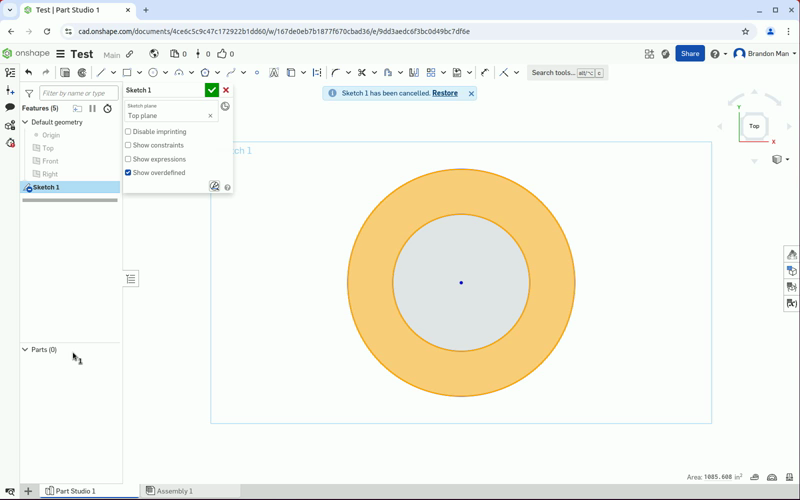
key(shift+y)
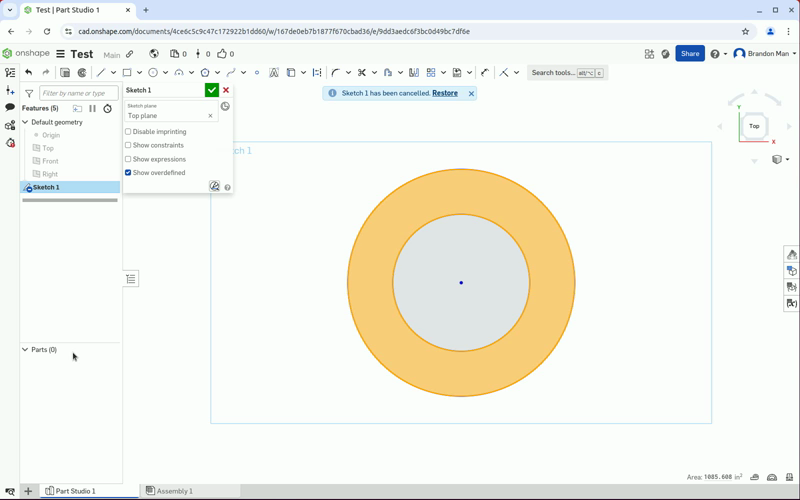
key(shift+e)
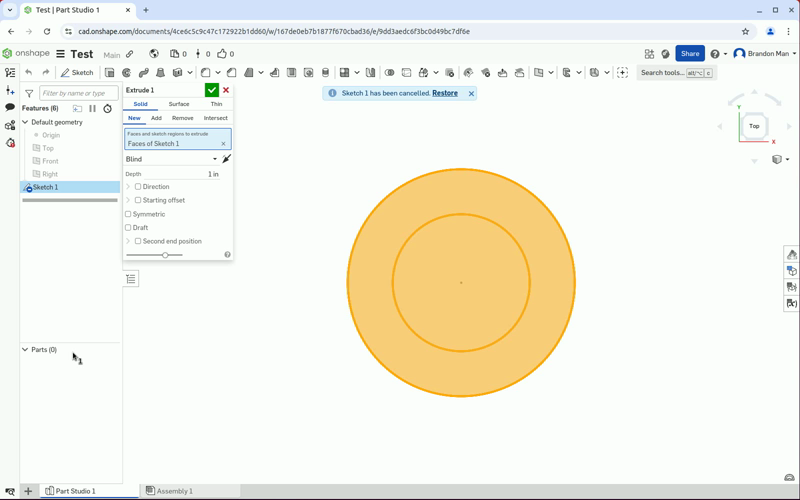
mouse_move(143, 106)
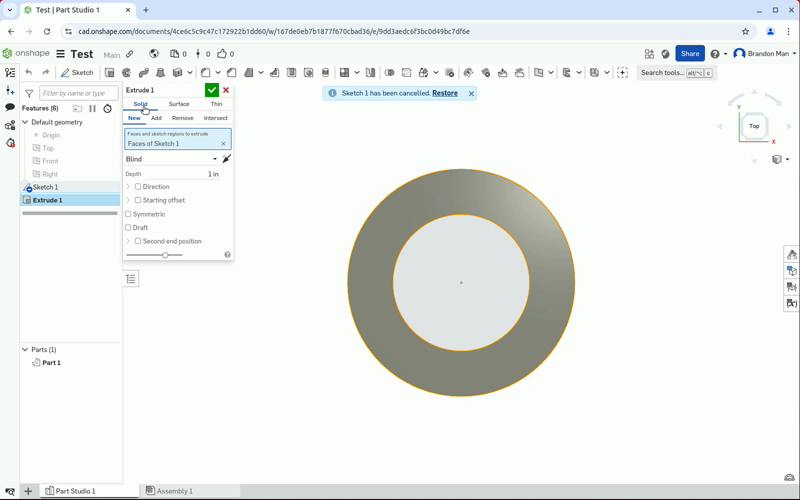
click(143, 106)
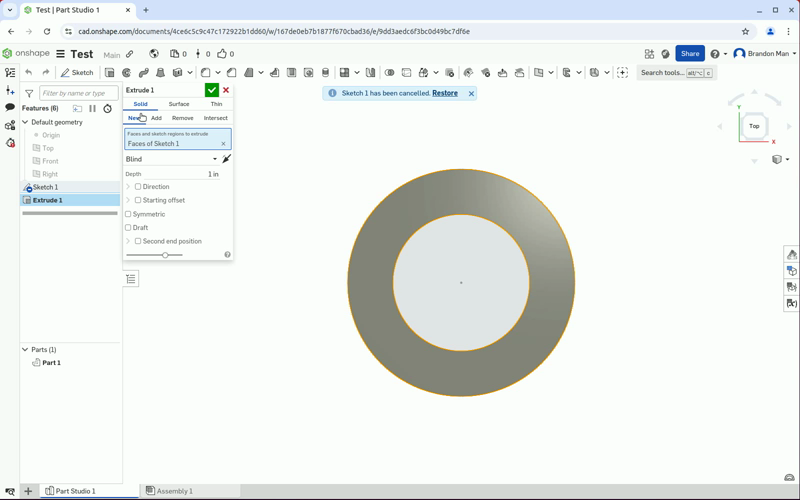
mouse_move(137, 120)
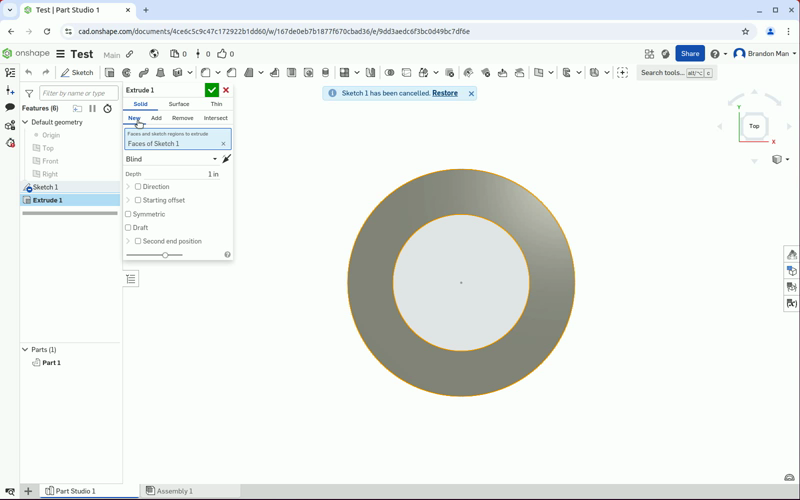
click(137, 120)
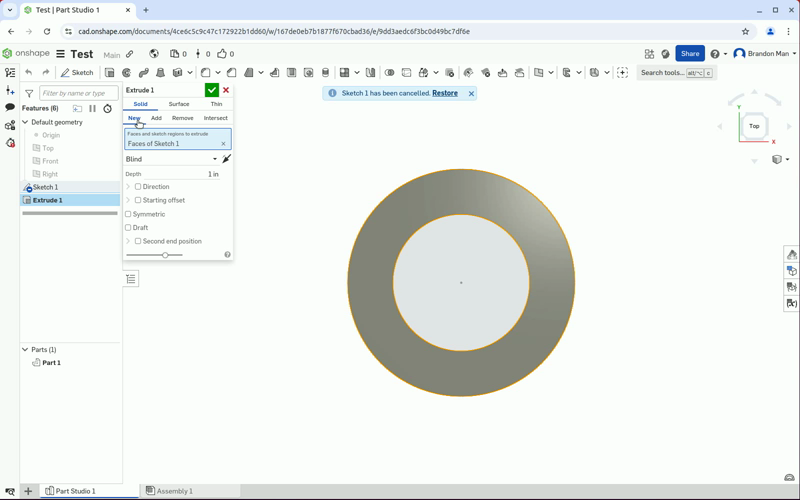
key(tab, 4)
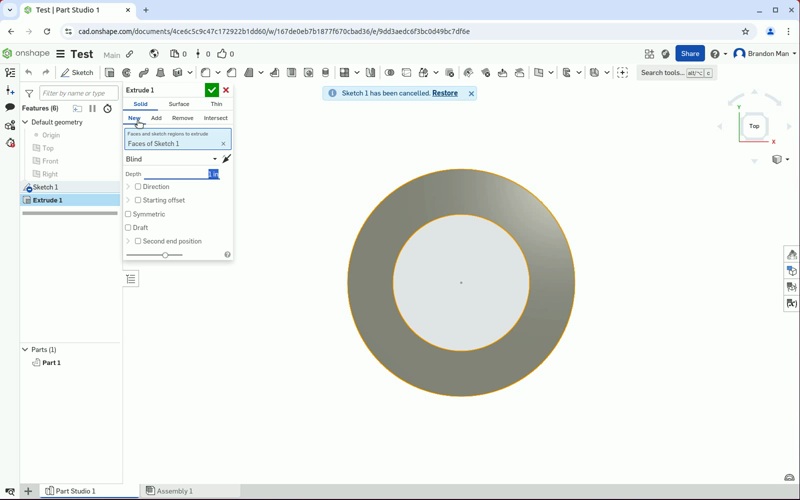
text(1.685)
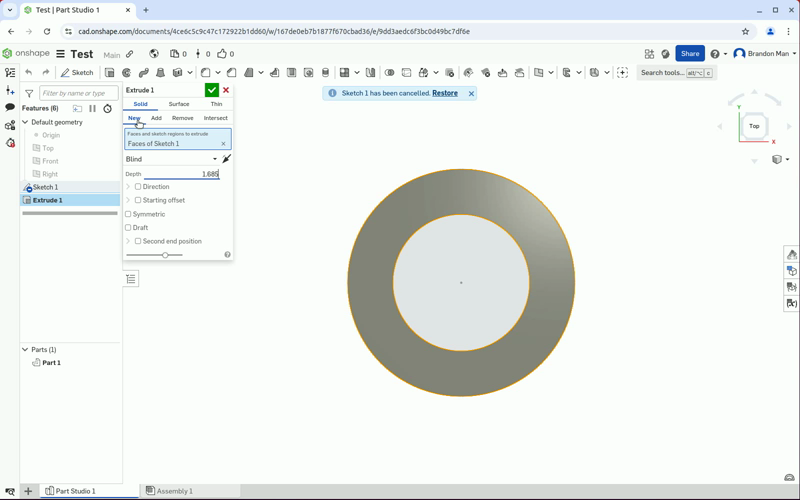
key(enter)
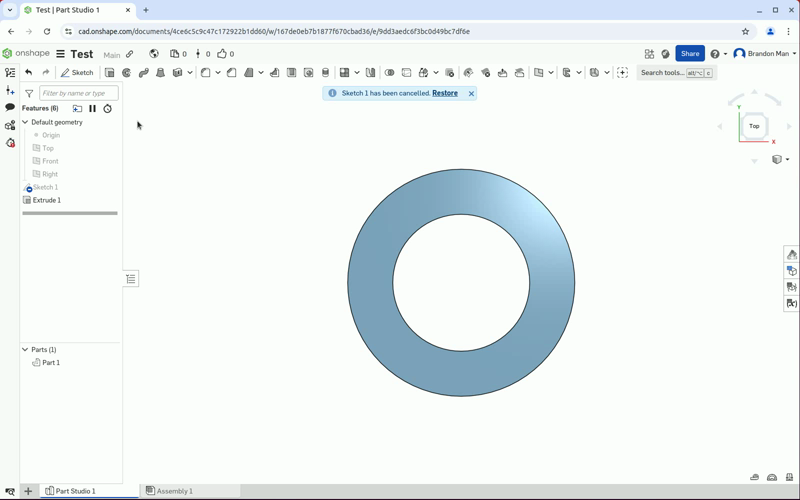
key(shift+h)
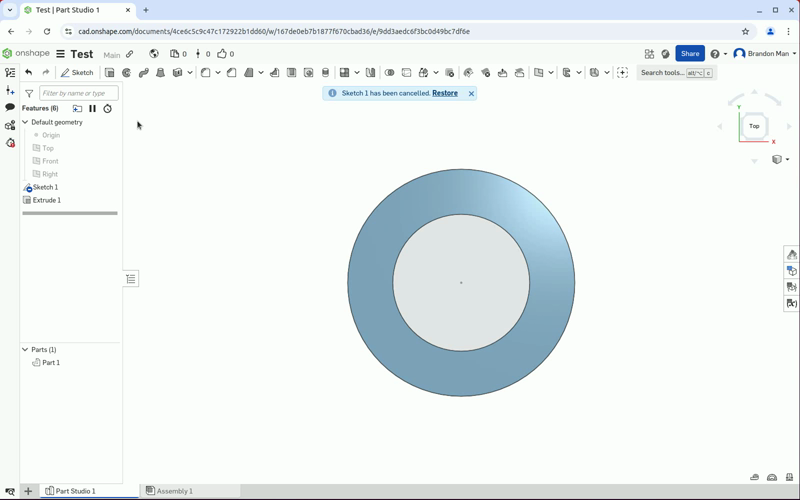
key(shift+h)
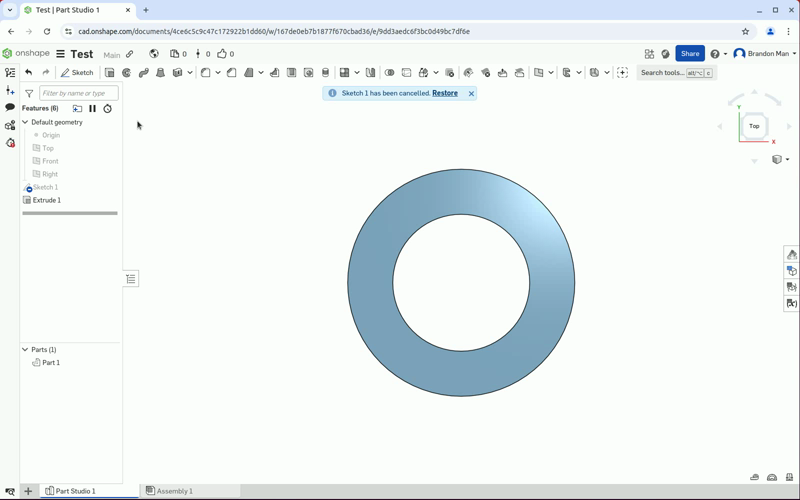
mouse_move(73, 189)
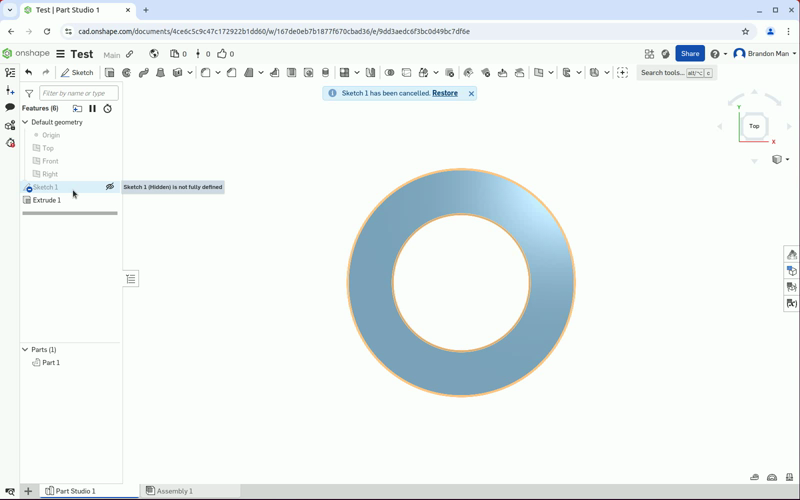
click(73, 189)
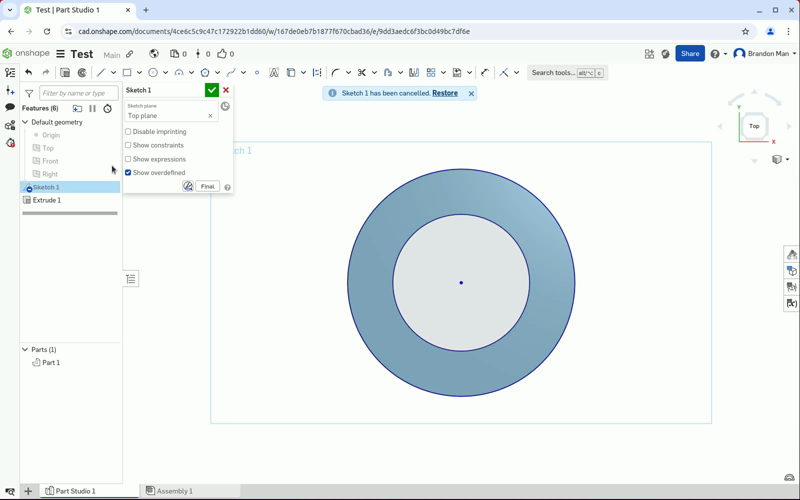
mouse_move(229, 92)
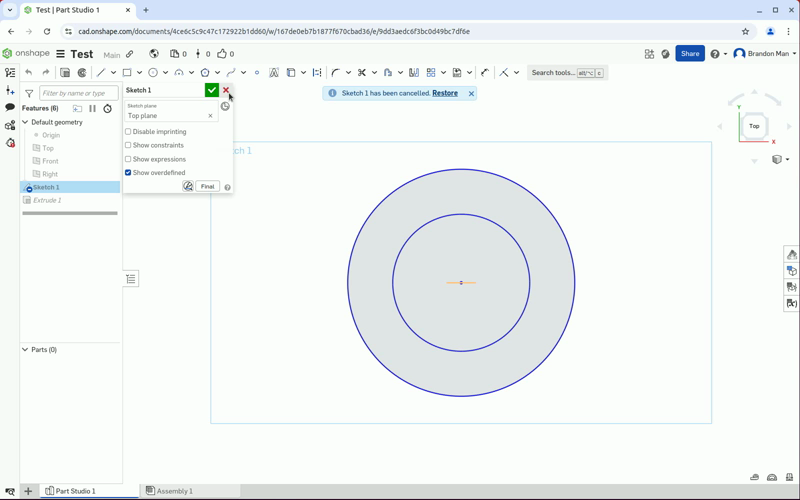
click(229, 92)
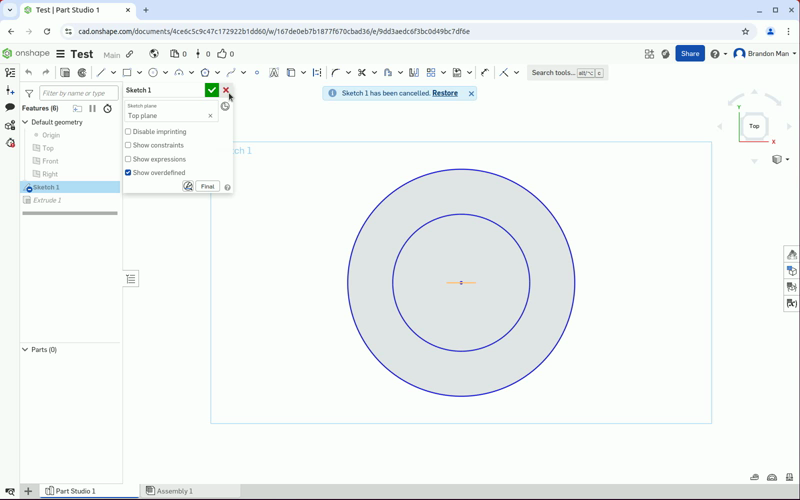
key(shift+s)
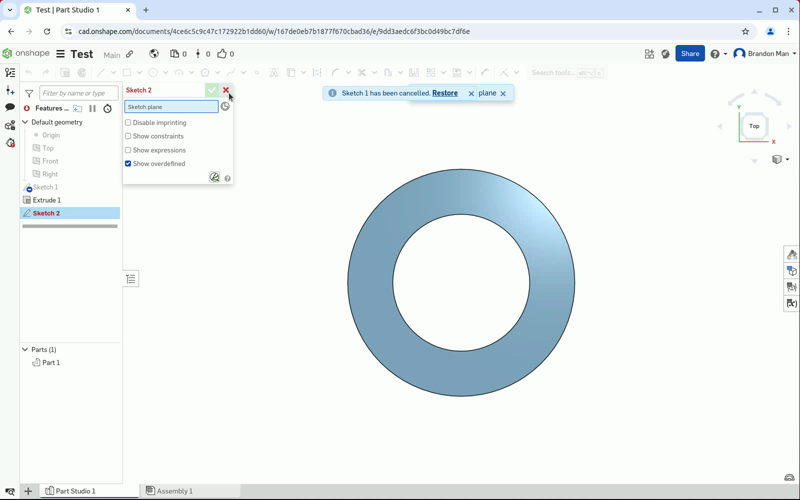
mouse_move(73, 150)
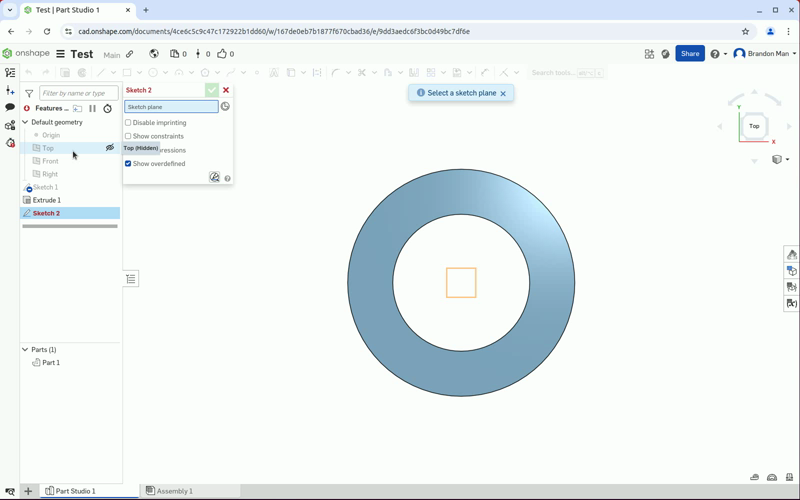
click(73, 150)
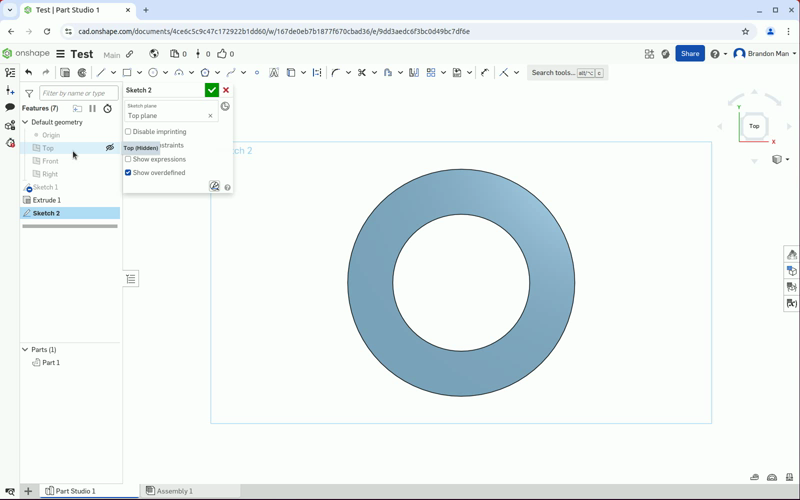
mouse_move(73, 352)
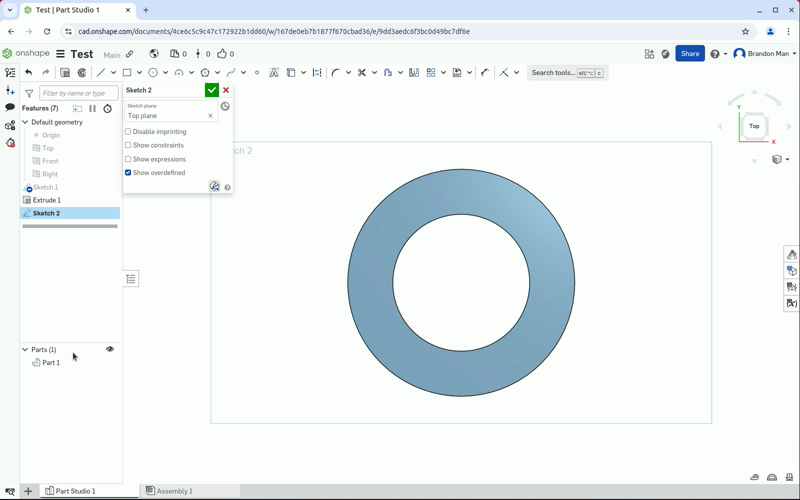
key(y)
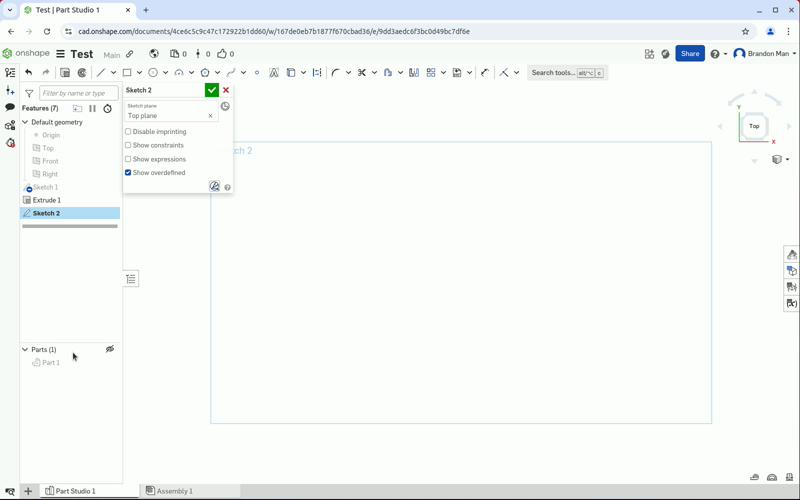
key(c)
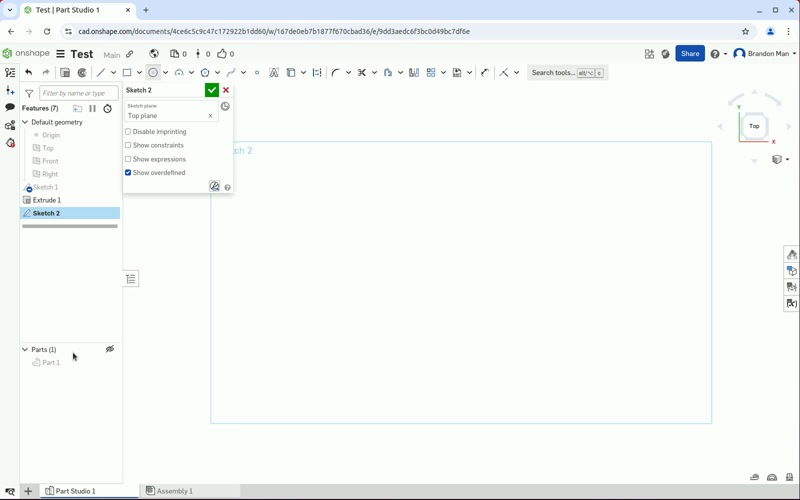
key_down(shift)
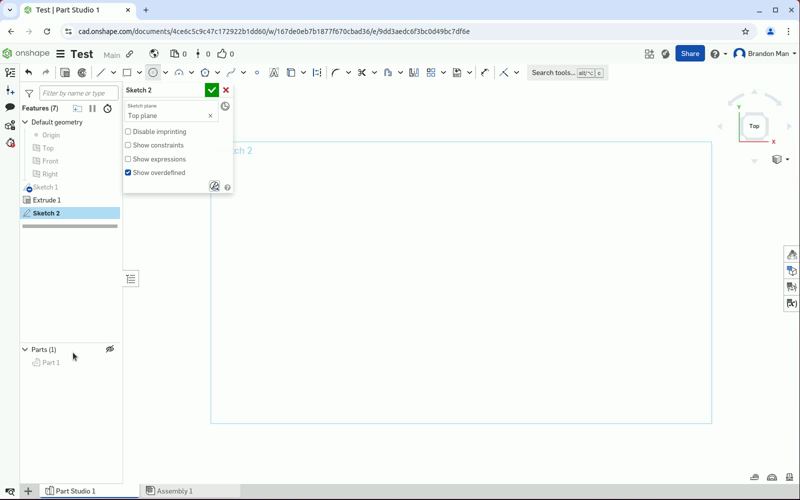
mouse_move(461, 282)
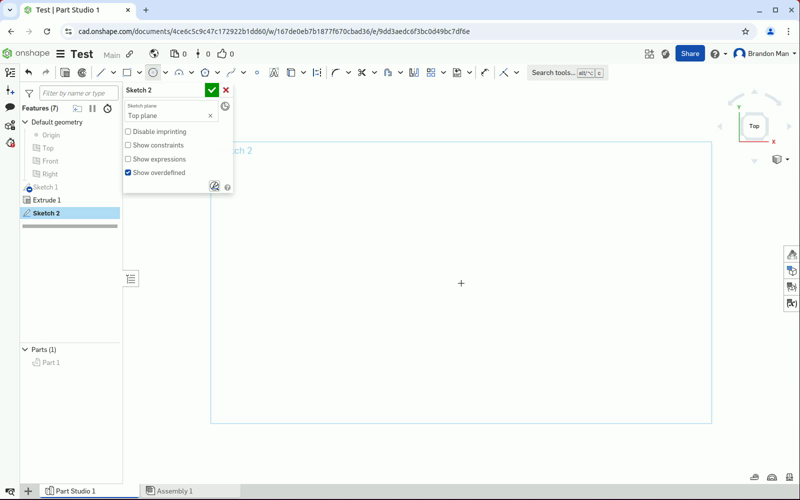
click(461, 282)
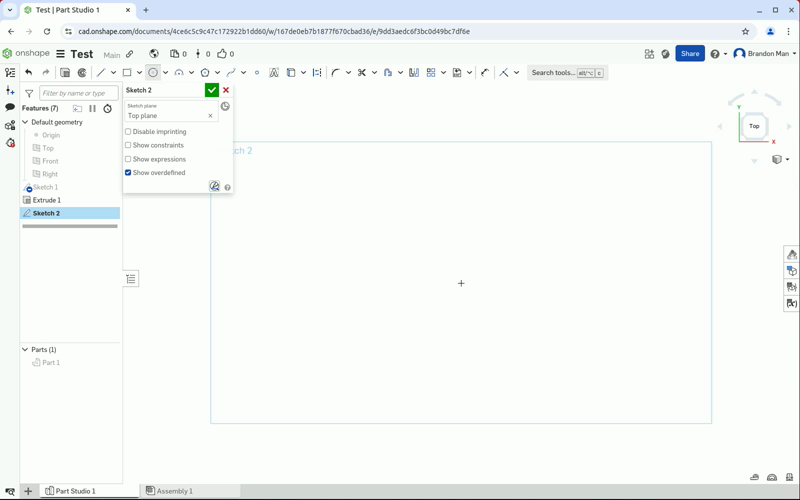
key_up(shift)
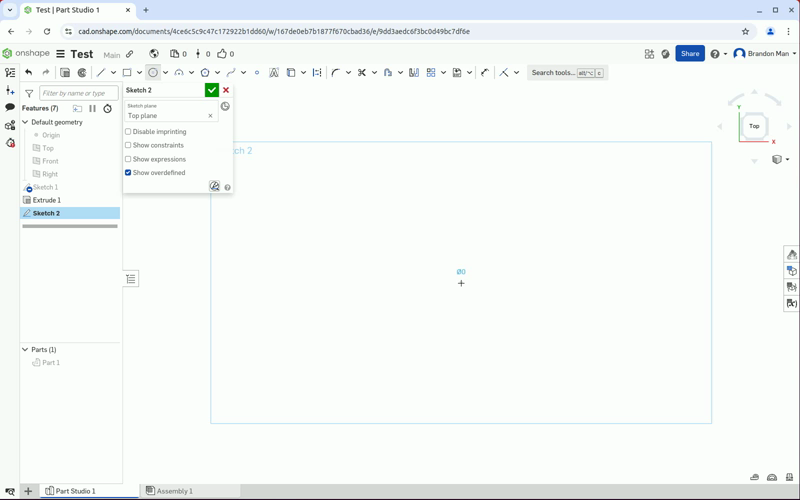
mouse_move(522, 282)
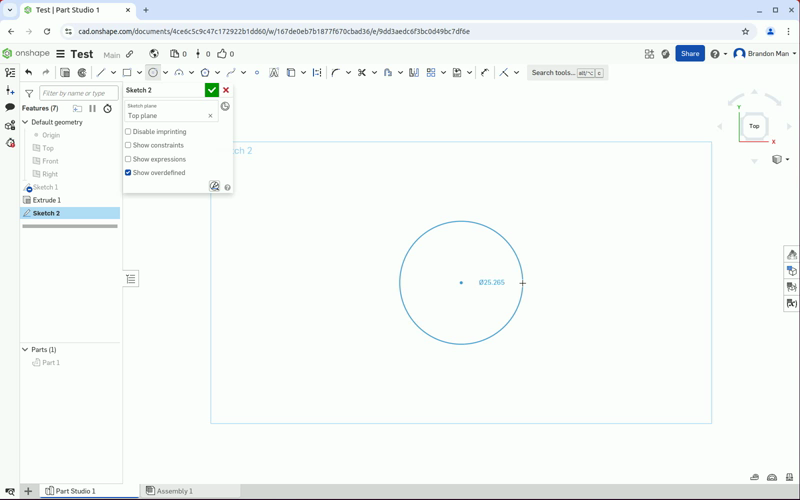
click(522, 282)
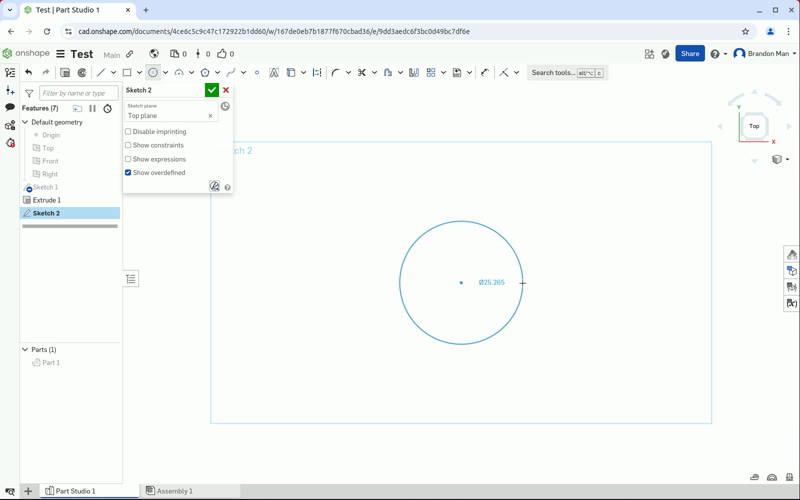
key(esc)
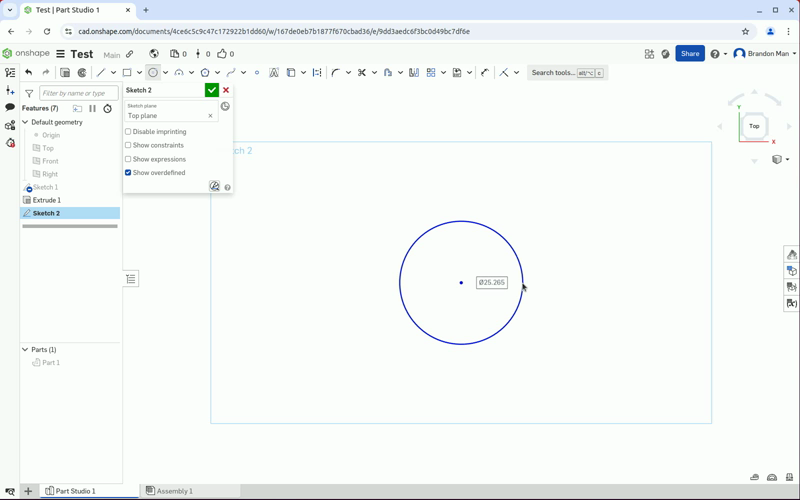
key(c)
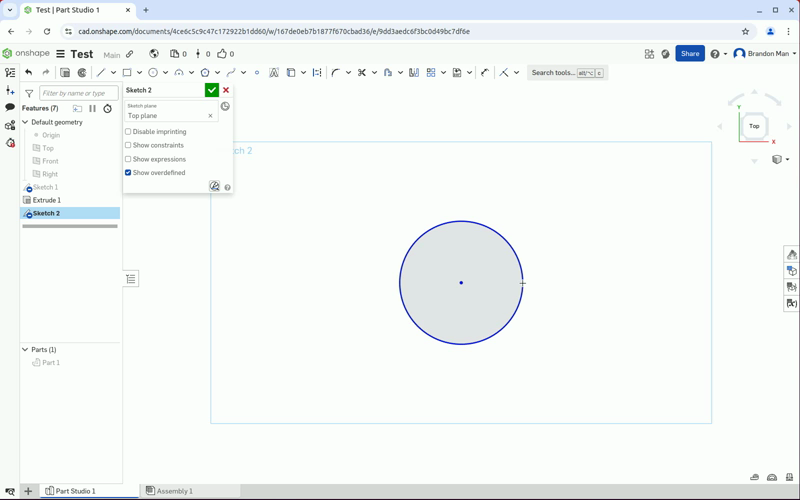
key_down(shift)
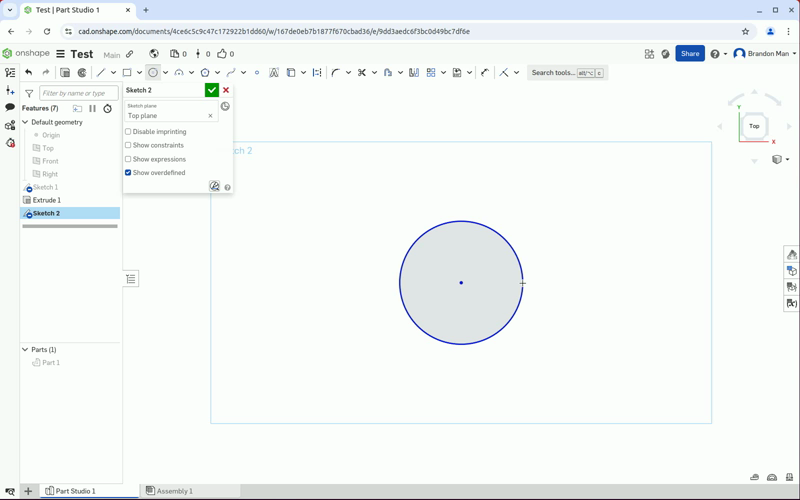
mouse_move(461, 282)
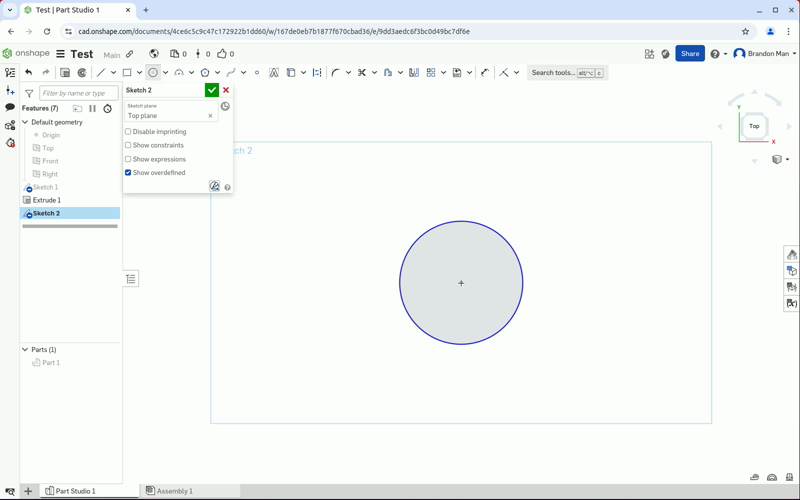
click(461, 282)
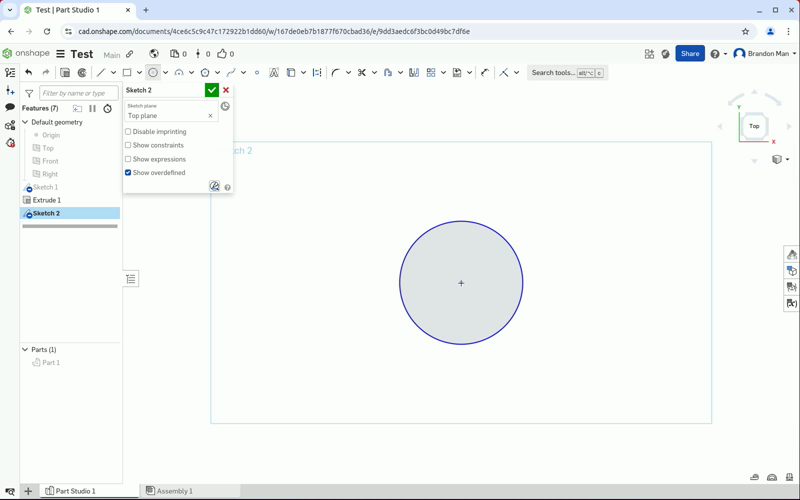
key_up(shift)
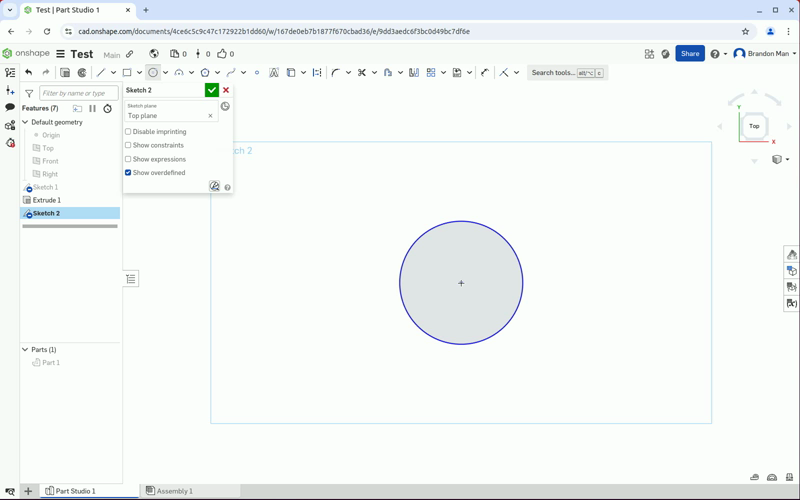
mouse_move(467, 282)
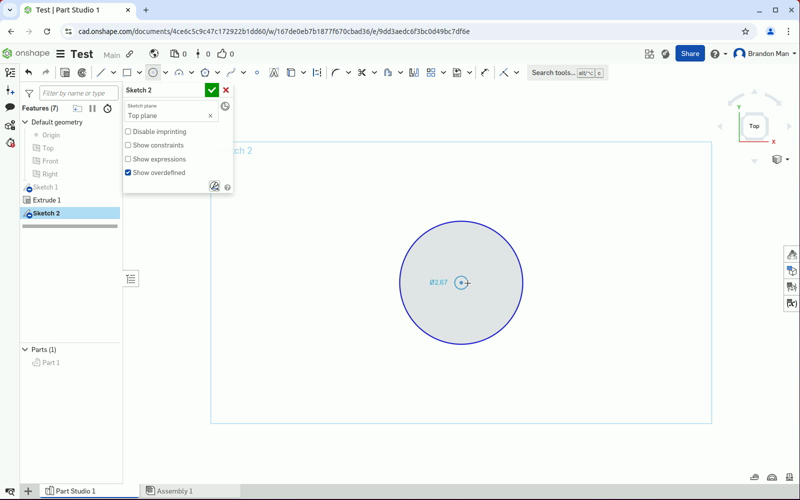
click(467, 282)
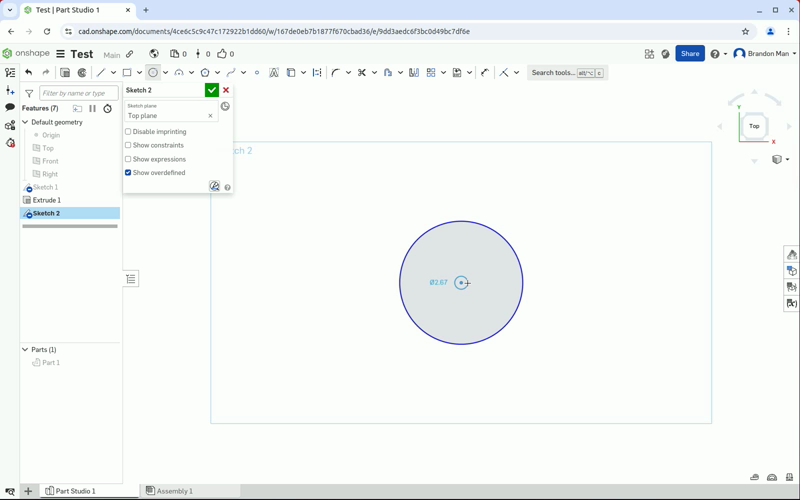
key(esc)
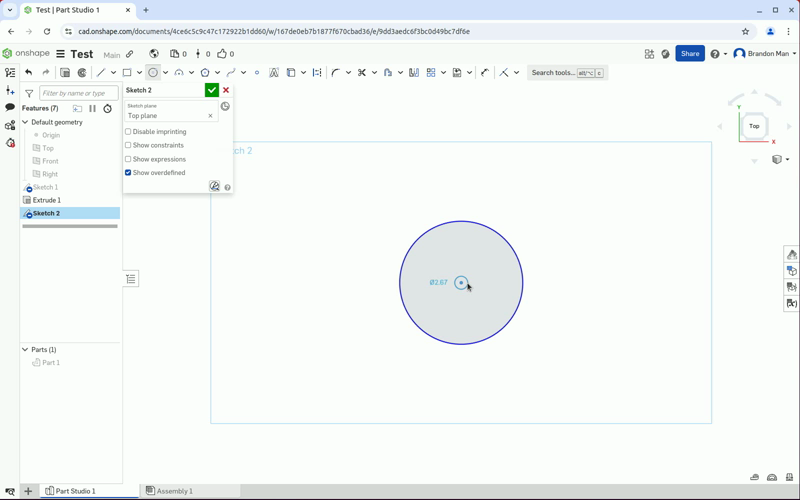
mouse_move(460, 310)
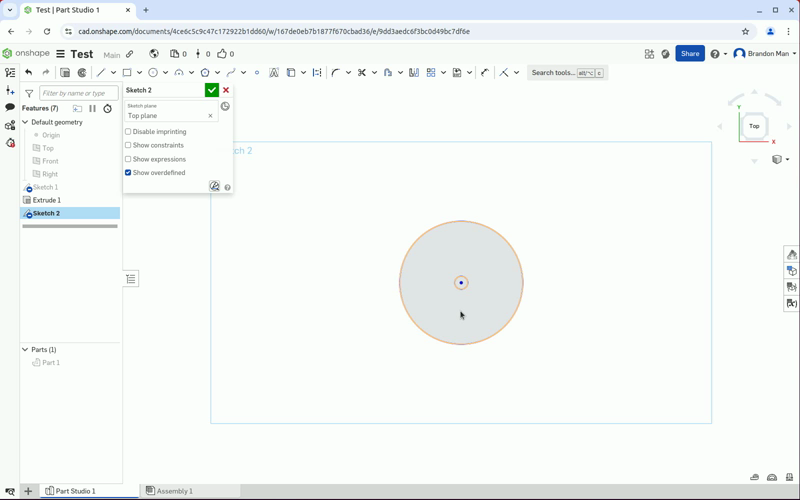
click(460, 310)
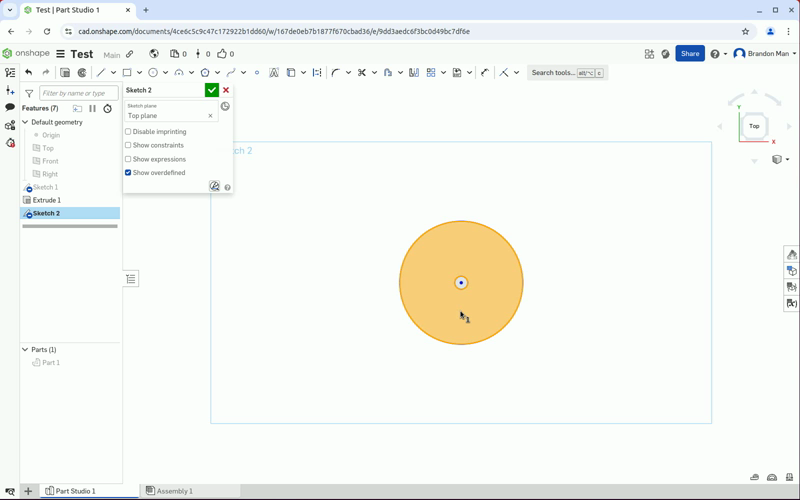
mouse_move(73, 352)
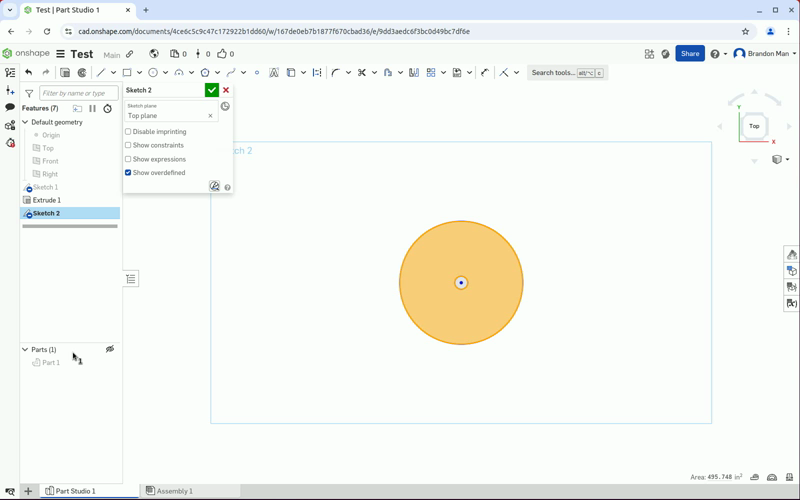
key(shift+y)
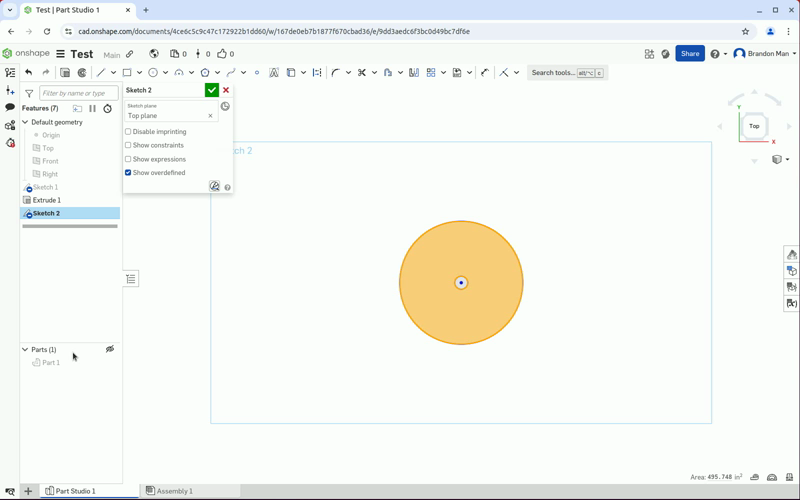
key(shift+e)
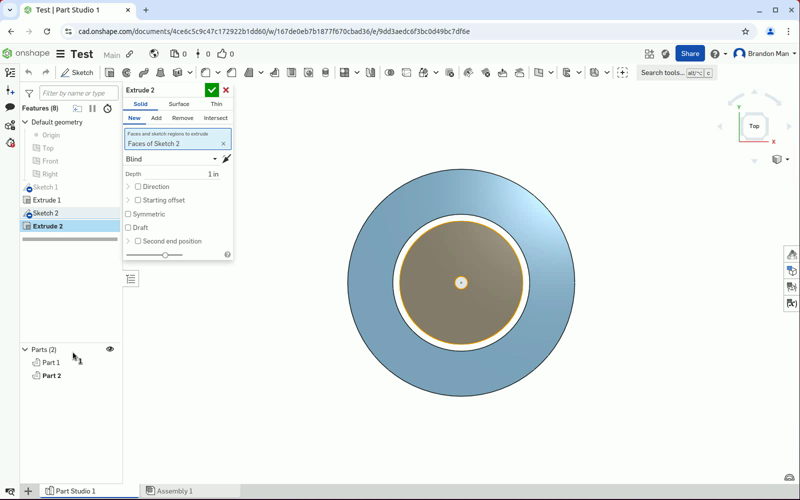
mouse_move(143, 106)
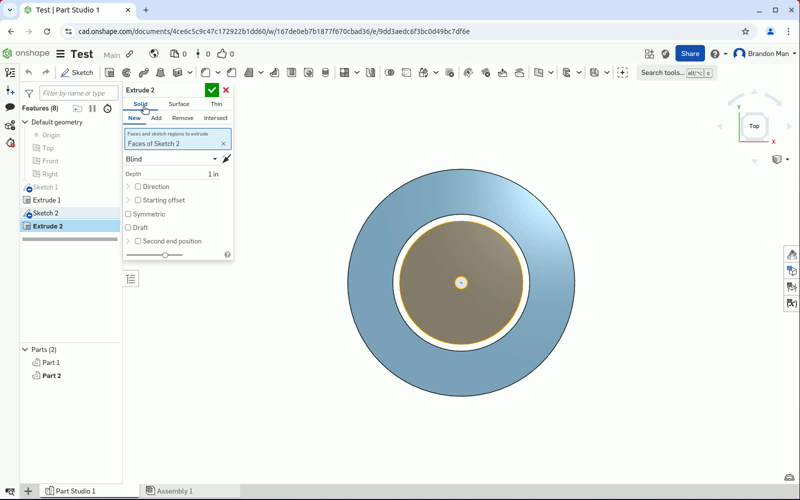
click(143, 106)
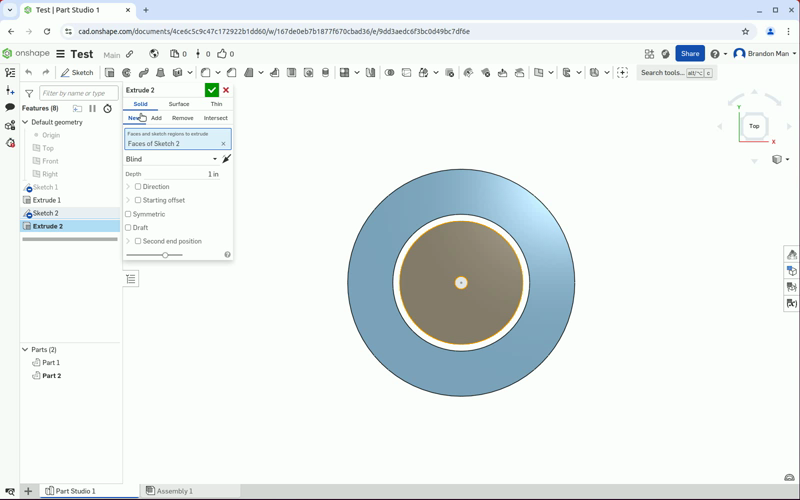
mouse_move(137, 120)
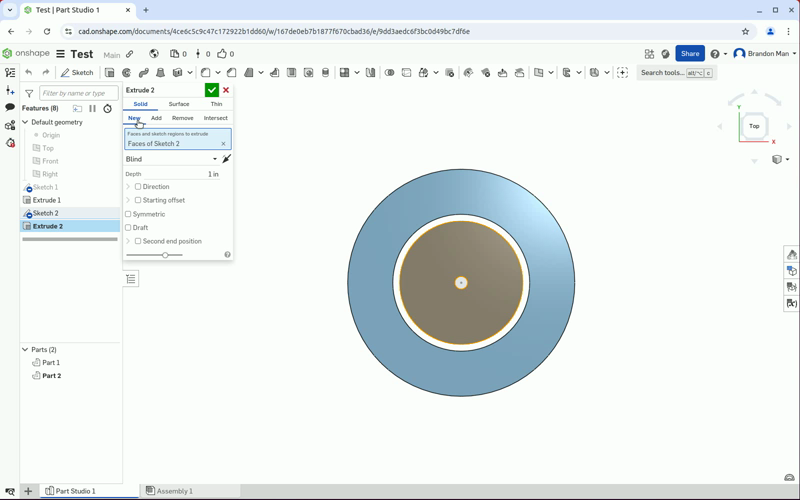
click(137, 120)
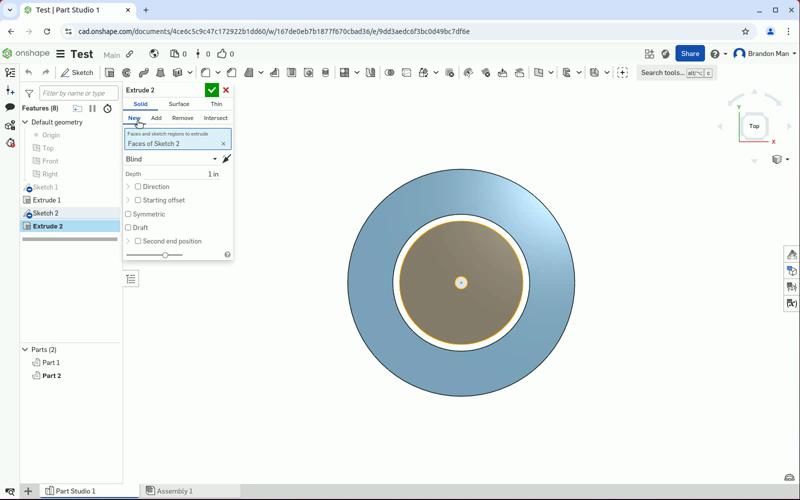
key(tab, 4)
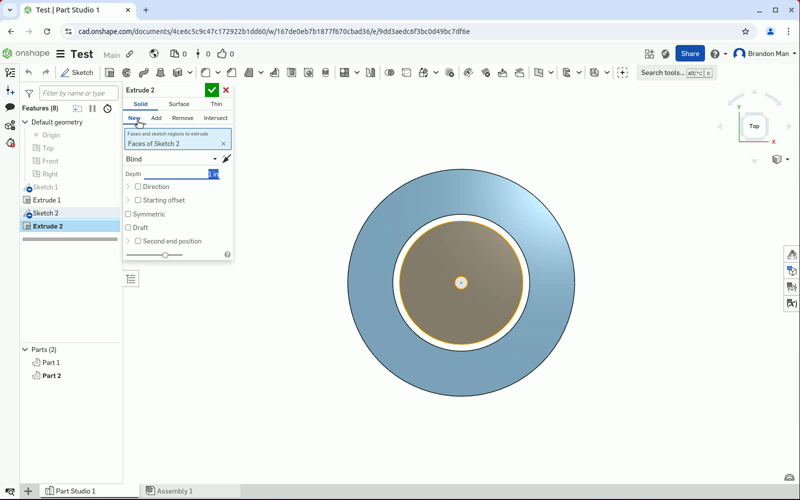
text(1.685)
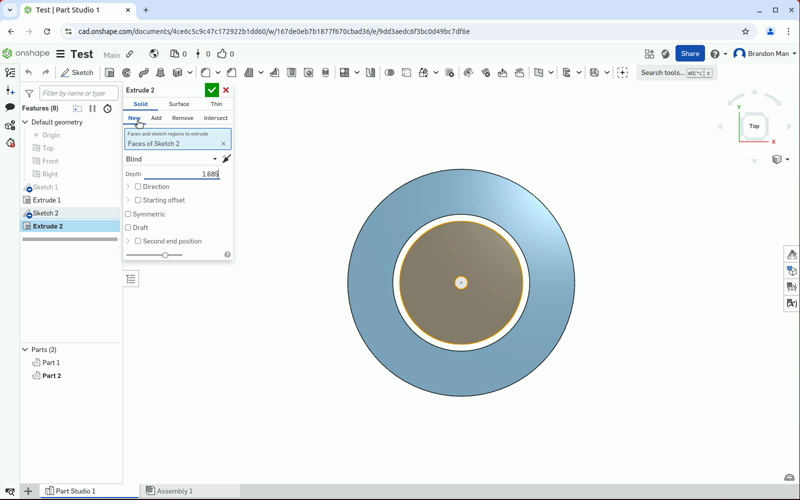
key(enter)
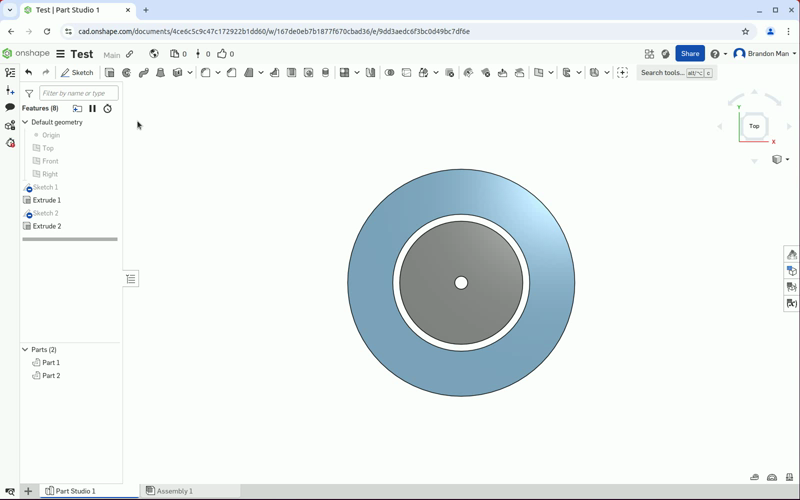
key(shift+h)
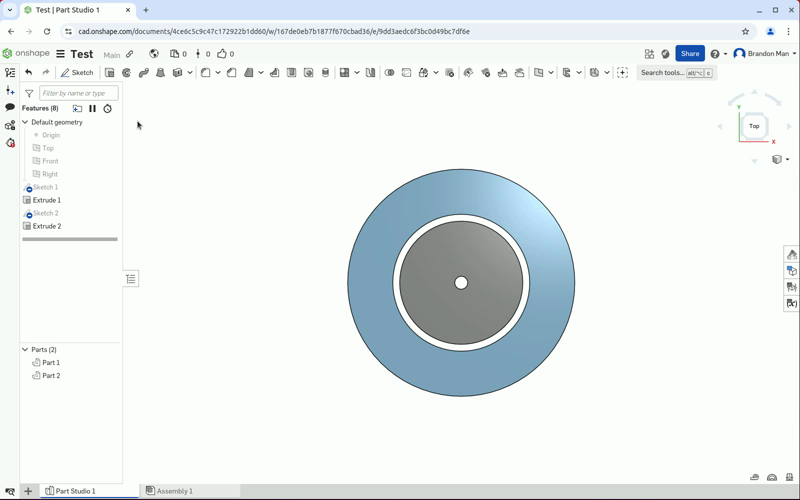
key(shift+h)
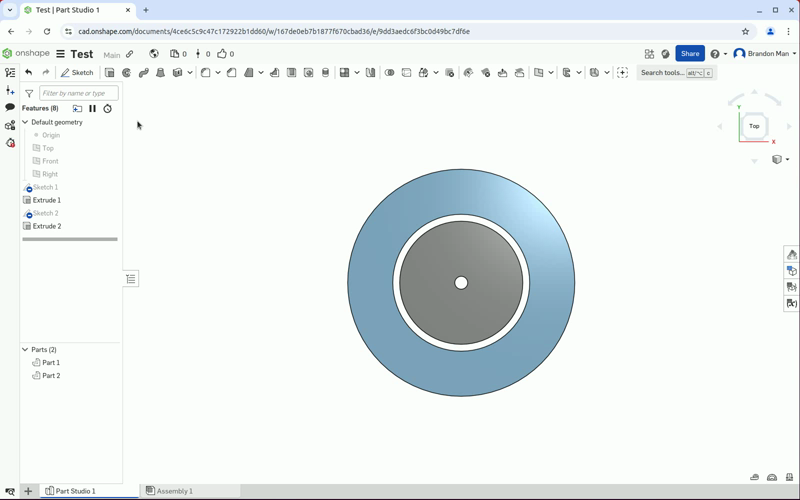
mouse_move(73, 189)
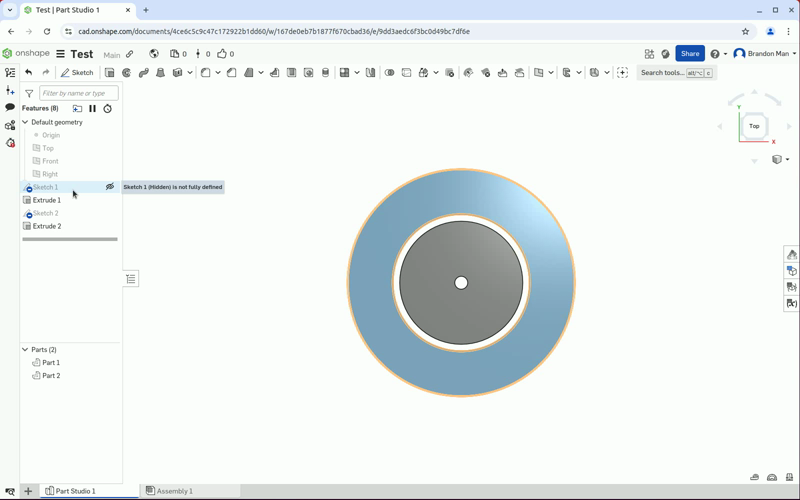
click(73, 189)
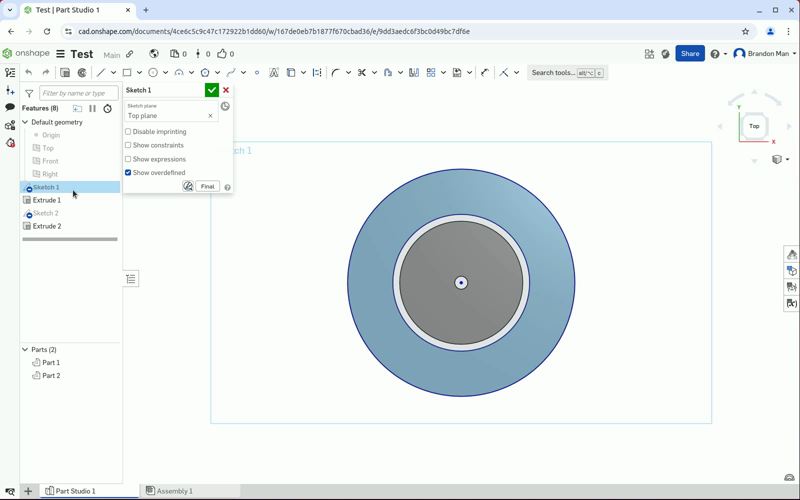
mouse_move(229, 92)
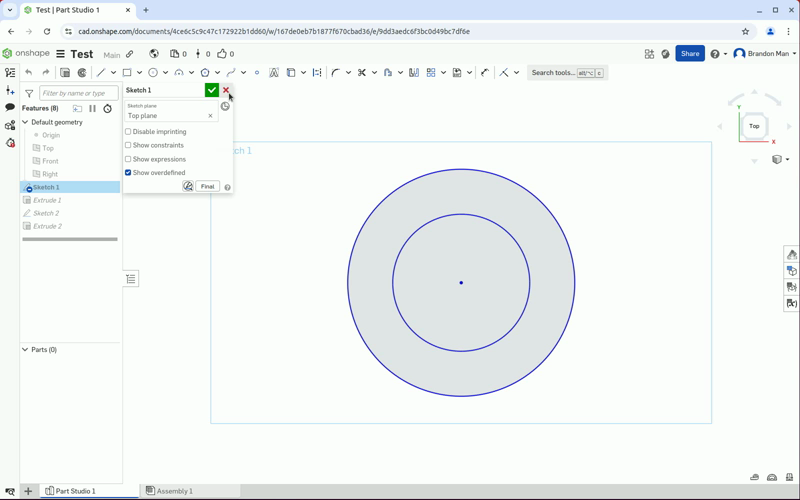
click(229, 92)
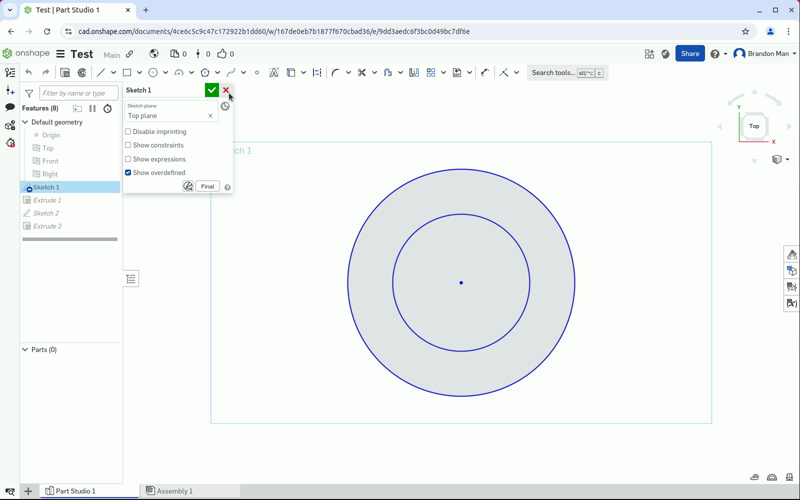
key(shift+s)
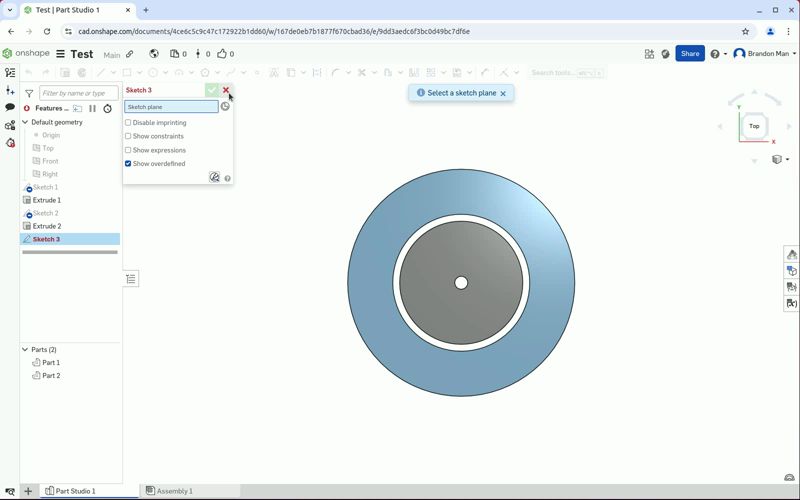
mouse_move(73, 150)
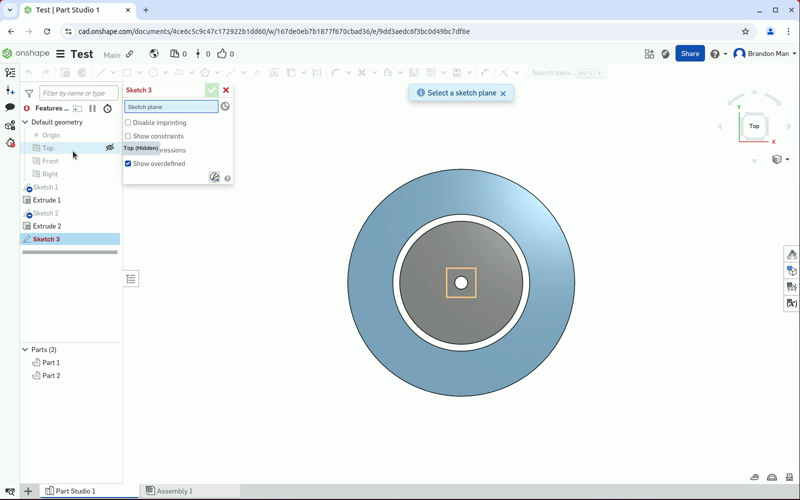
click(73, 150)
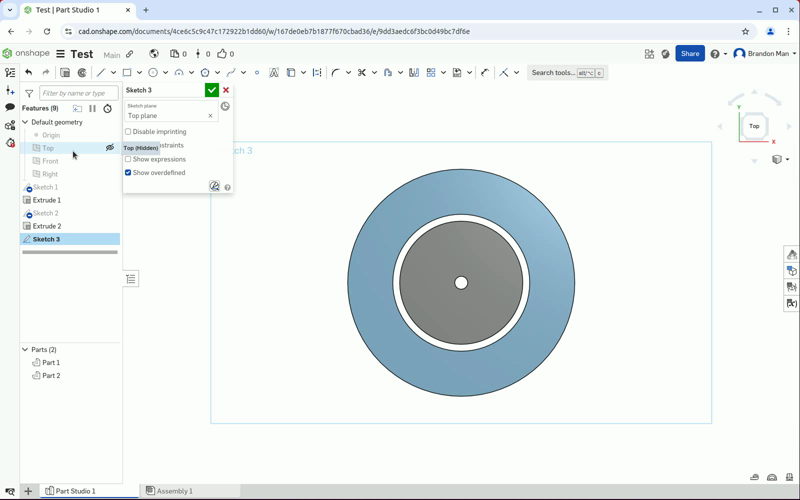
mouse_move(73, 352)
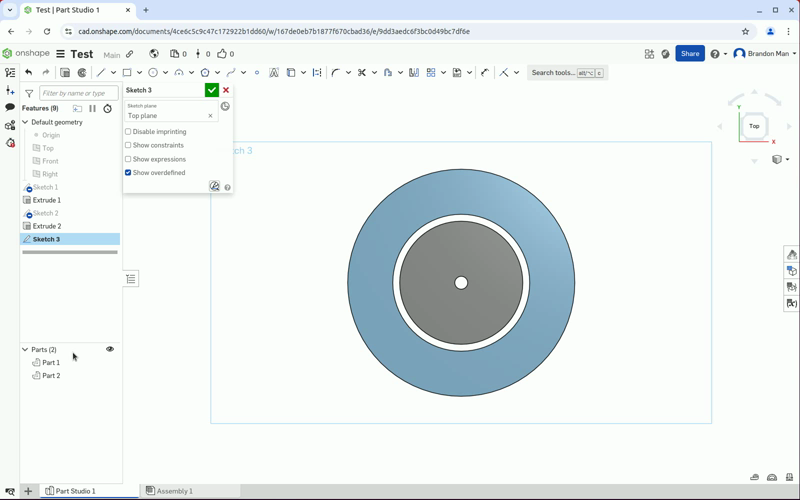
key(y)
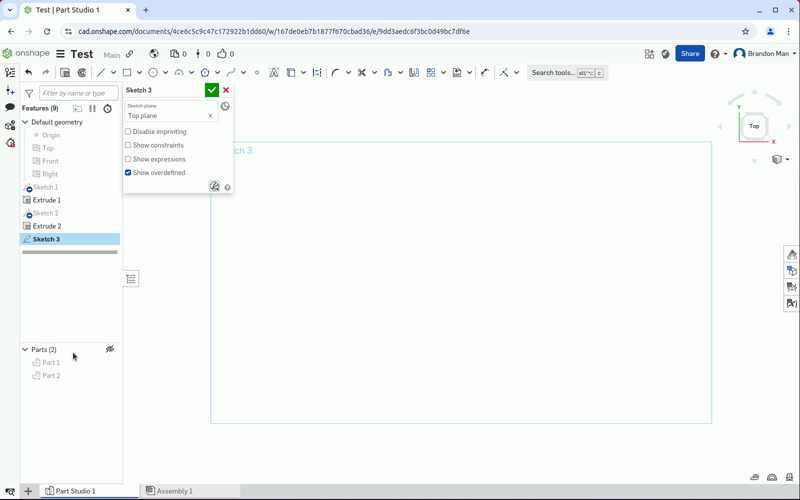
key(c)
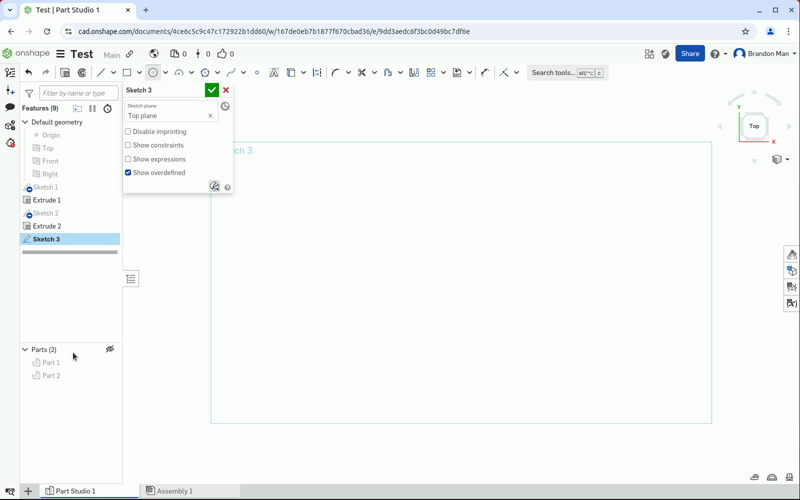
key_down(shift)
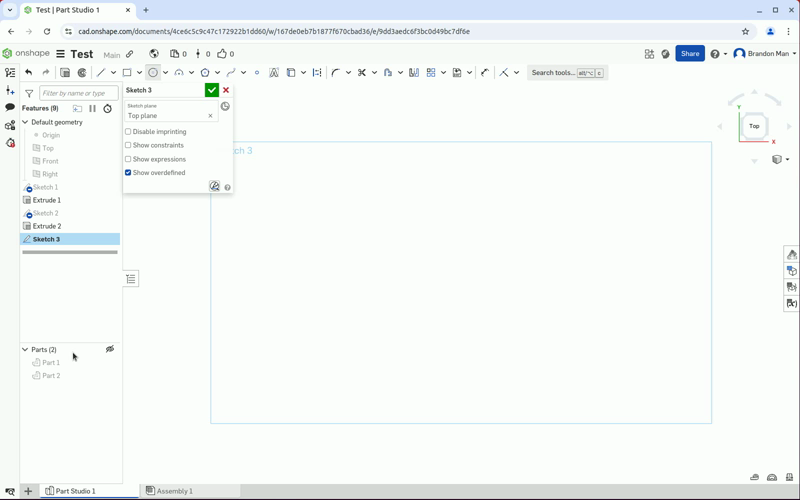
mouse_move(461, 282)
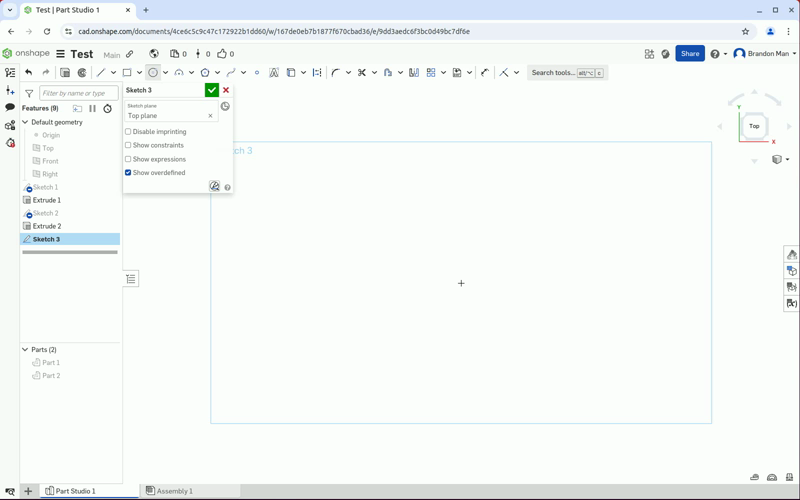
click(461, 282)
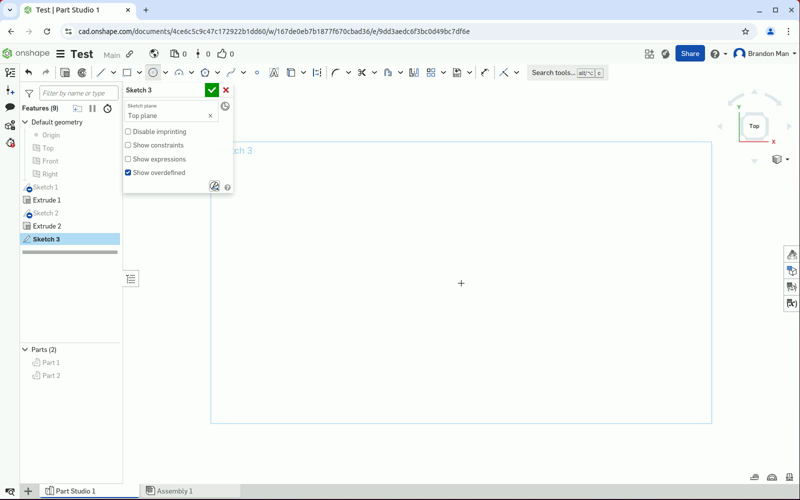
key_up(shift)
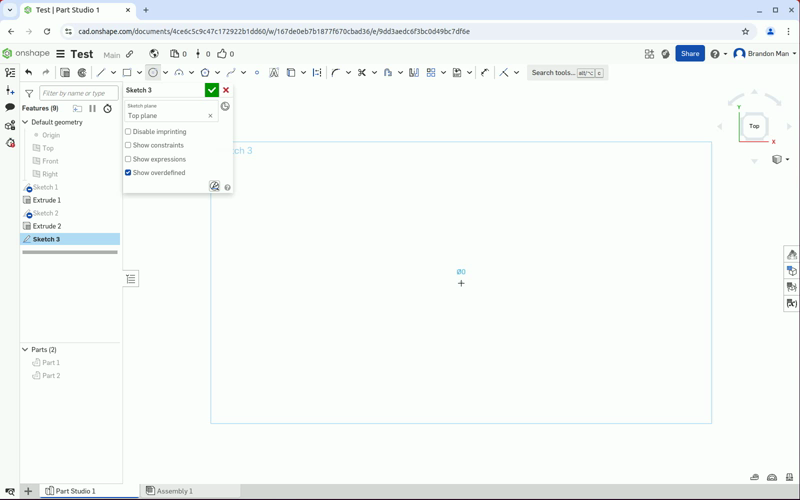
mouse_move(531, 282)
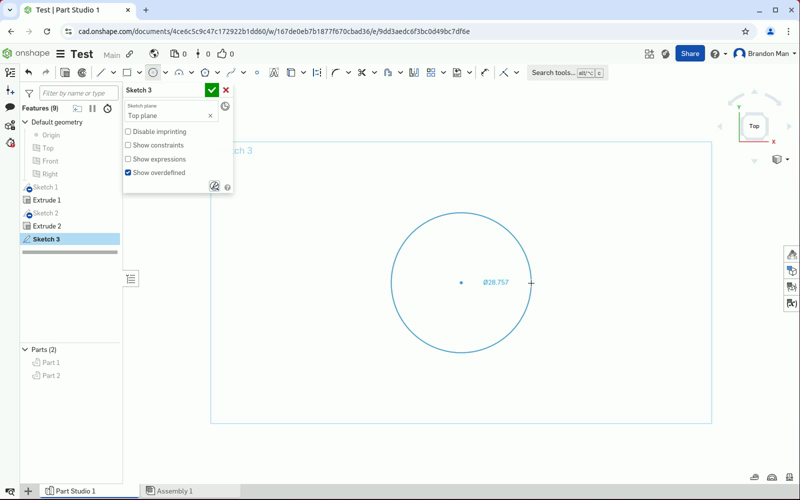
click(531, 282)
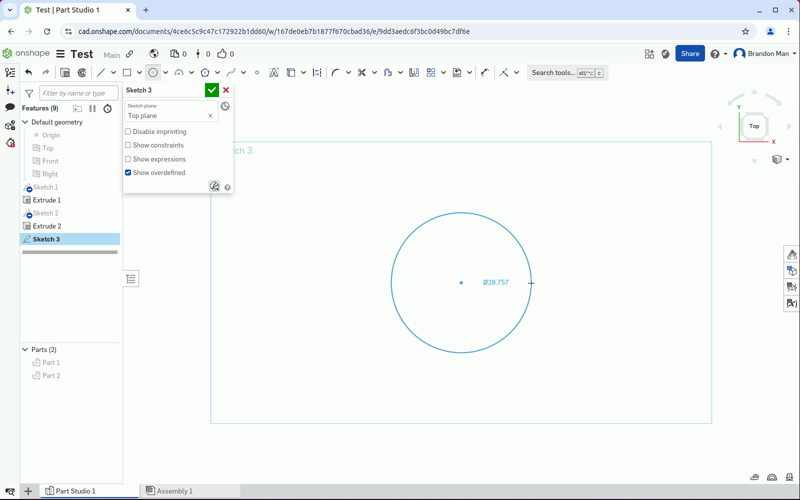
key(esc)
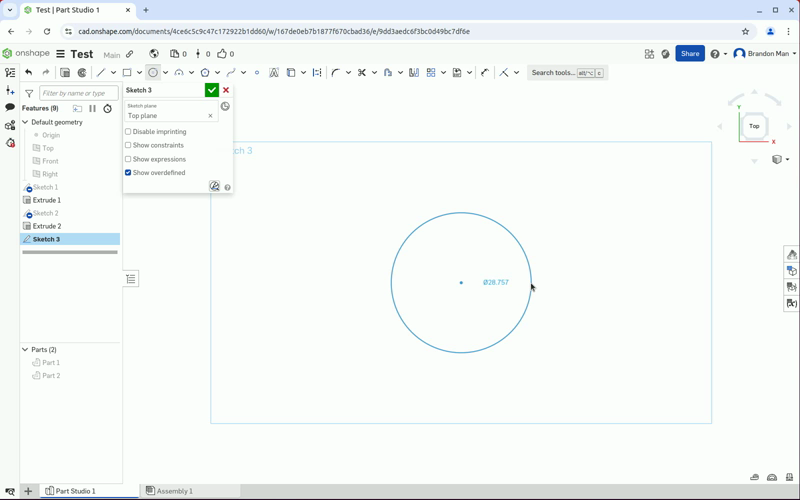
key(c)
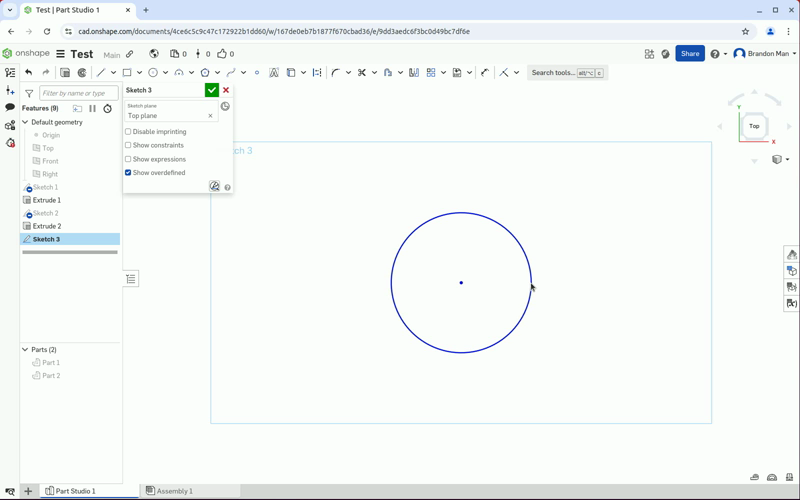
key_down(shift)
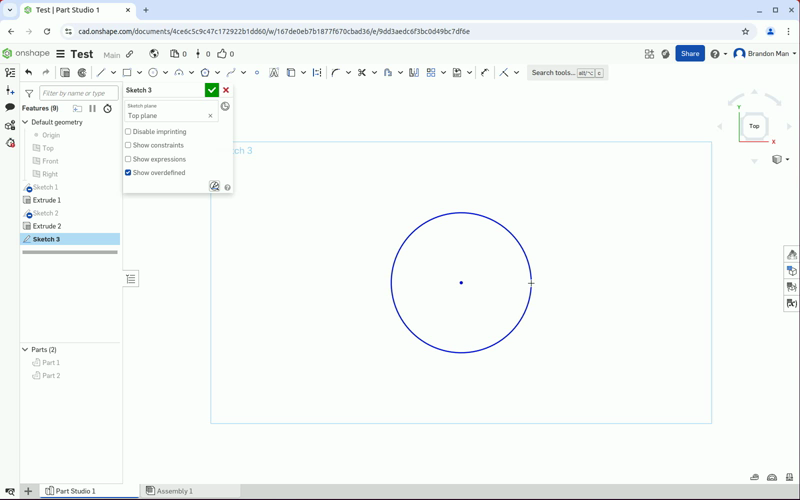
mouse_move(461, 282)
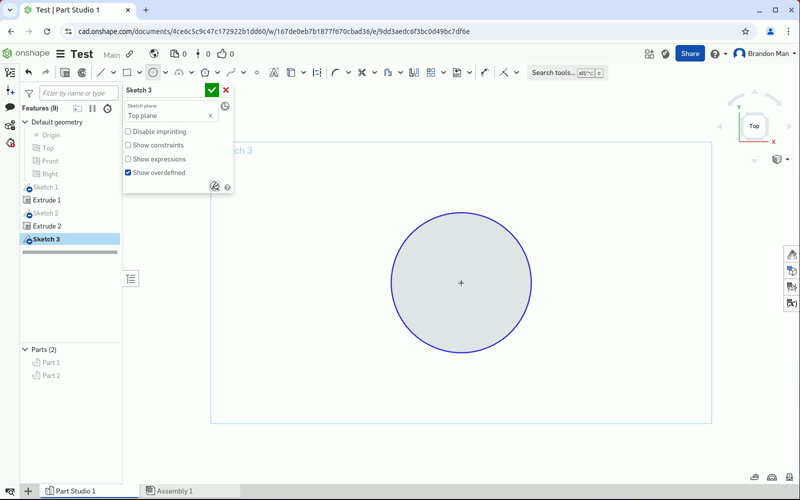
click(461, 282)
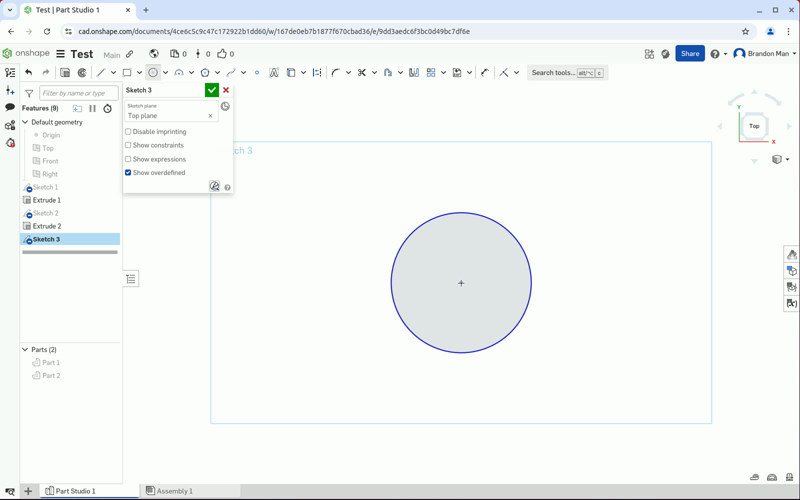
key_up(shift)
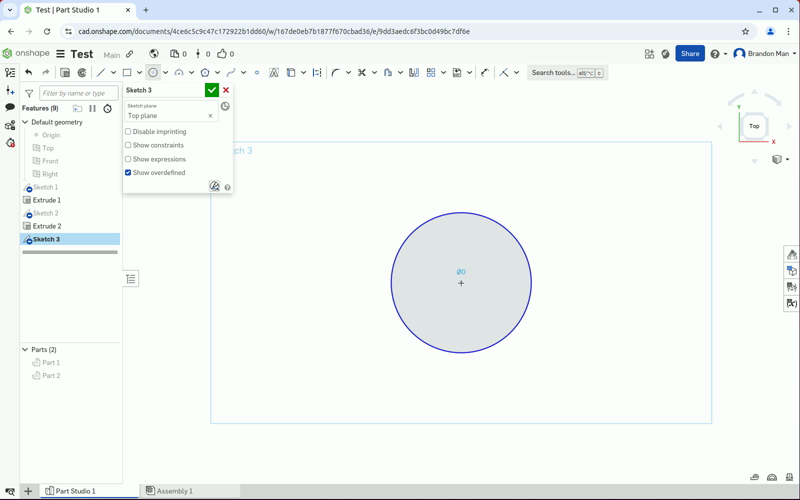
mouse_move(523, 282)
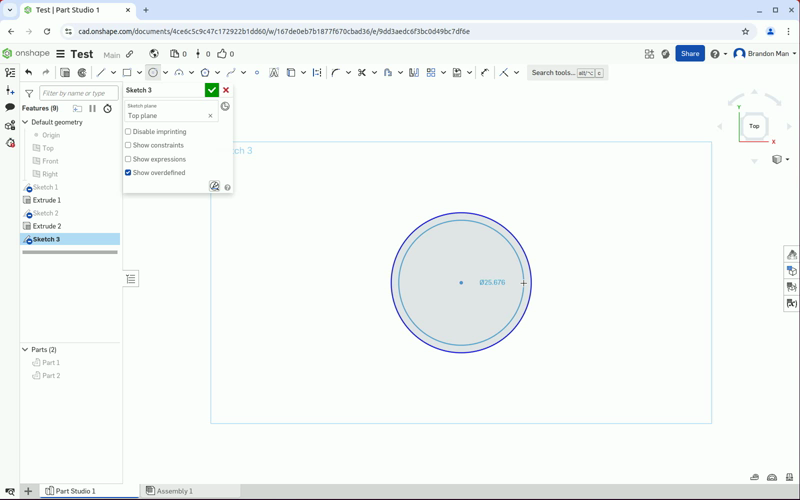
click(523, 282)
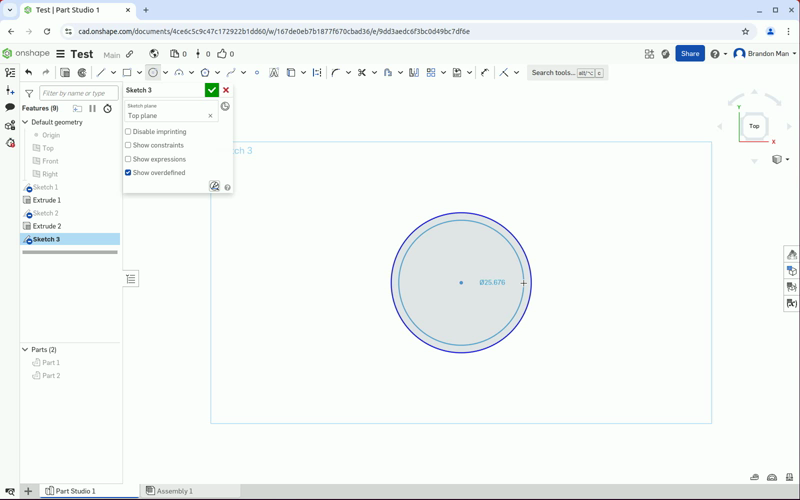
key(esc)
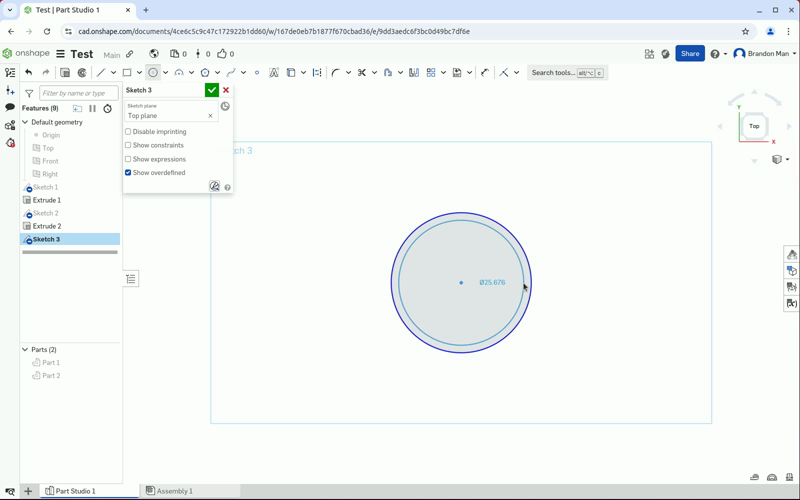
mouse_move(400, 312)
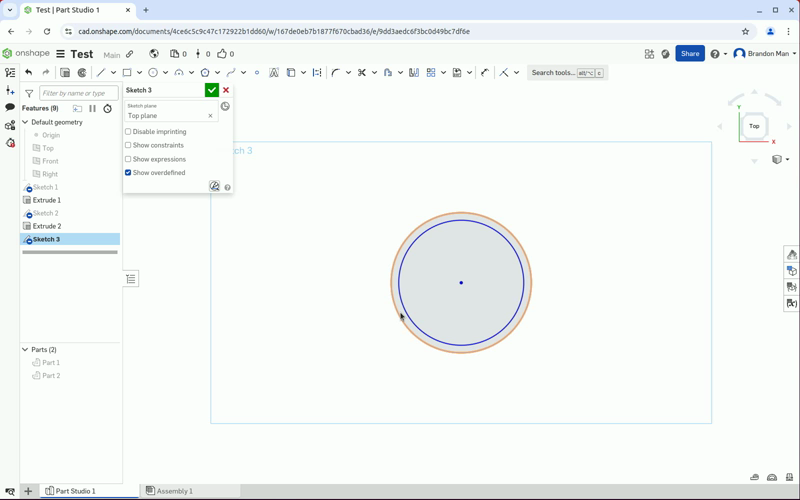
click(400, 312)
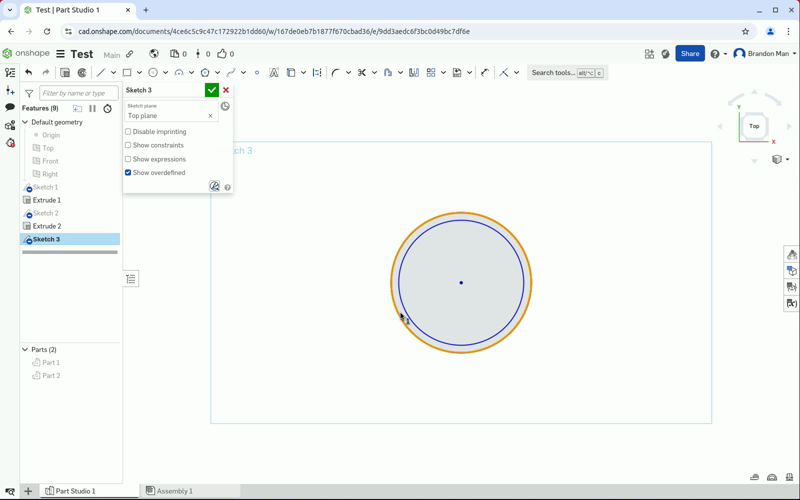
mouse_move(73, 352)
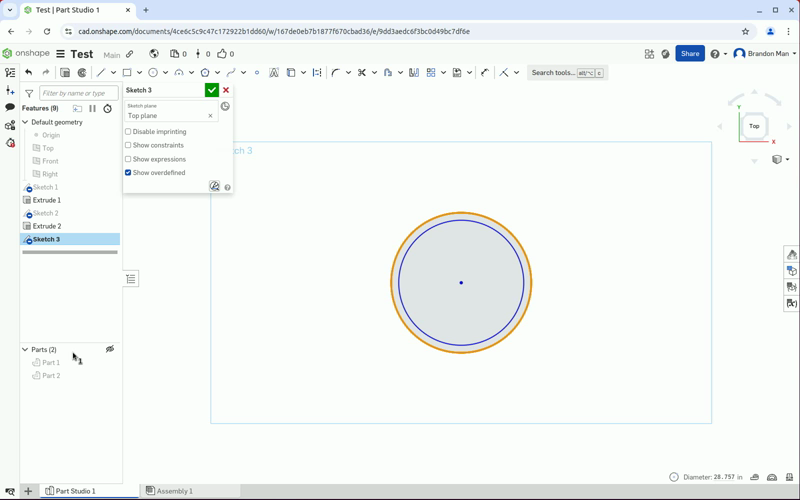
key(shift+y)
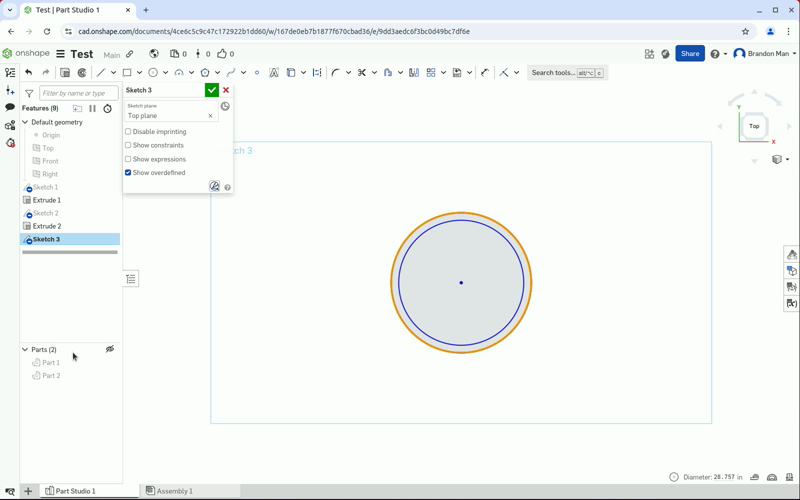
key(shift+e)
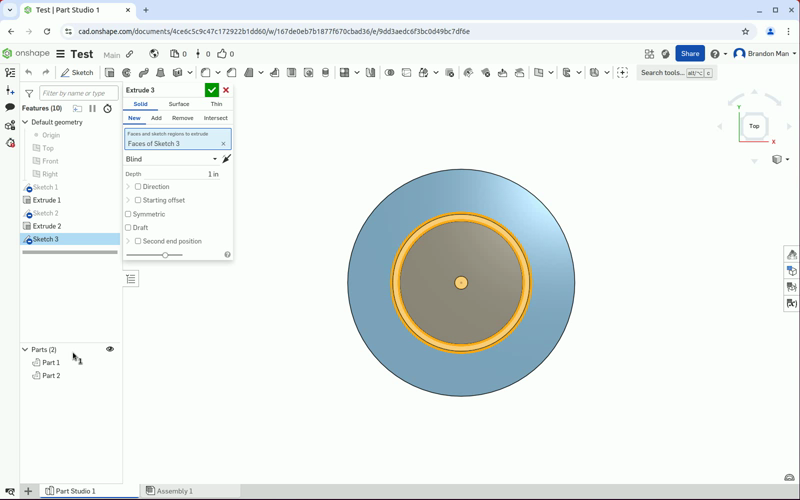
mouse_move(143, 106)
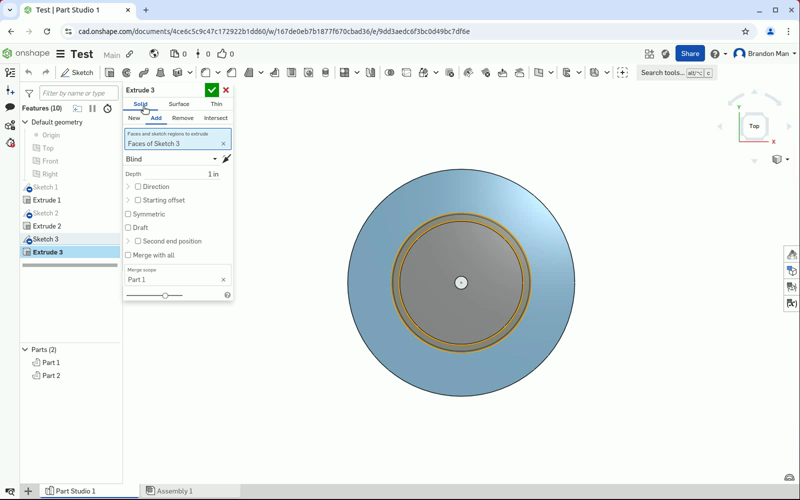
click(143, 106)
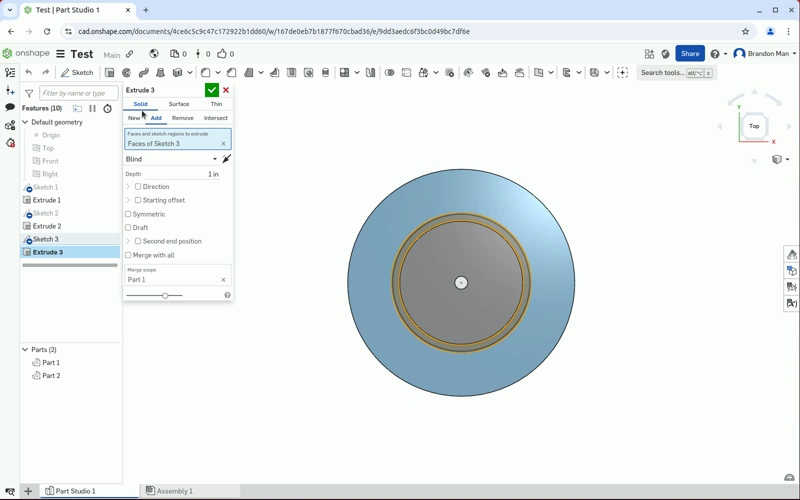
mouse_move(137, 120)
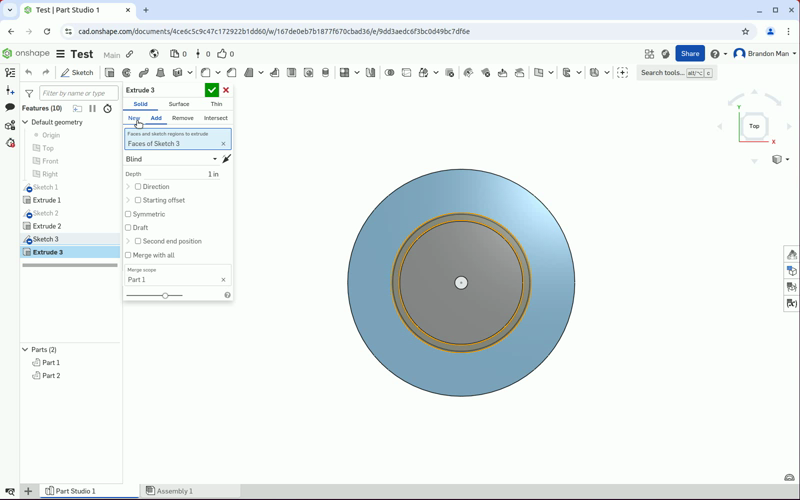
click(137, 120)
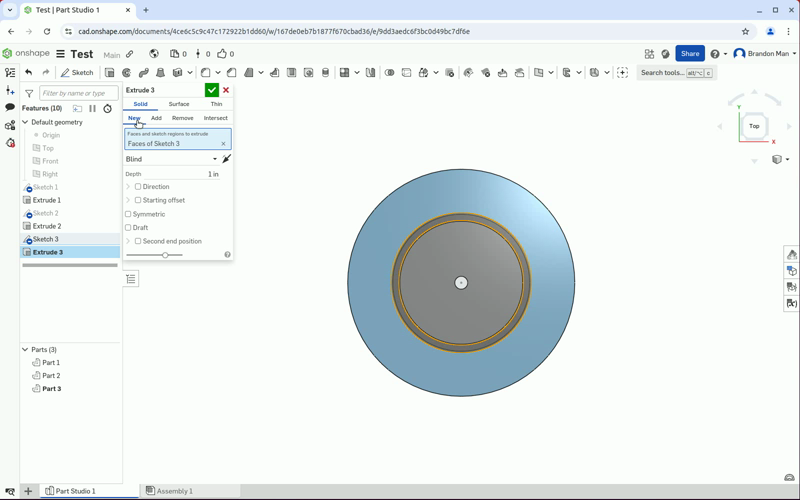
key(tab, 4)
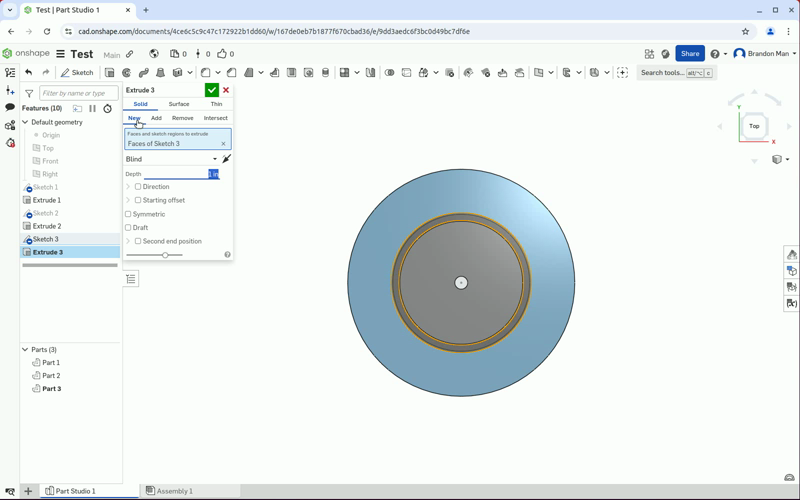
text(1.685)
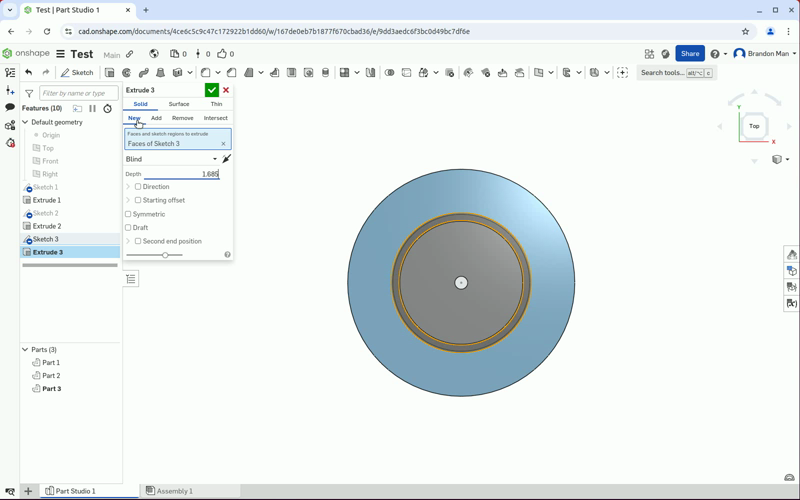
key(enter)
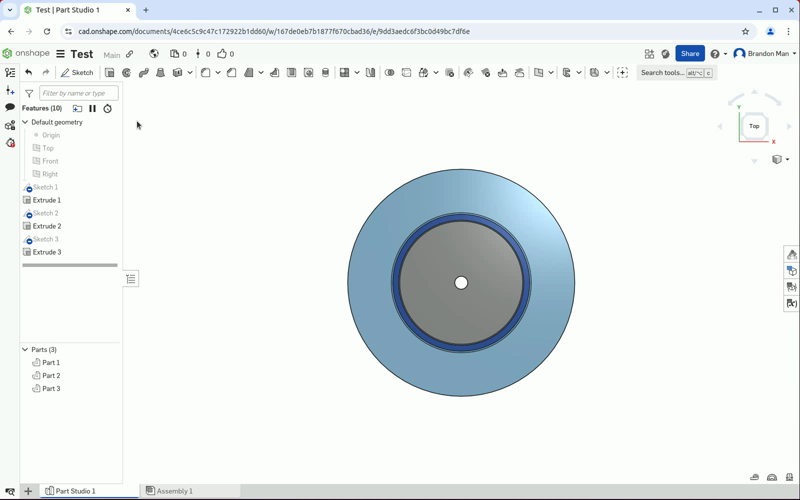
key(shift+h)
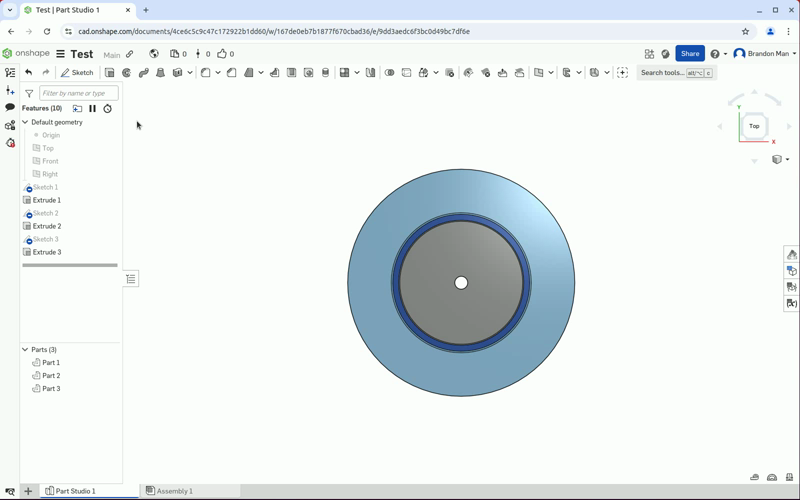
key(shift+h)
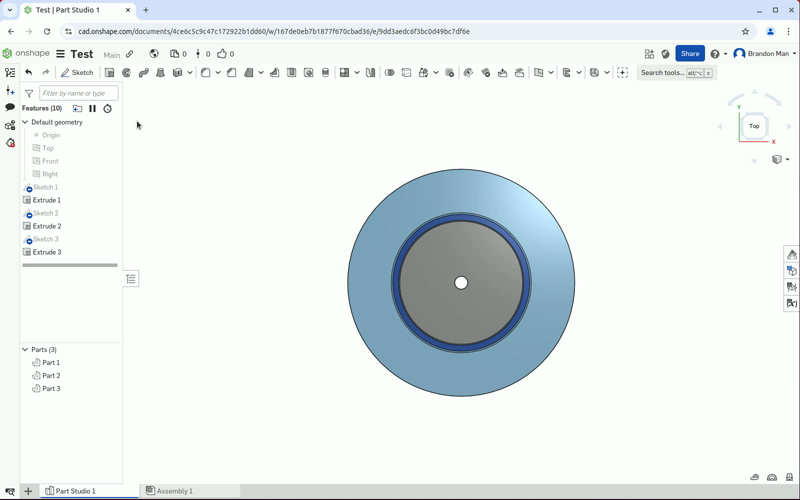
mouse_move(73, 189)
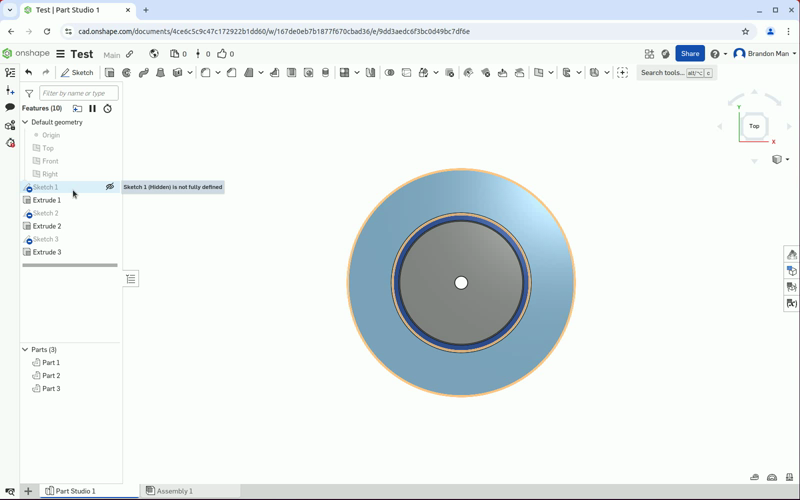
click(73, 189)
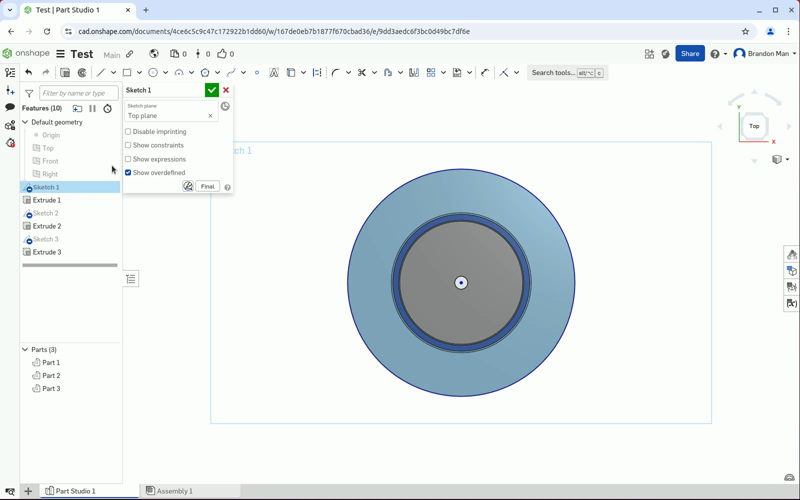
mouse_move(229, 92)
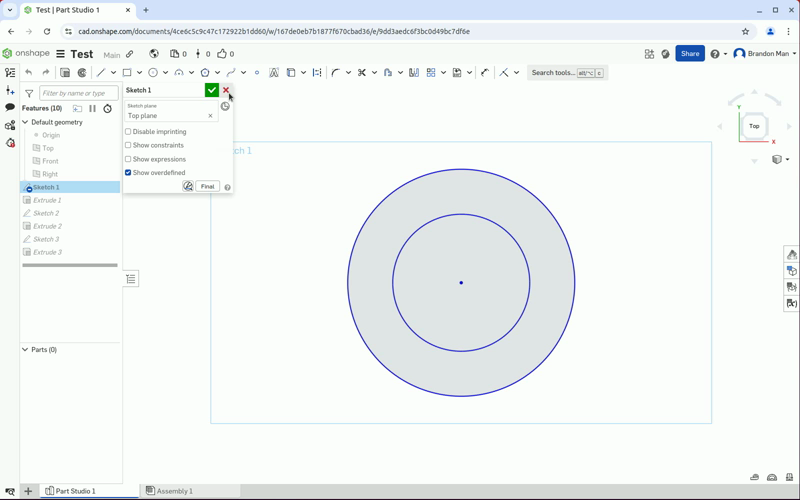
click(229, 92)
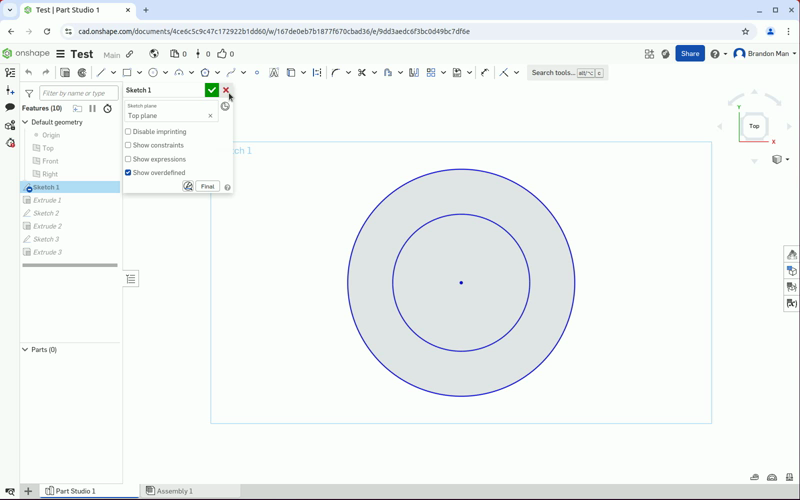
key(shift+s)
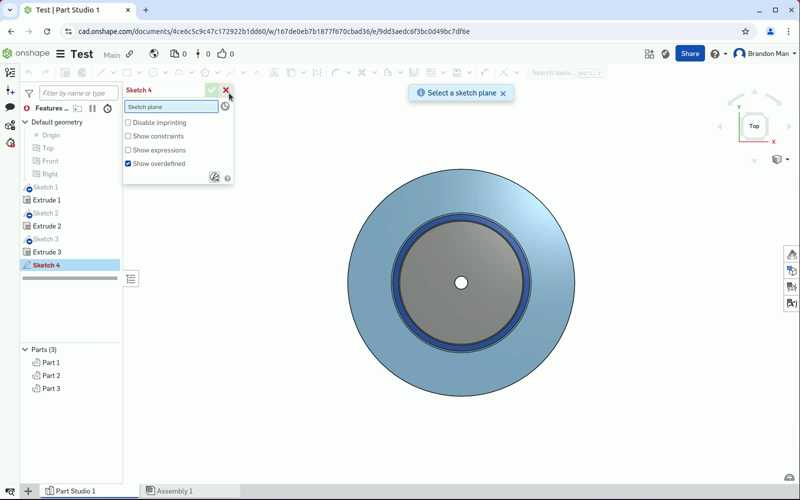
mouse_move(73, 150)
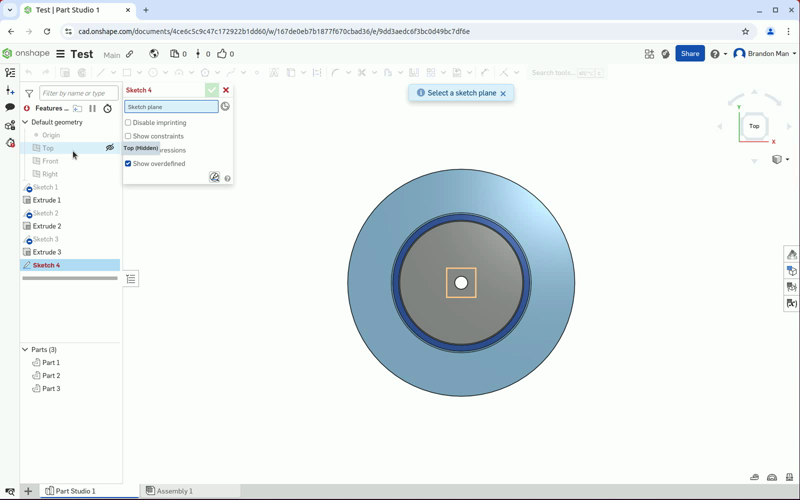
click(73, 150)
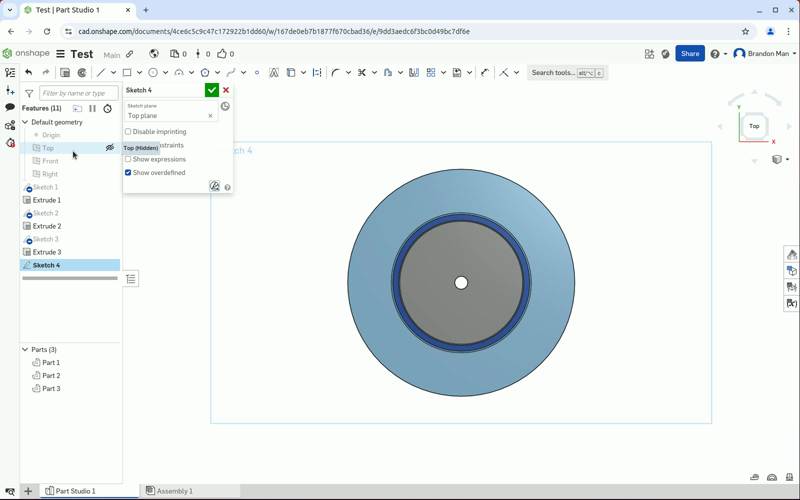
mouse_move(73, 352)
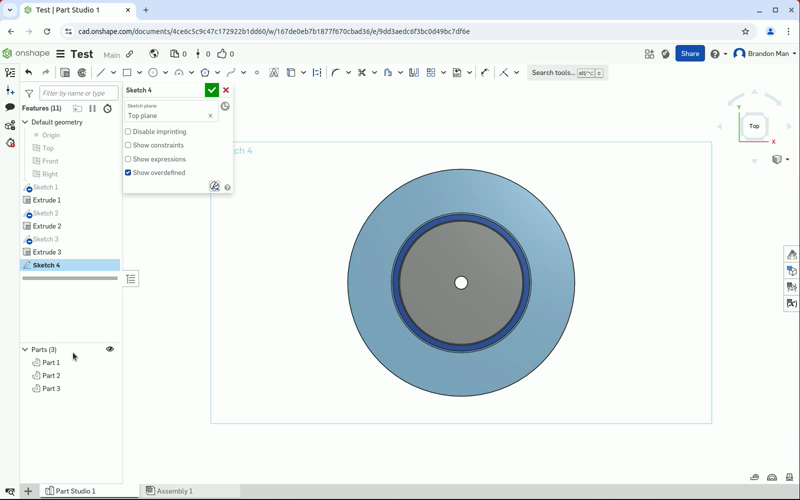
key(y)
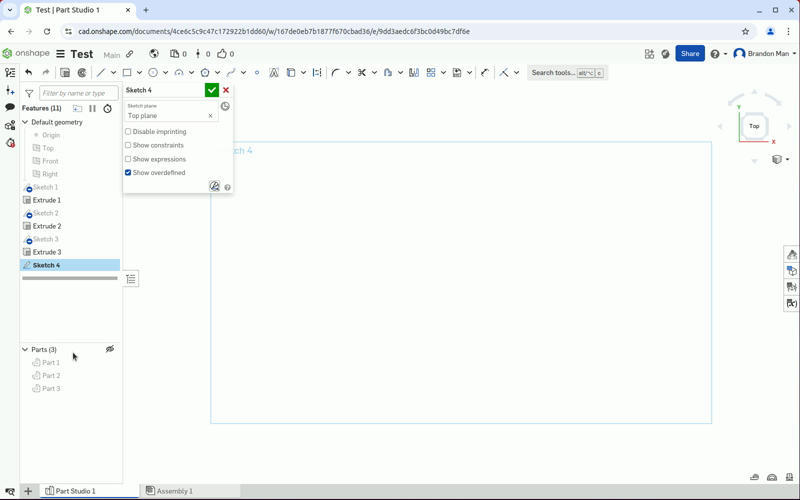
key(c)
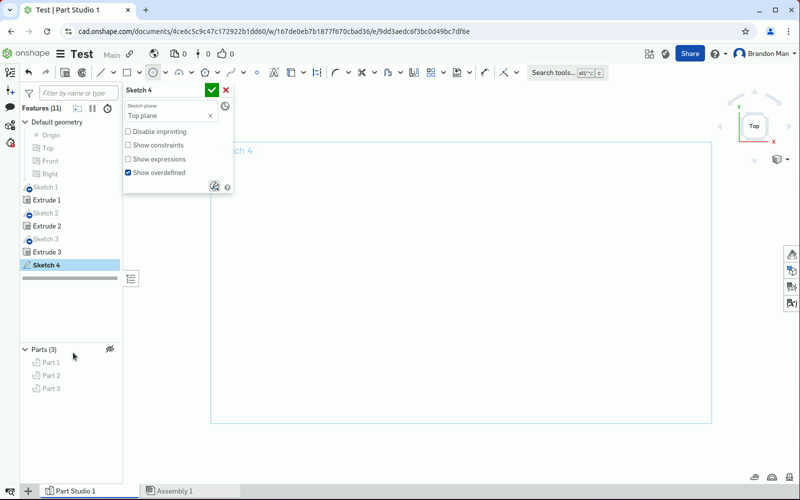
key_down(shift)
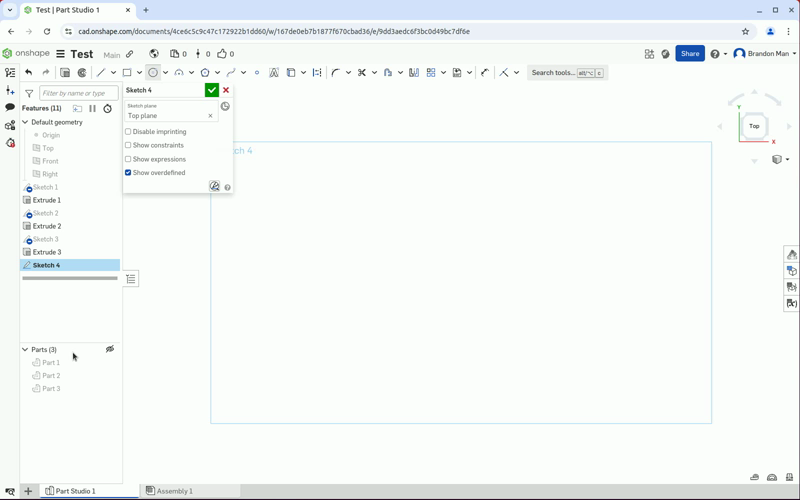
mouse_move(461, 282)
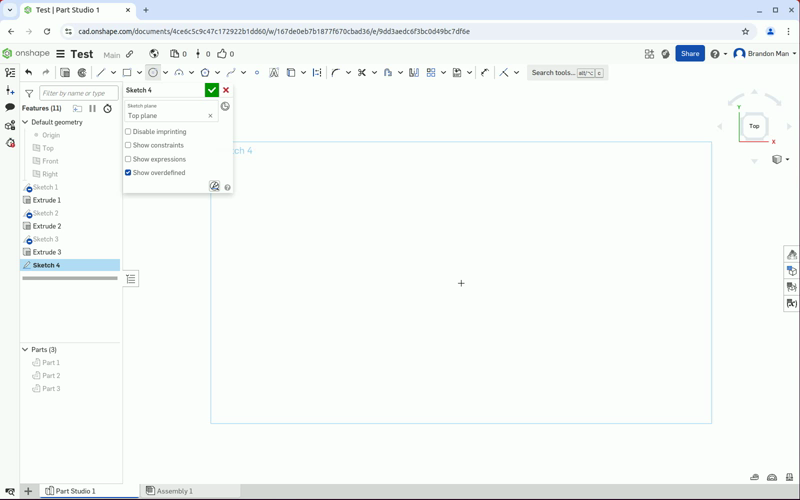
click(461, 282)
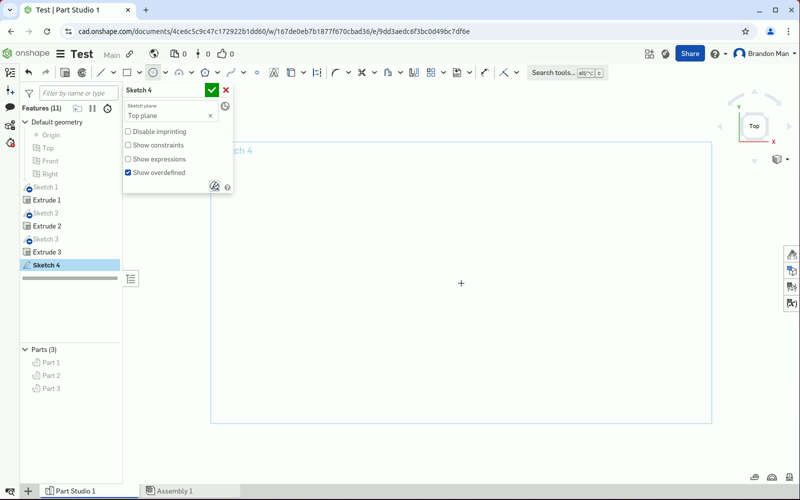
key_up(shift)
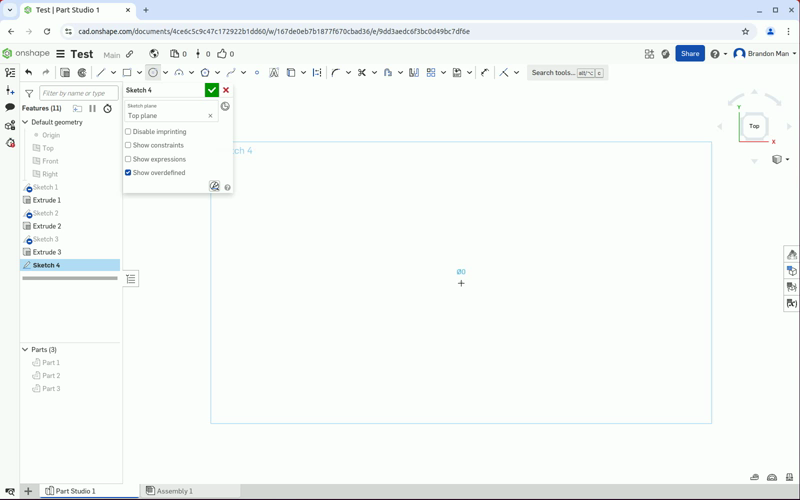
mouse_move(531, 282)
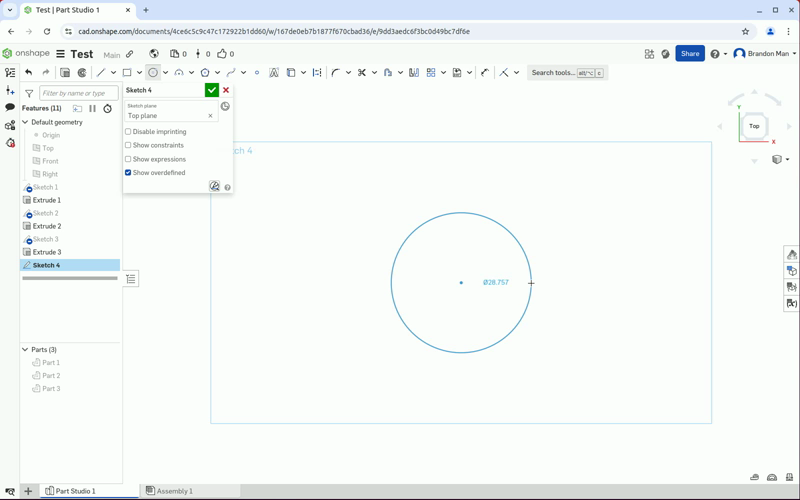
click(531, 282)
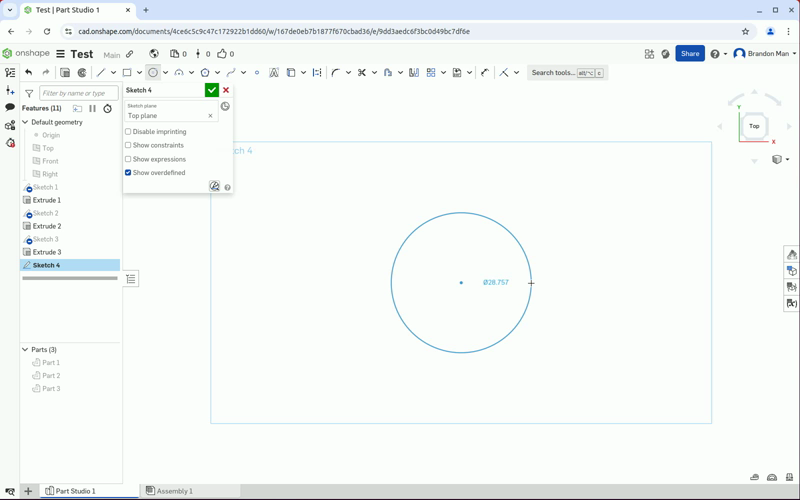
key(esc)
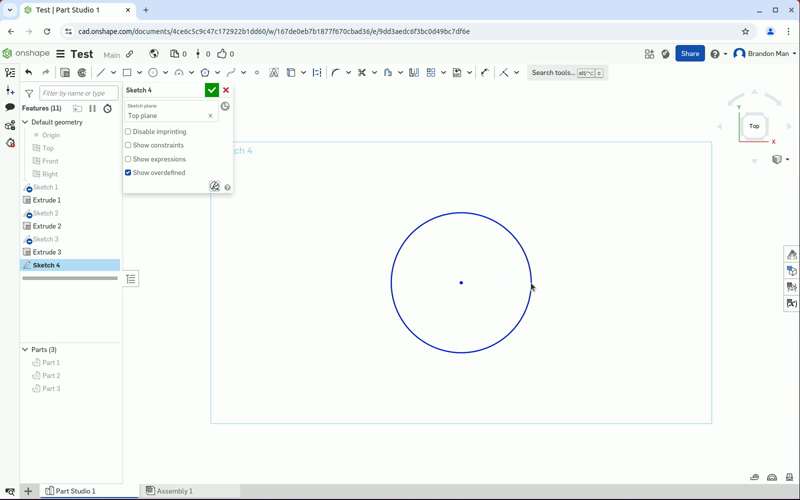
key(c)
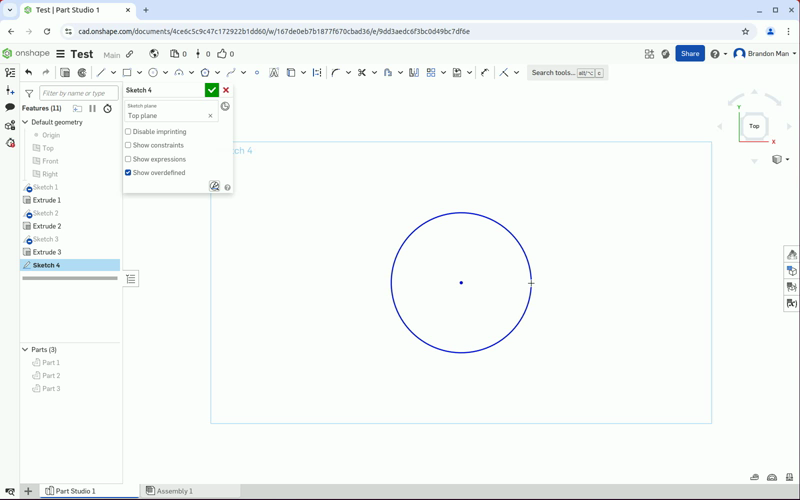
key_down(shift)
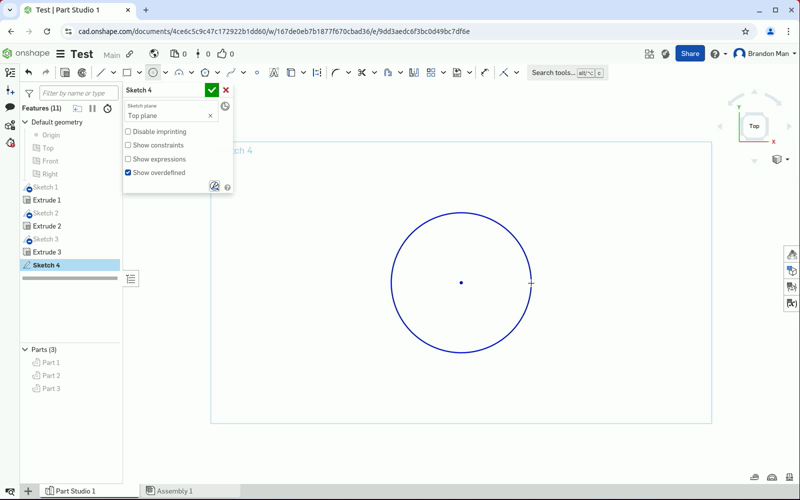
mouse_move(461, 282)
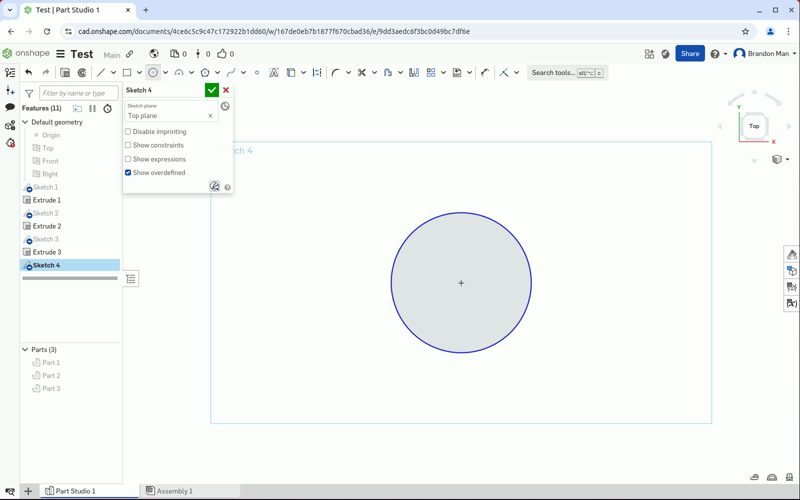
click(461, 282)
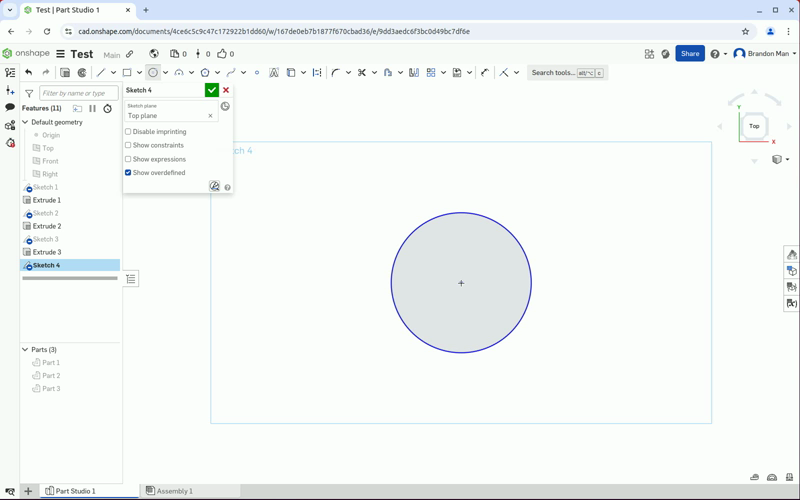
key_up(shift)
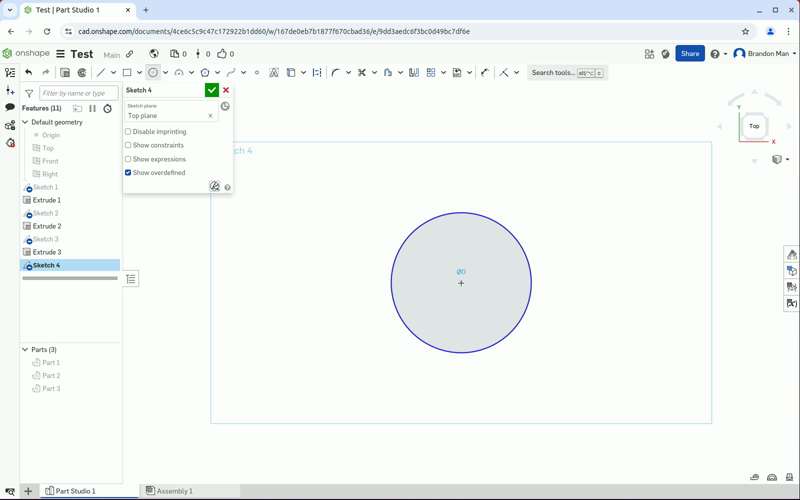
mouse_move(523, 282)
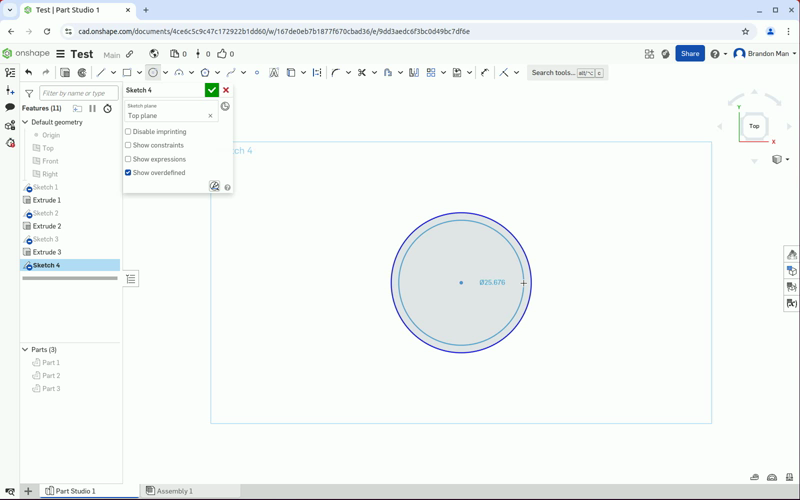
click(523, 282)
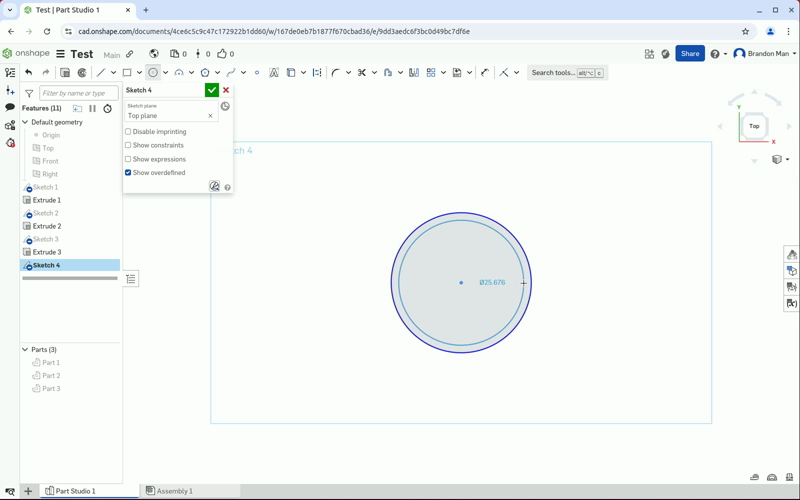
key(esc)
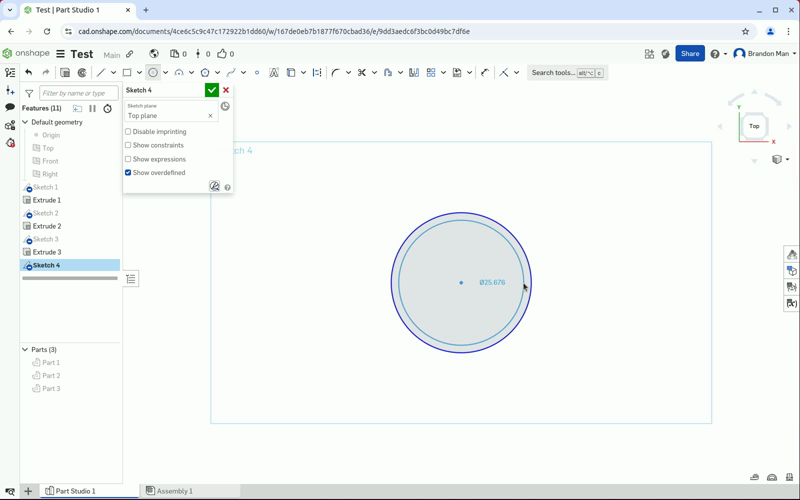
mouse_move(399, 301)
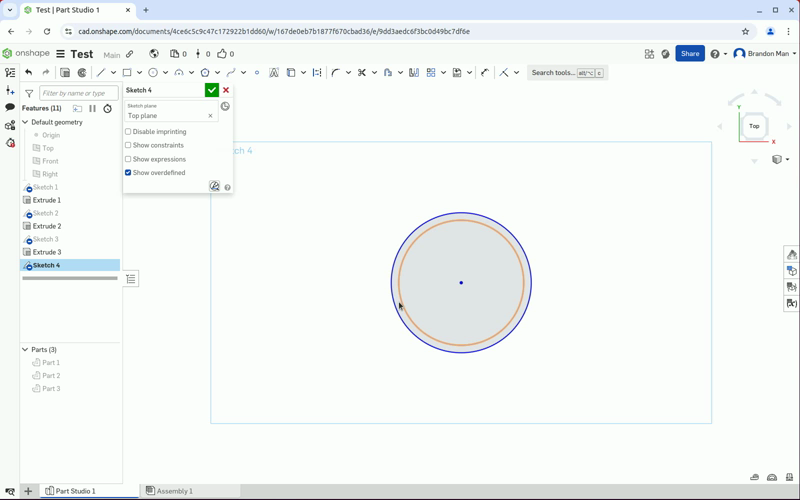
click(399, 301)
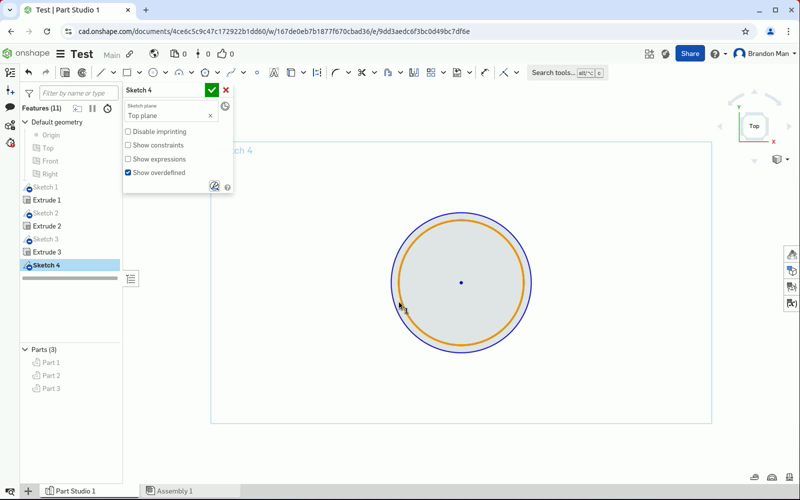
mouse_move(73, 352)
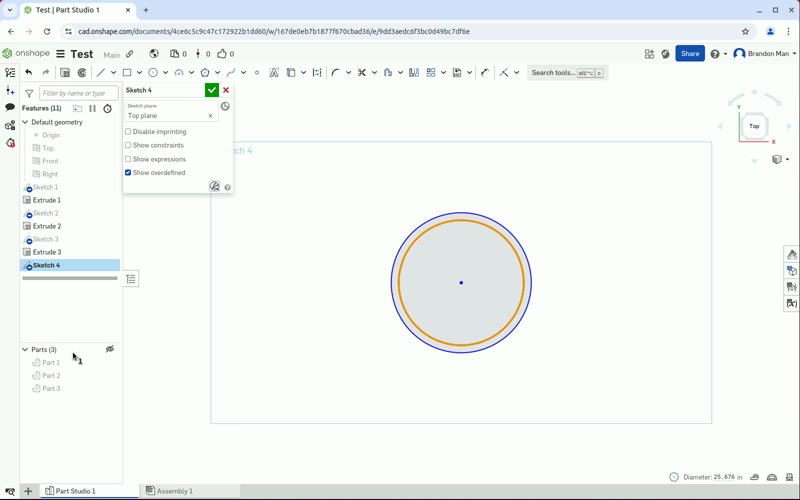
key(shift+y)
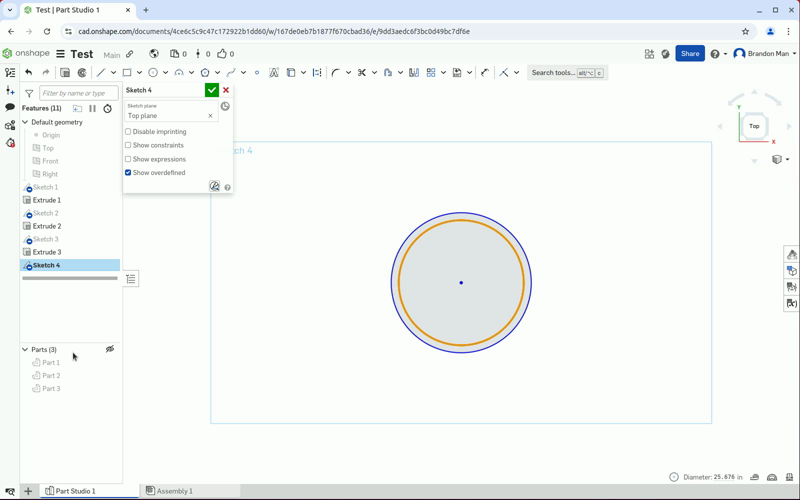
key(shift+e)
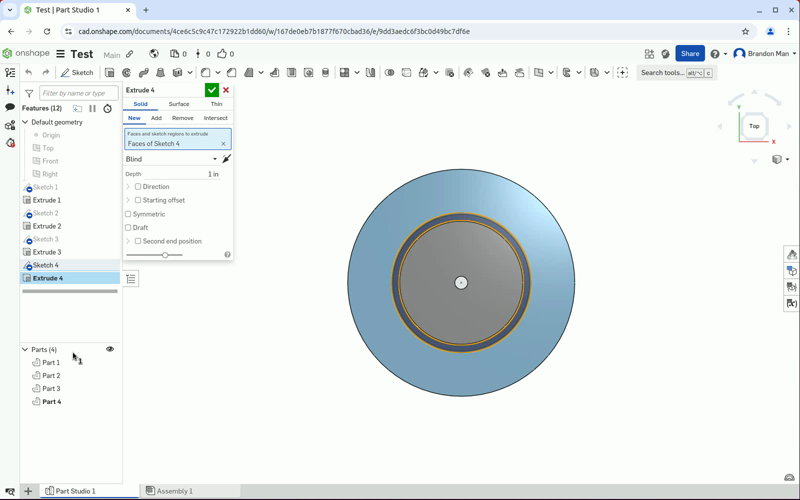
mouse_move(143, 106)
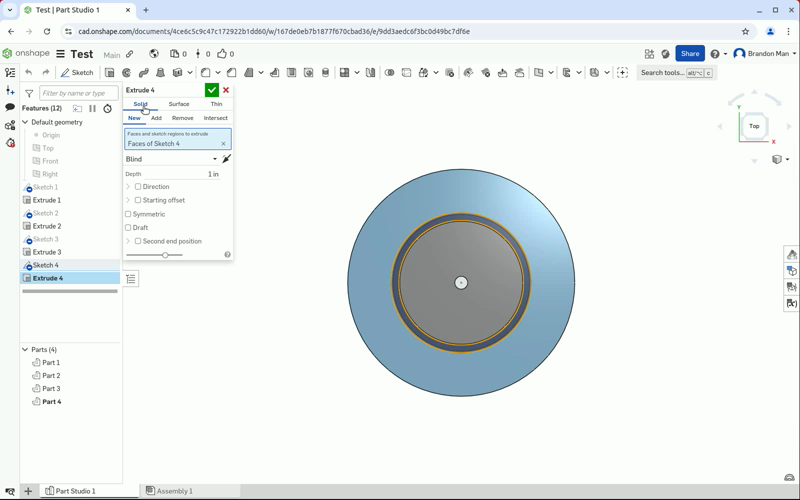
click(143, 106)
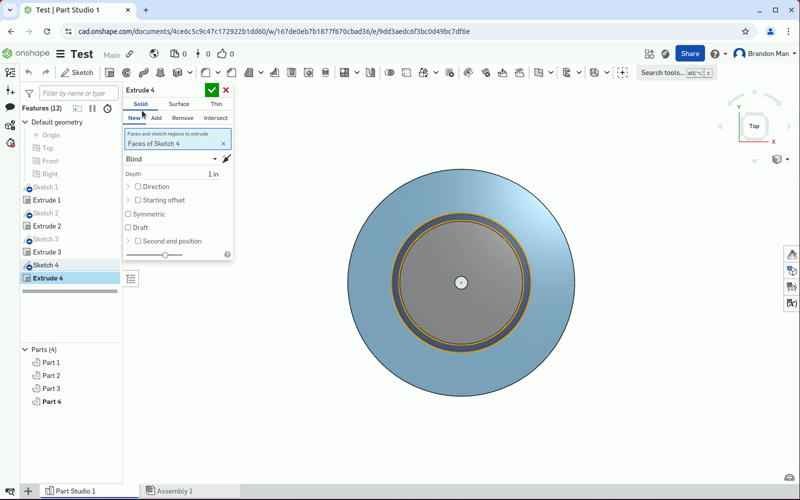
mouse_move(137, 120)
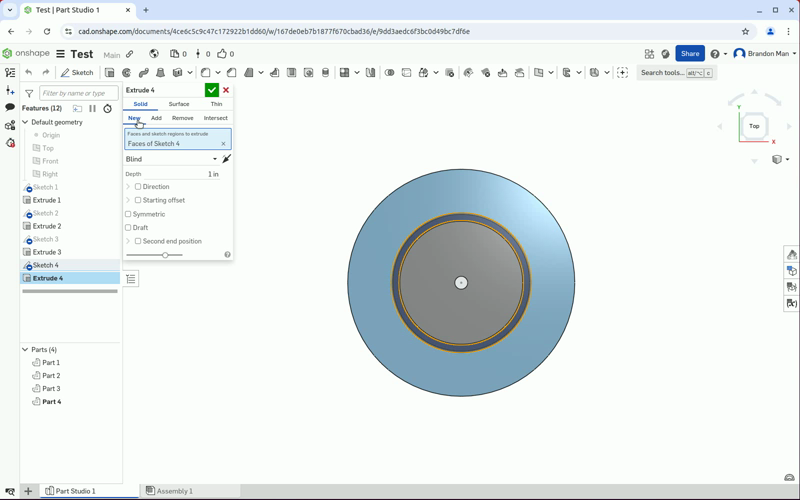
click(137, 120)
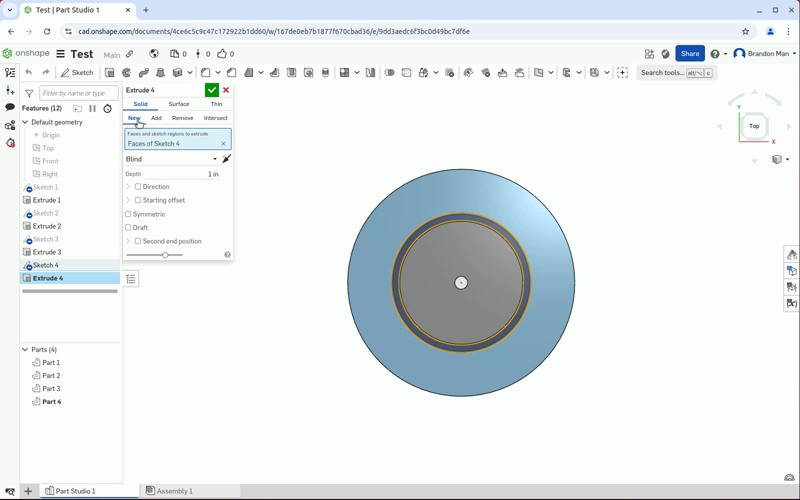
key(tab, 4)
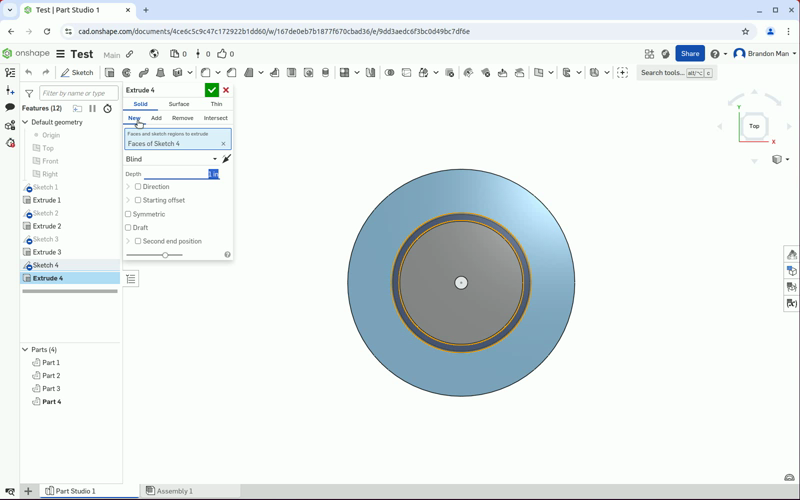
text(17.331)
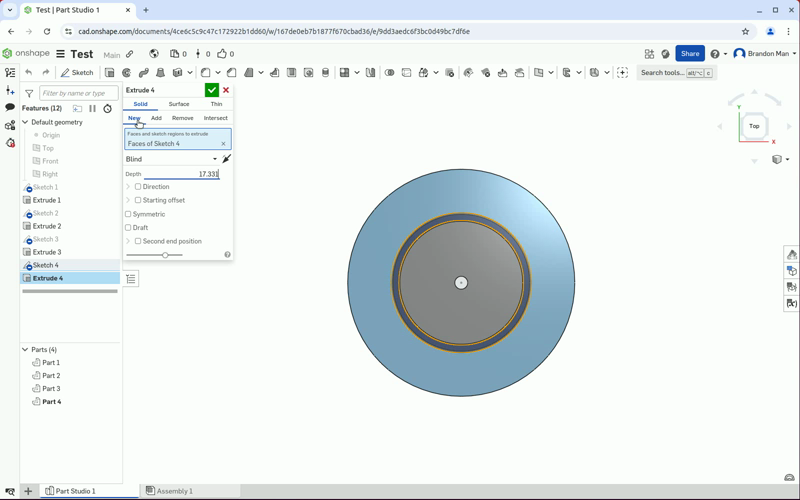
key(enter)
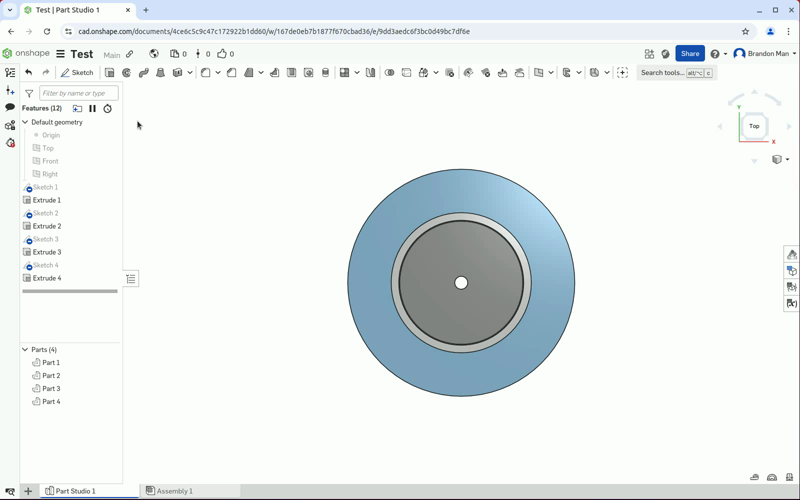
key(shift+h)
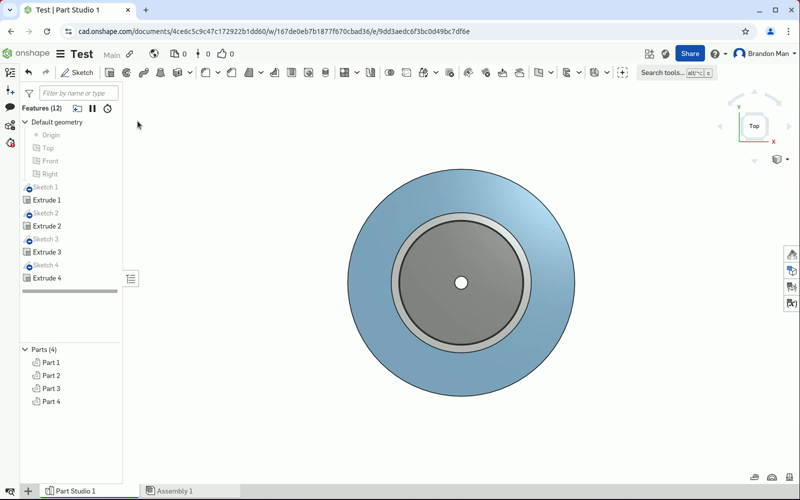
key(shift+h)
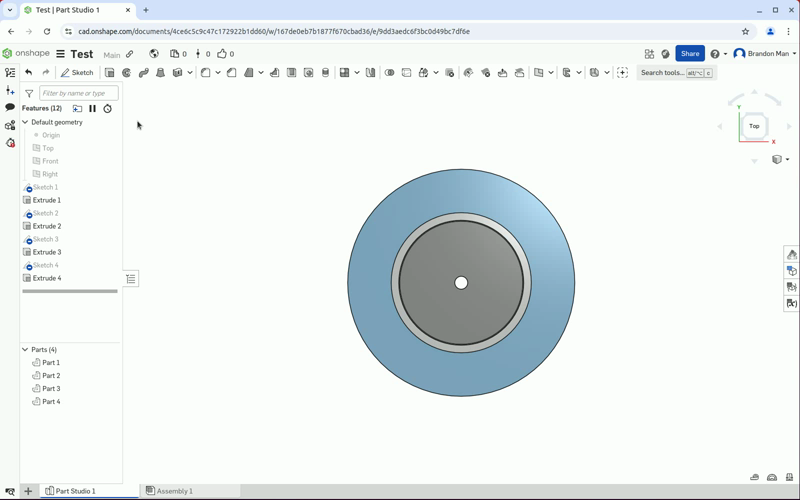
mouse_move(73, 189)
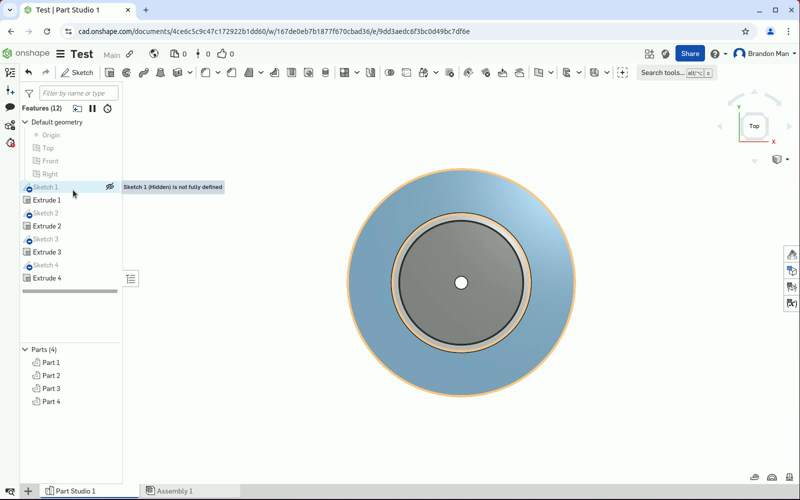
click(73, 189)
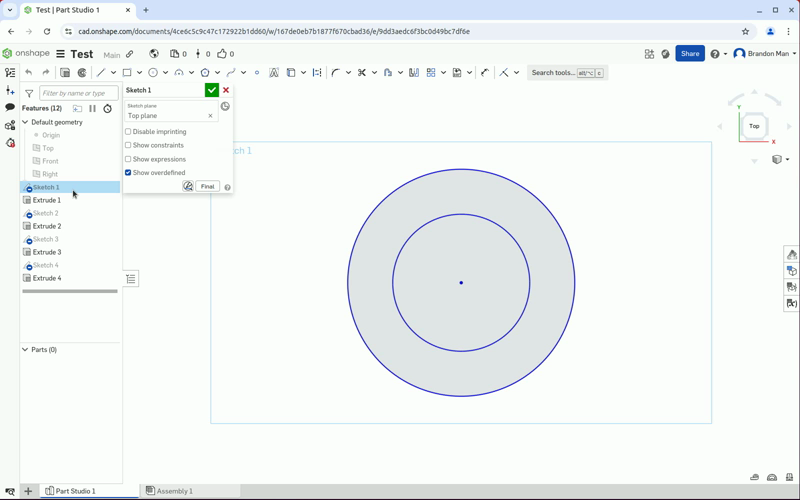
mouse_move(229, 92)
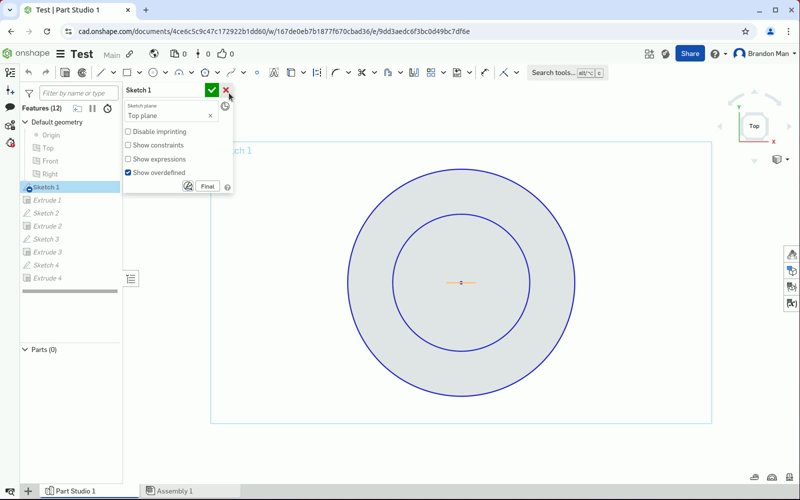
click(229, 92)
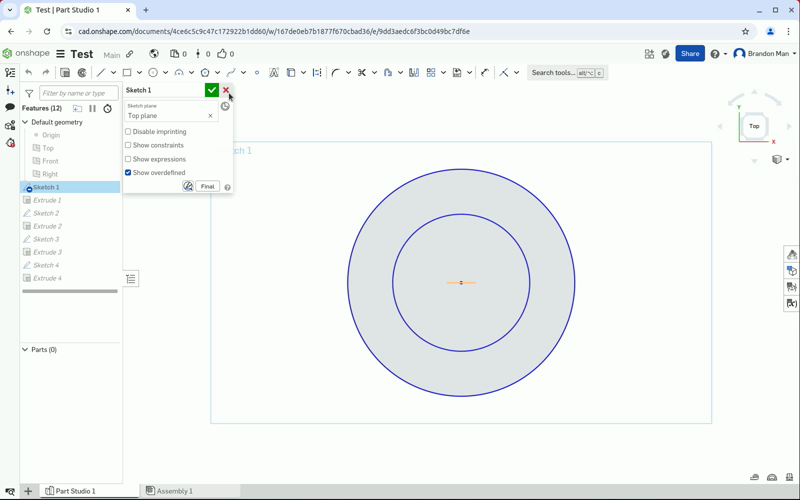
key(shift+s)
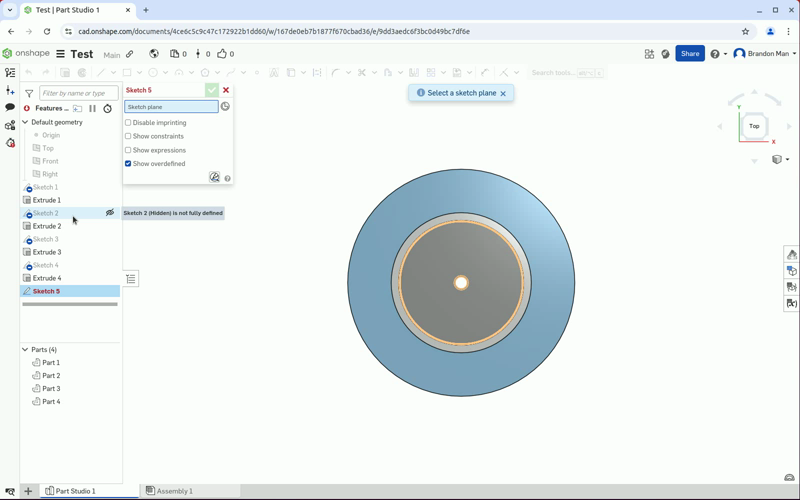
scroll(3)
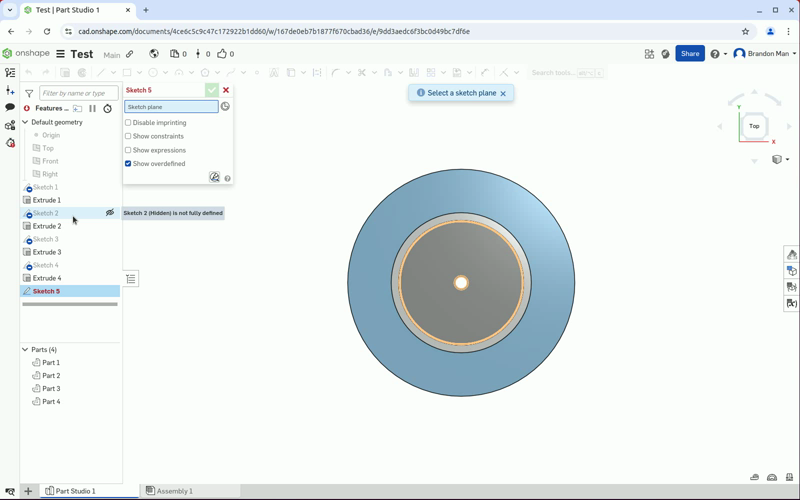
mouse_move(73, 150)
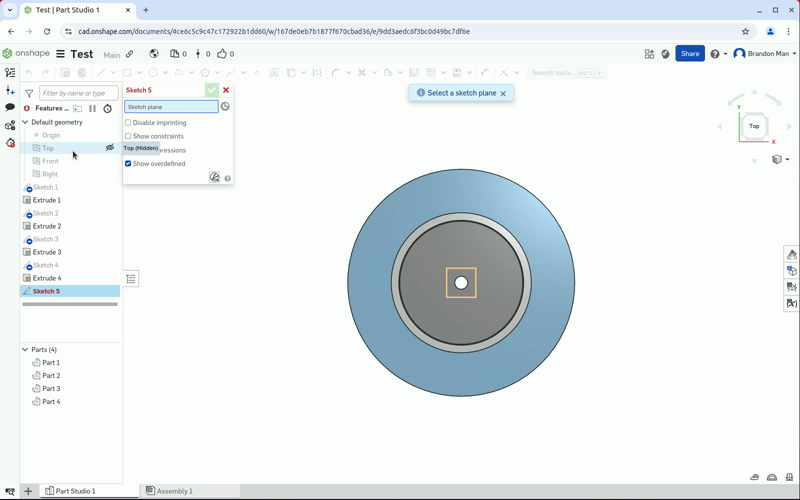
click(73, 150)
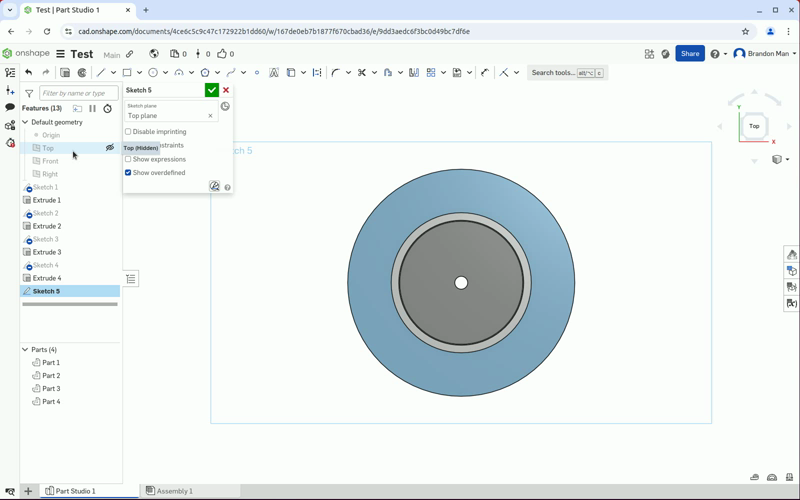
mouse_move(73, 352)
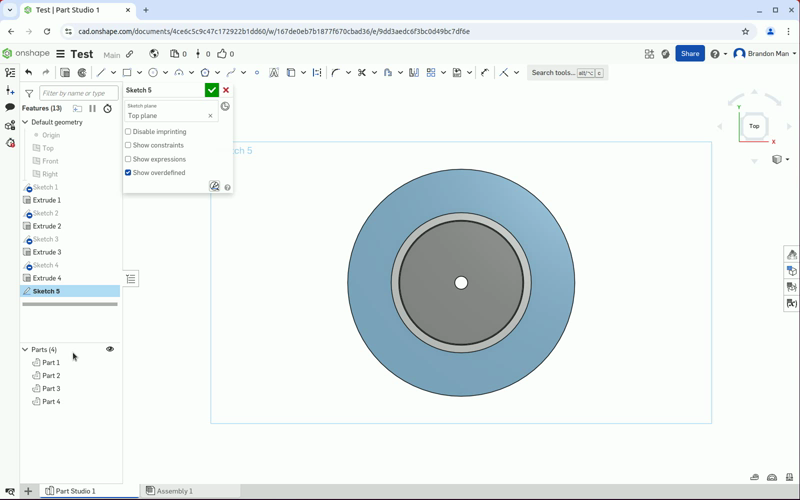
key(y)
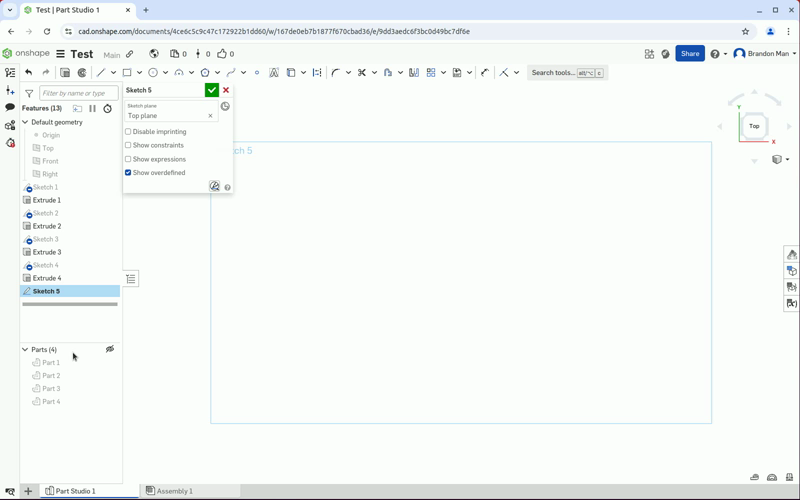
key(c)
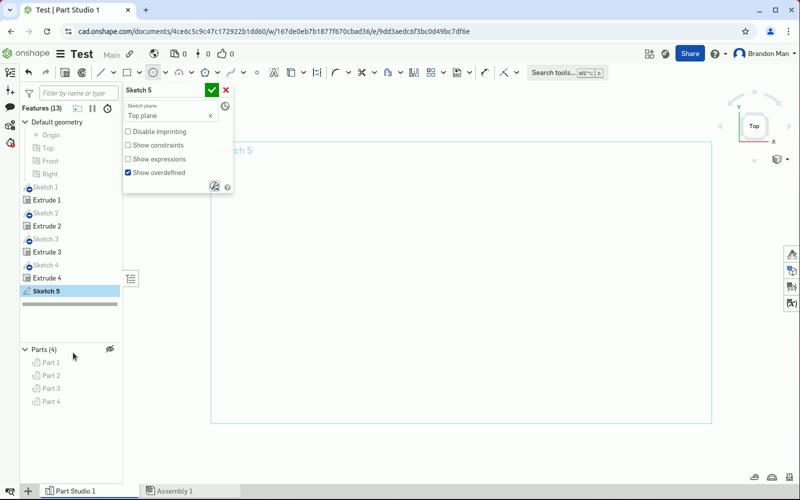
key_down(shift)
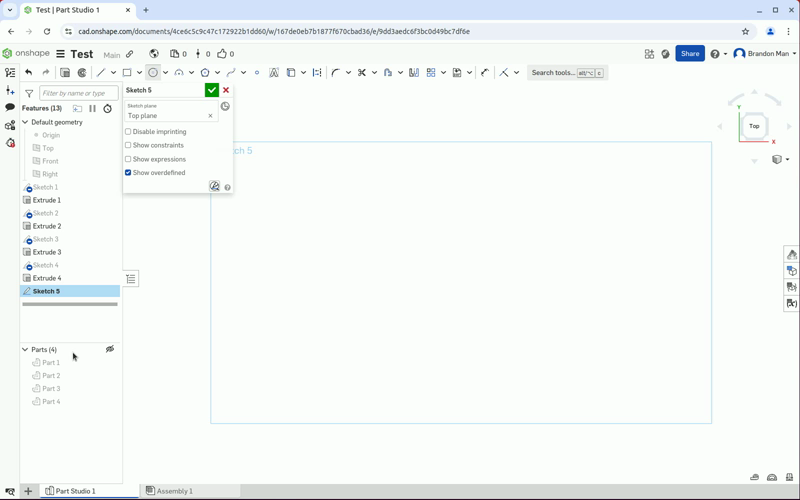
mouse_move(461, 282)
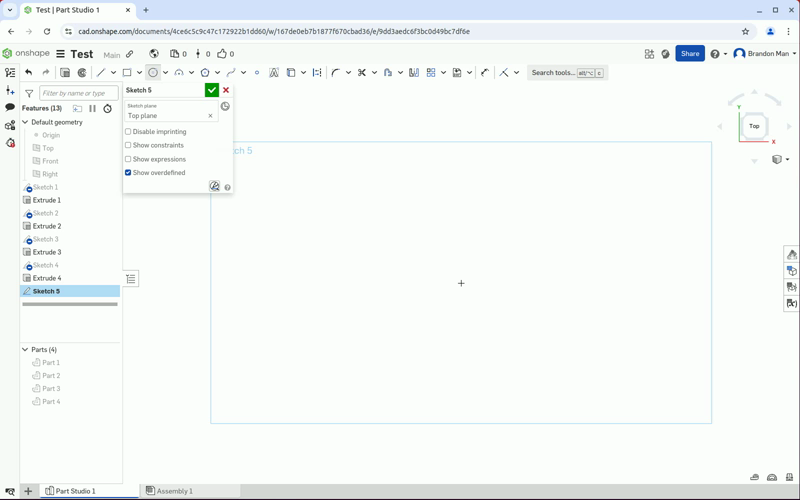
click(461, 282)
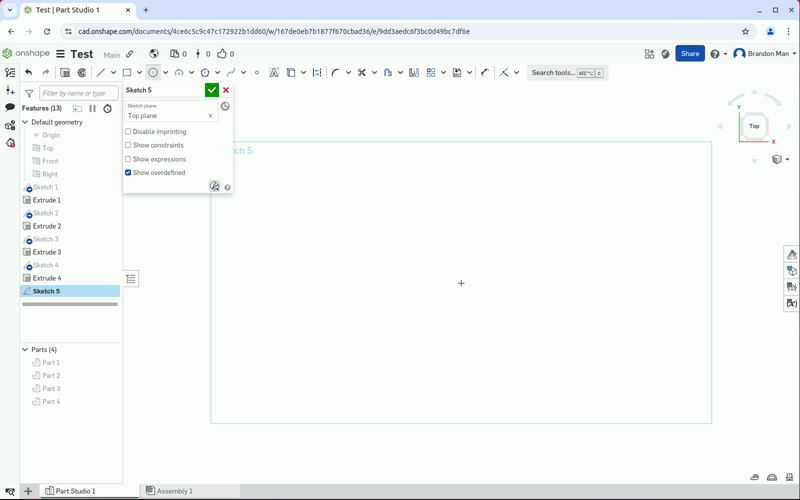
key_up(shift)
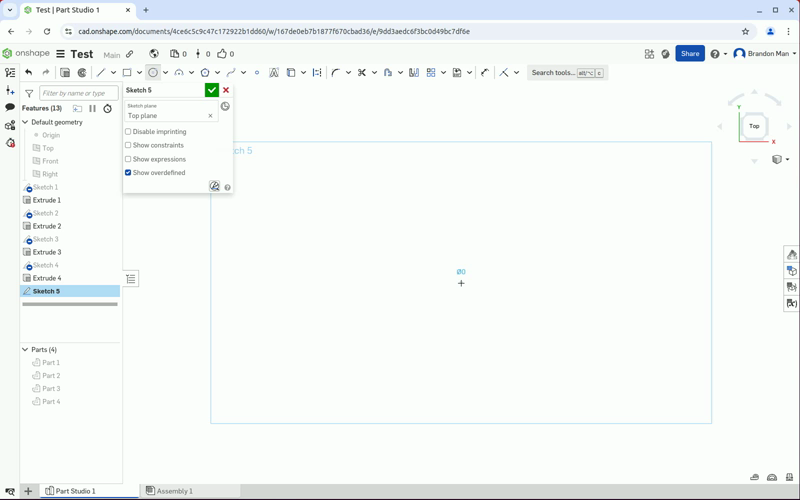
mouse_move(574, 282)
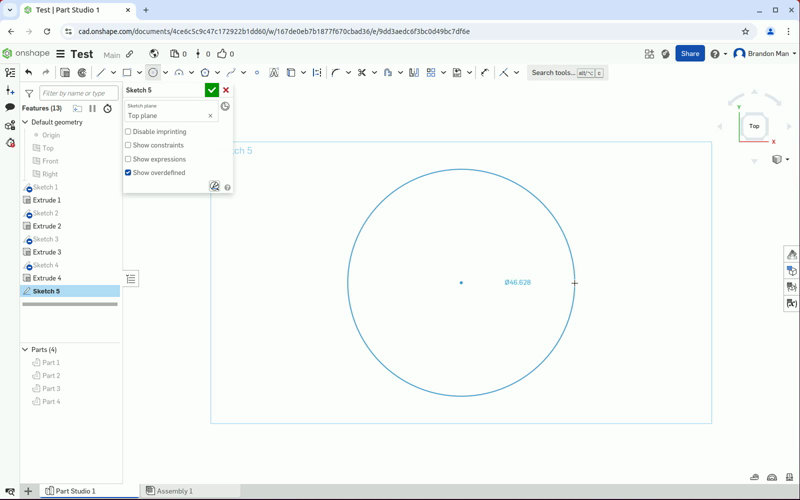
click(574, 282)
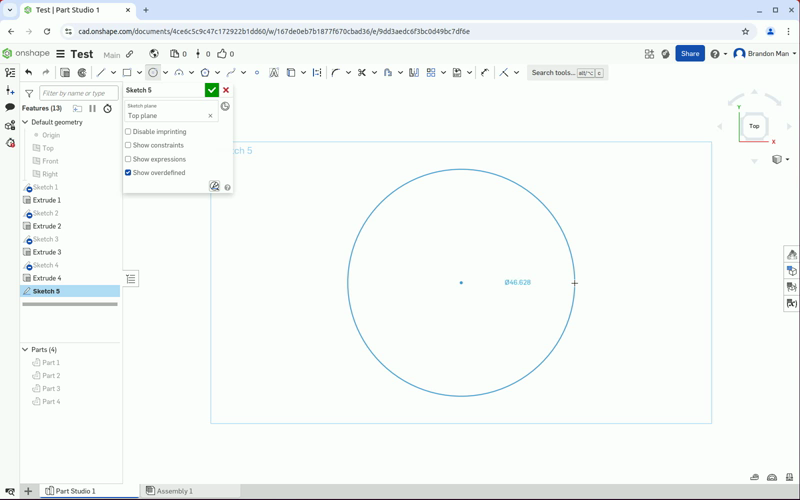
key(esc)
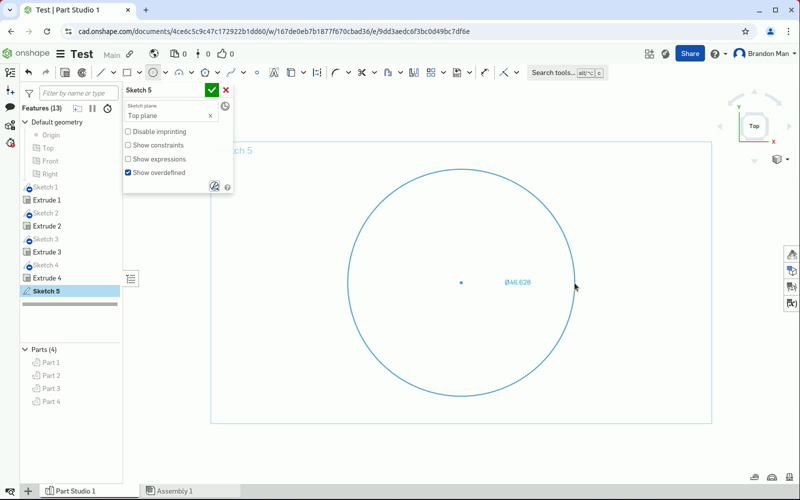
key(c)
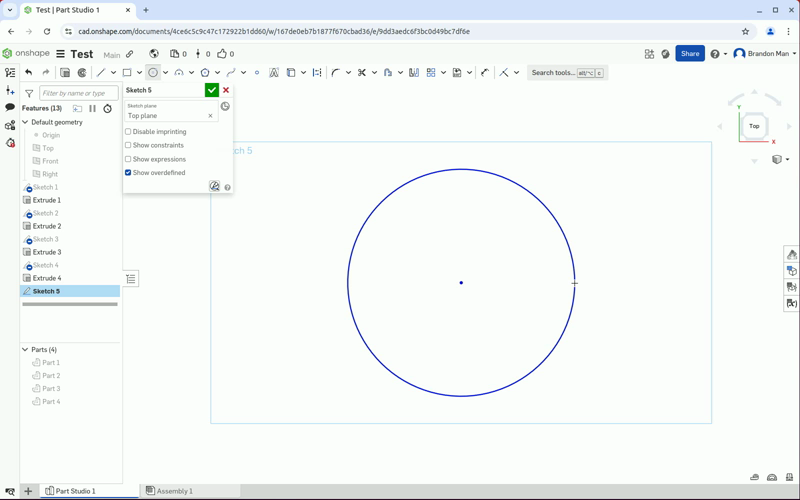
key_down(shift)
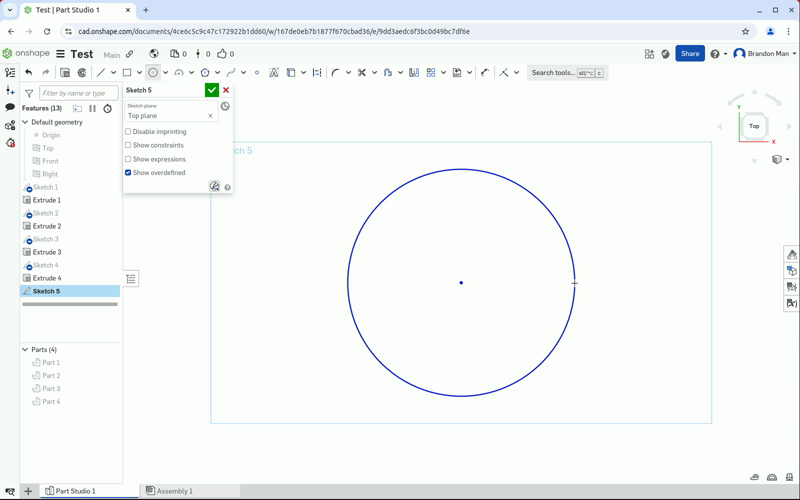
mouse_move(461, 282)
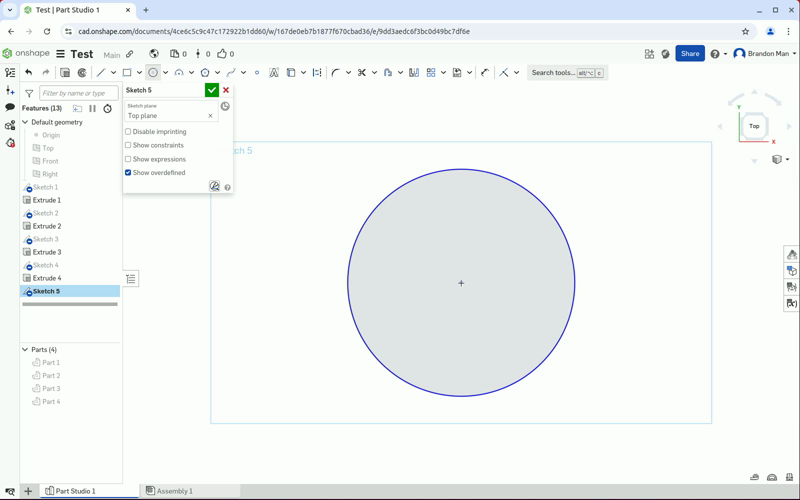
click(461, 282)
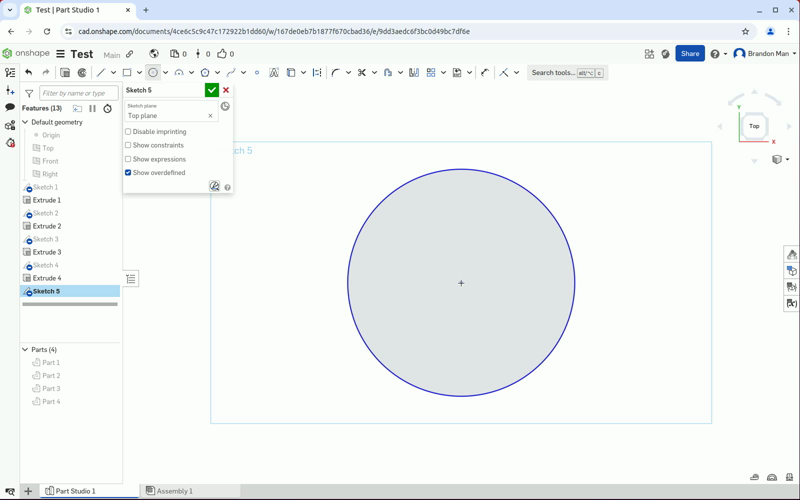
key_up(shift)
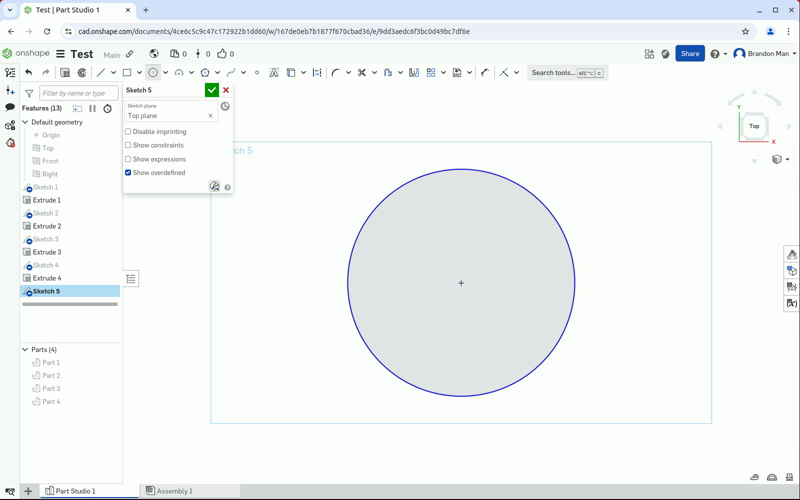
mouse_move(529, 282)
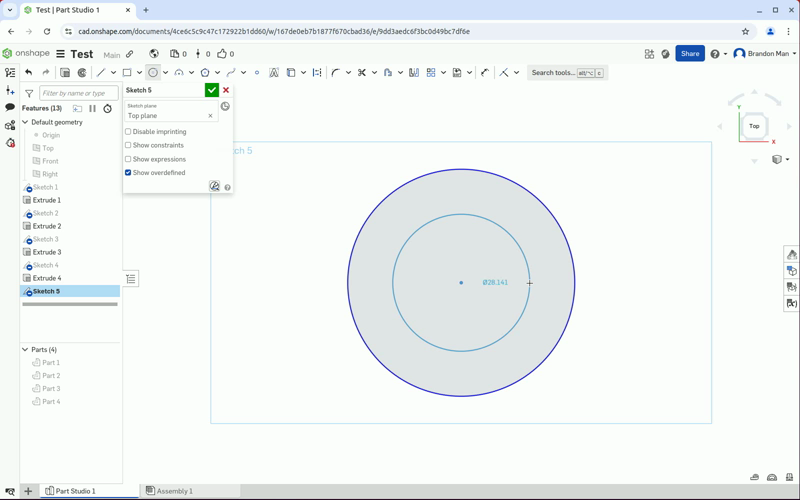
click(529, 282)
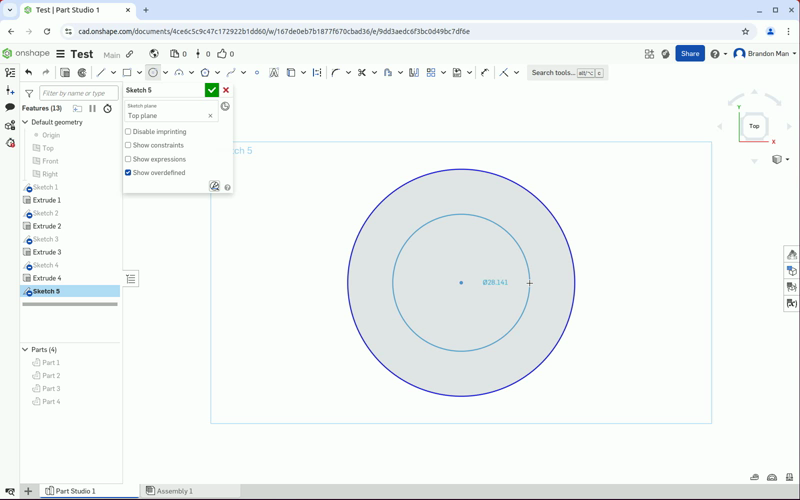
key(esc)
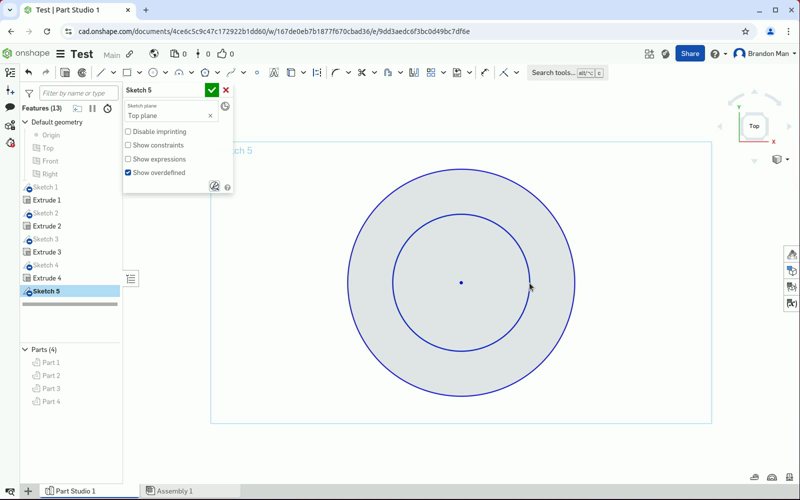
mouse_move(386, 232)
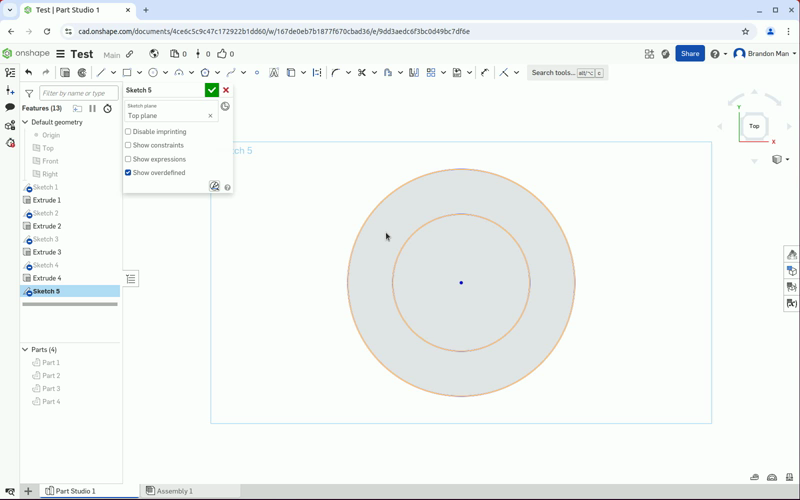
click(386, 232)
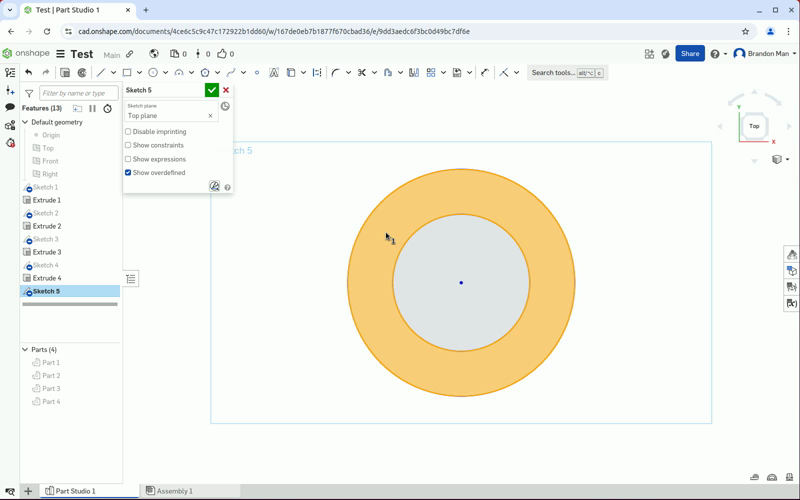
mouse_move(73, 352)
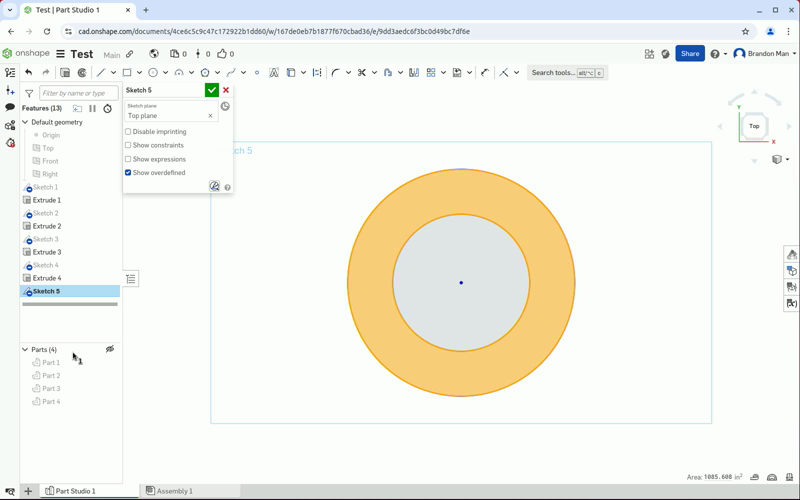
key(shift+y)
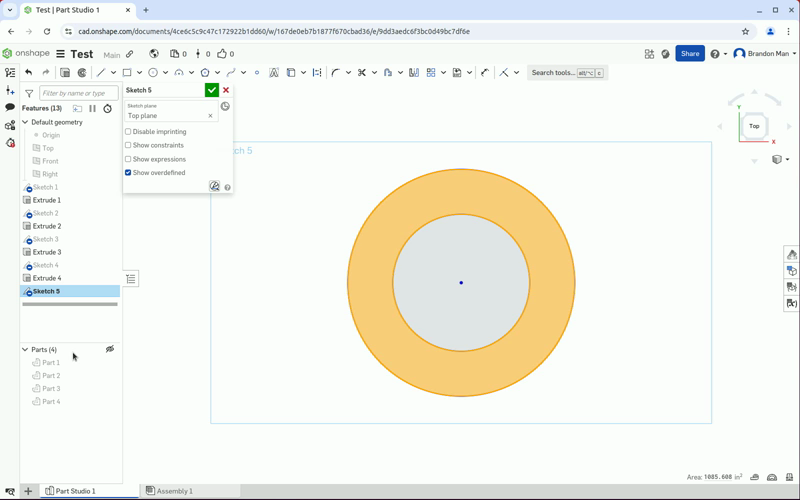
key(shift+e)
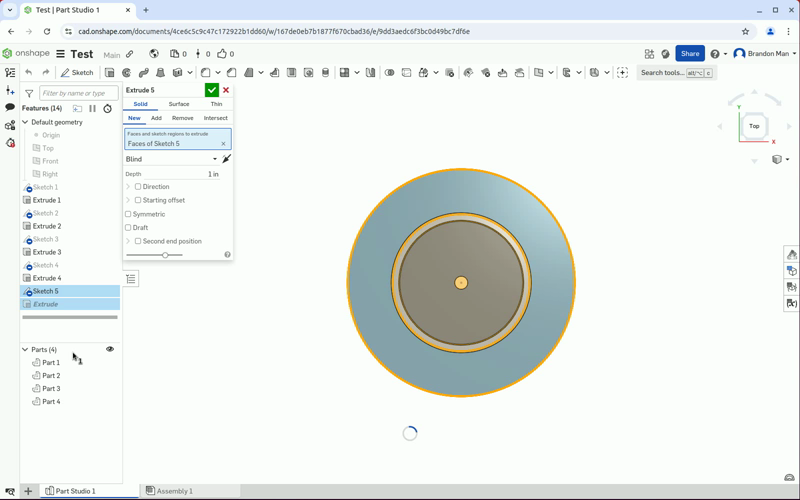
mouse_move(143, 106)
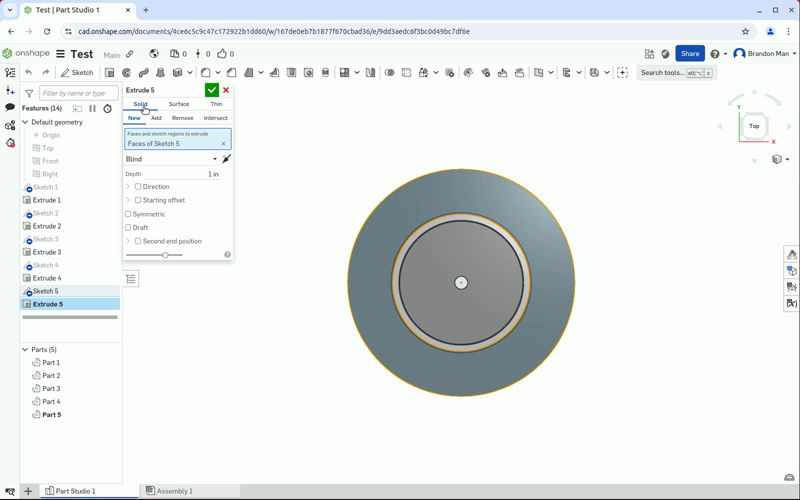
click(143, 106)
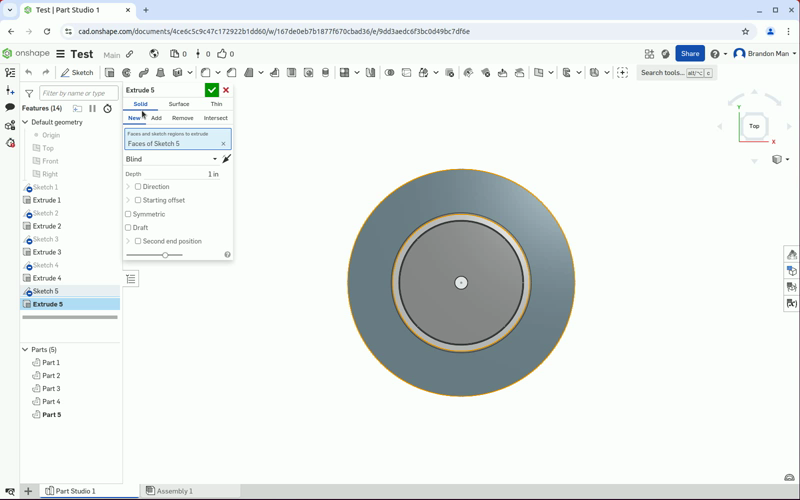
mouse_move(137, 120)
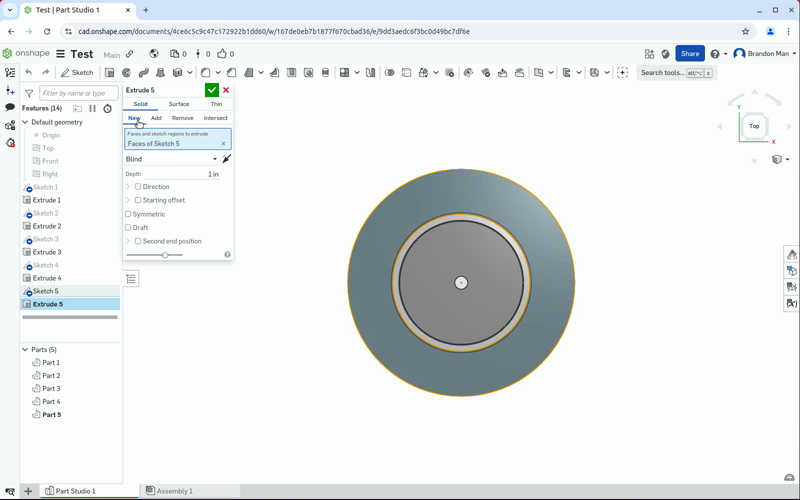
click(137, 120)
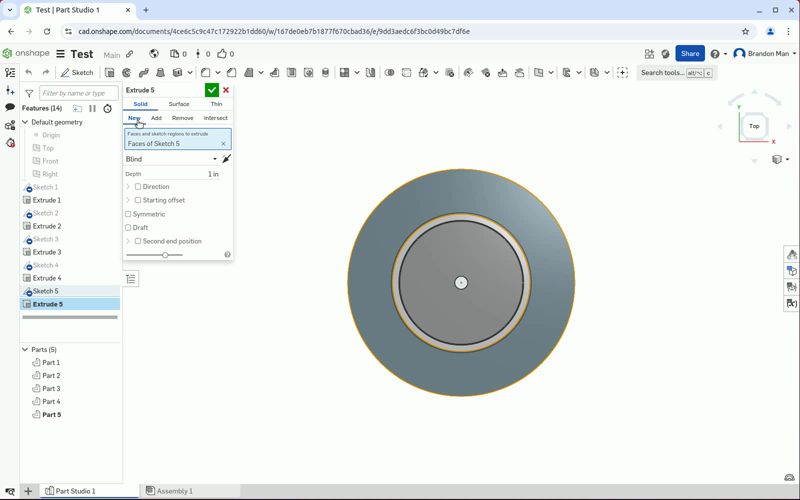
key(tab, 4)
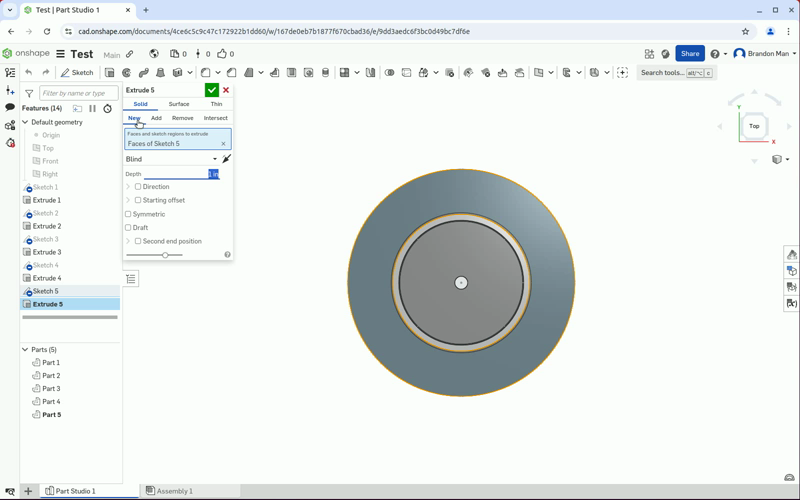
text(1.685)
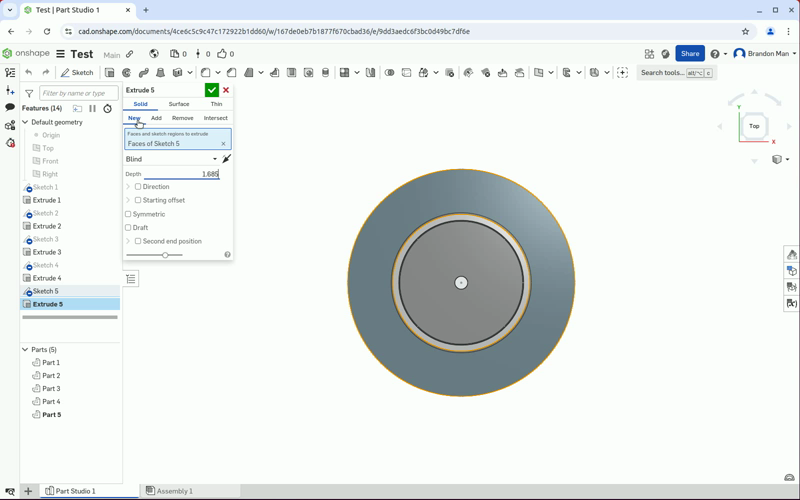
key(enter)
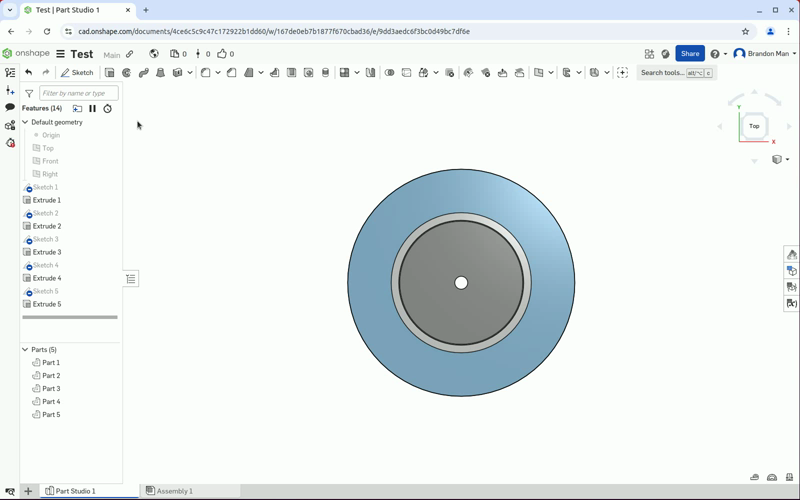
key(shift+h)
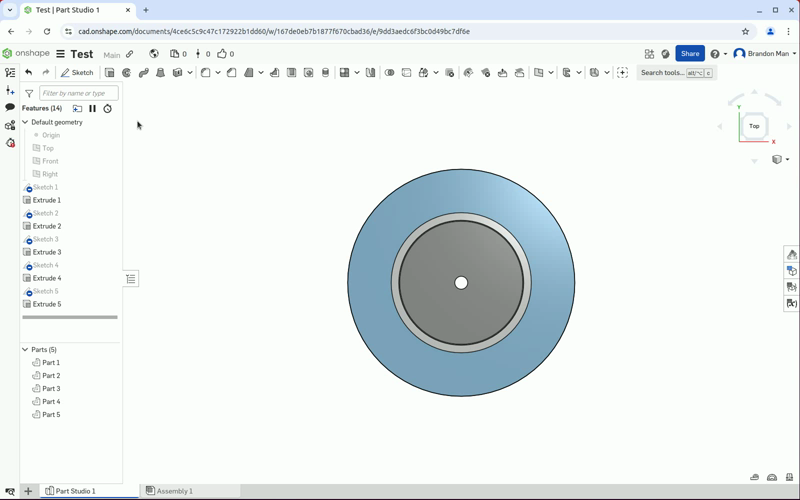
key(shift+h)
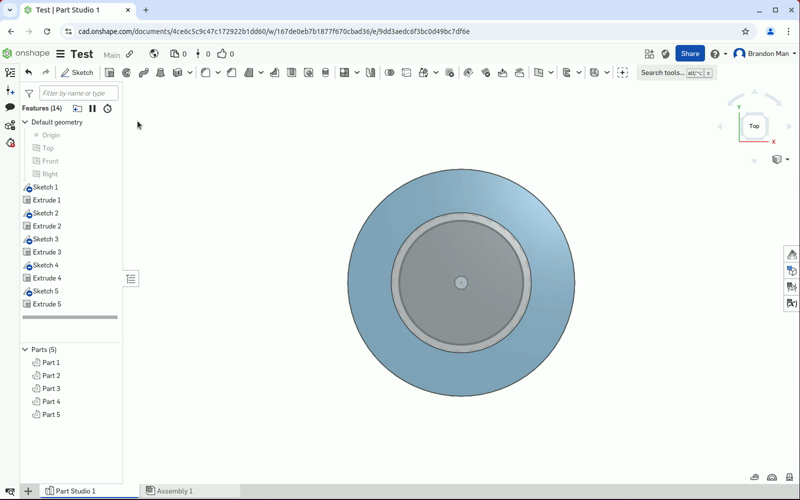
key(shift+7)
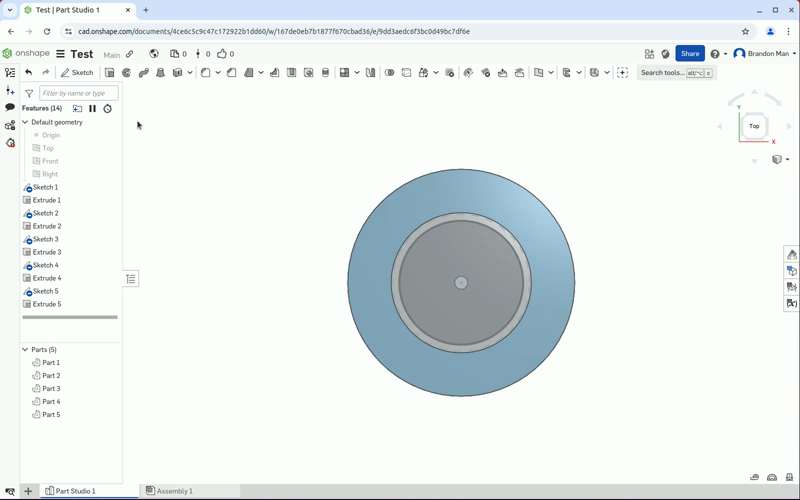
key(up, 3)
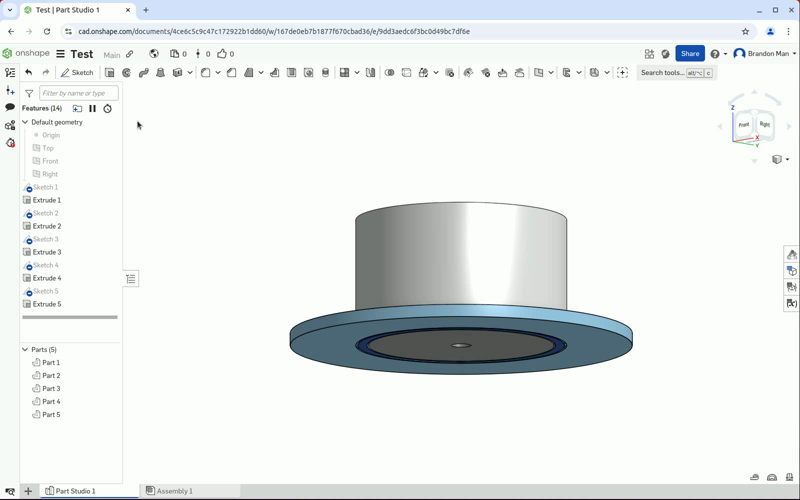
key(left, 3)
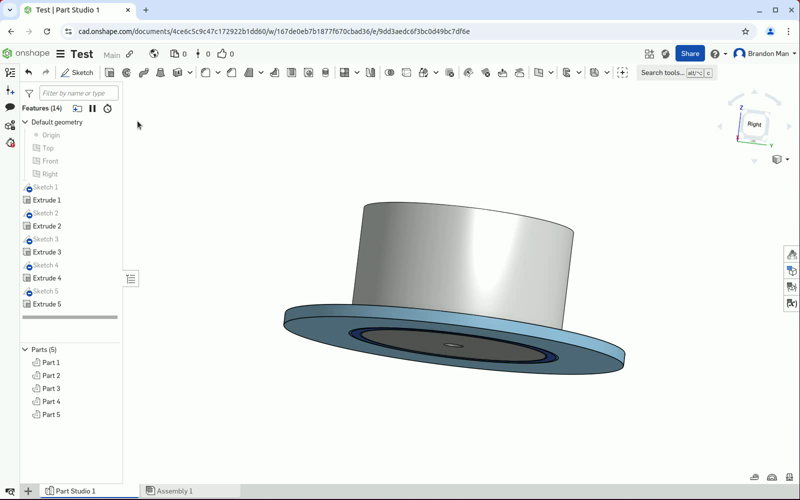
key(right, 3)
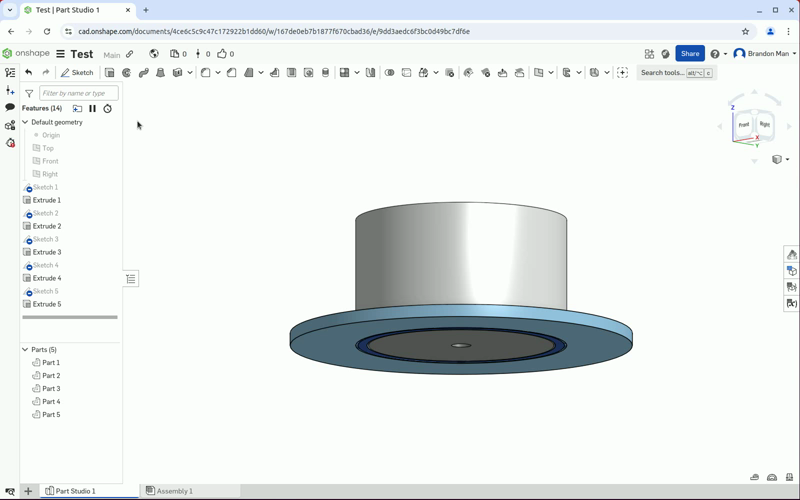
key(down, 3)
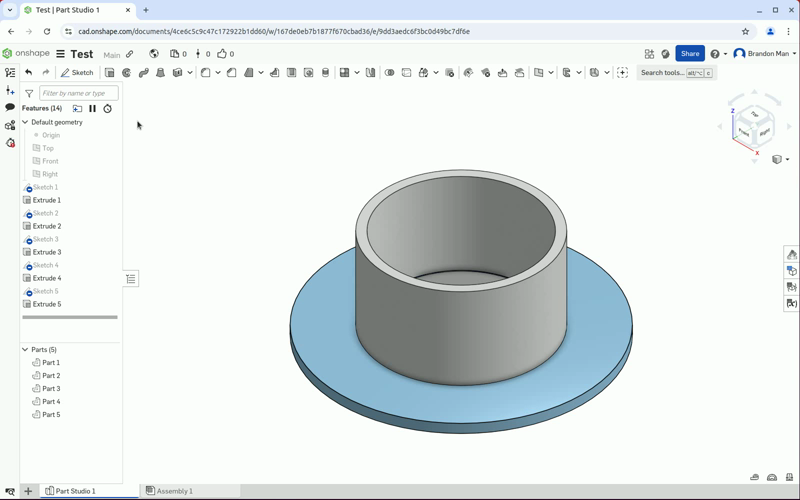
mouse_move(73, 189)
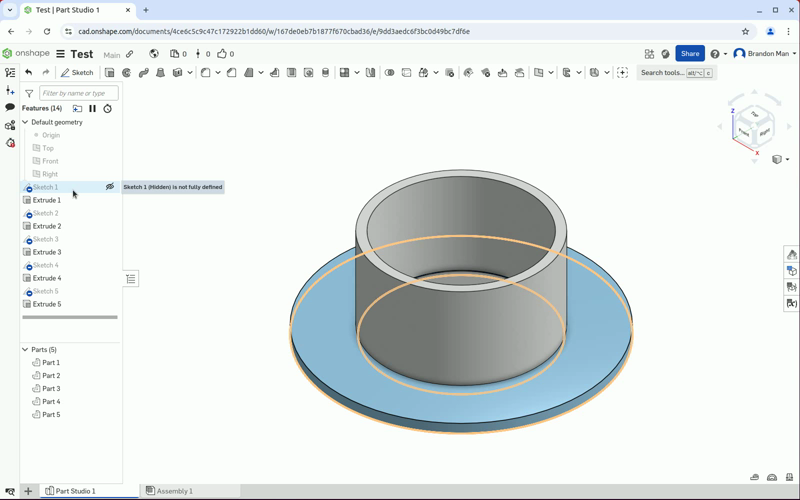
click(73, 189)